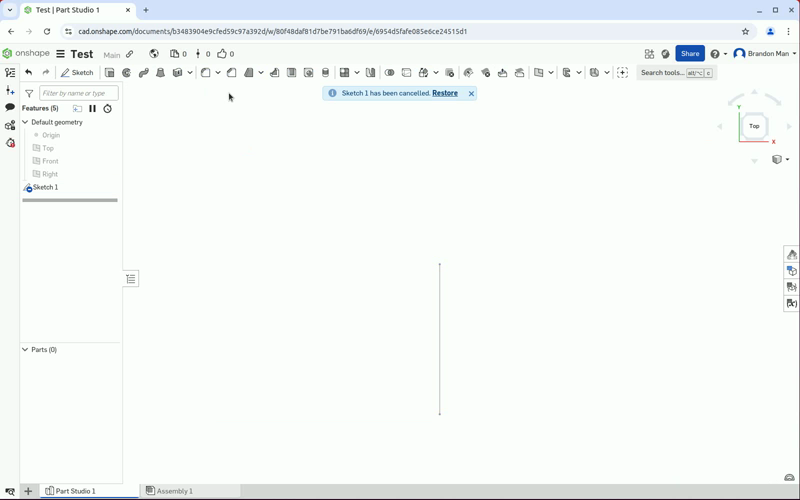
key(shift+h)
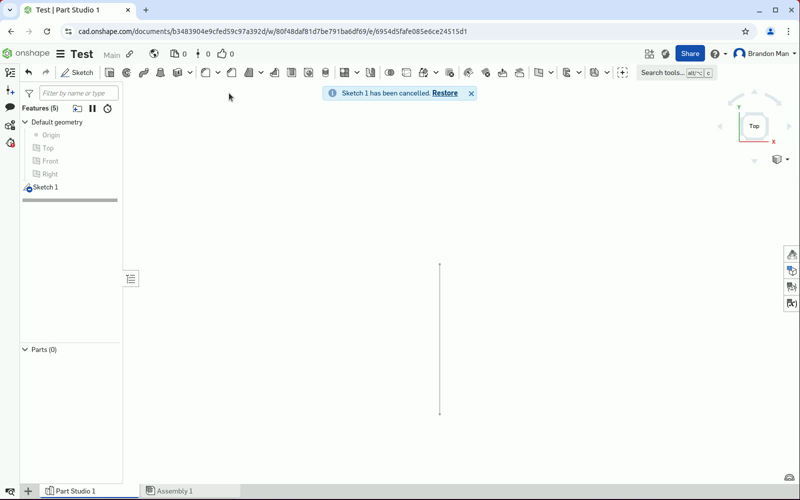
key(shift+s)
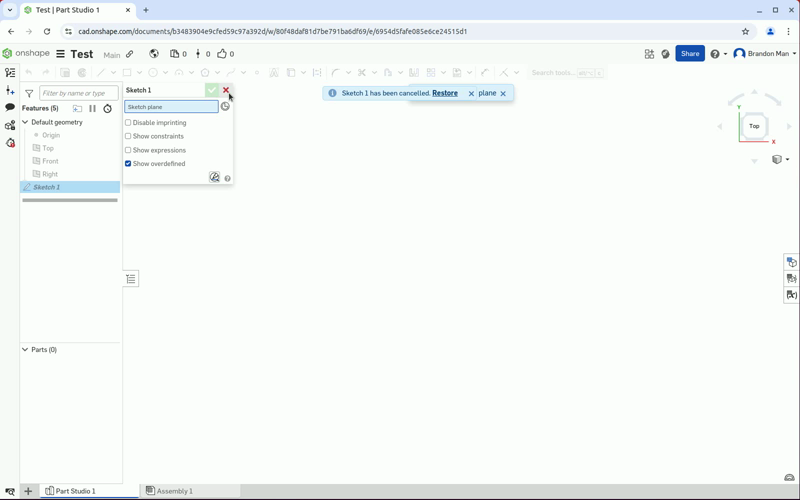
mouse_move(73, 150)
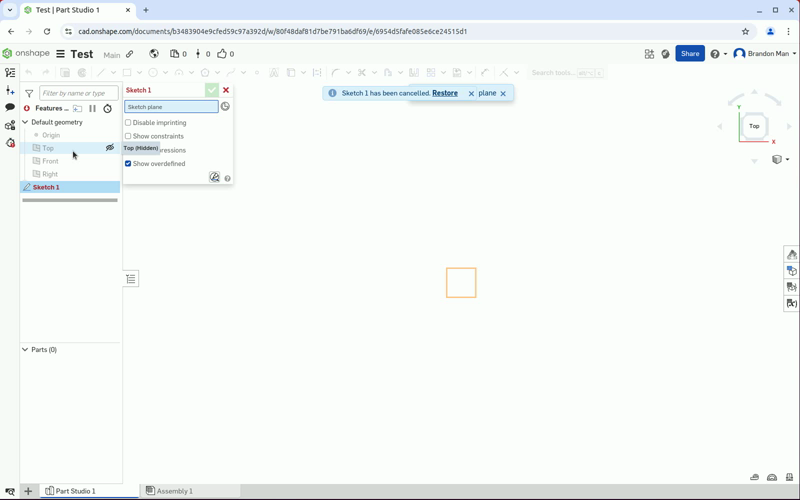
click(73, 150)
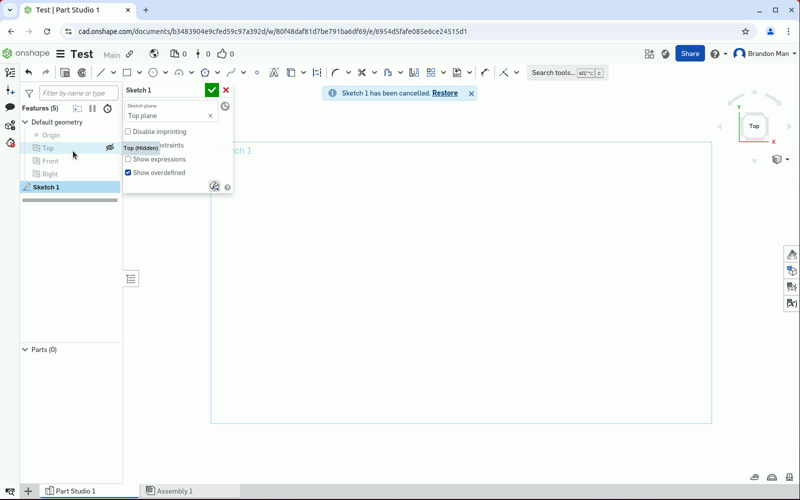
mouse_move(73, 352)
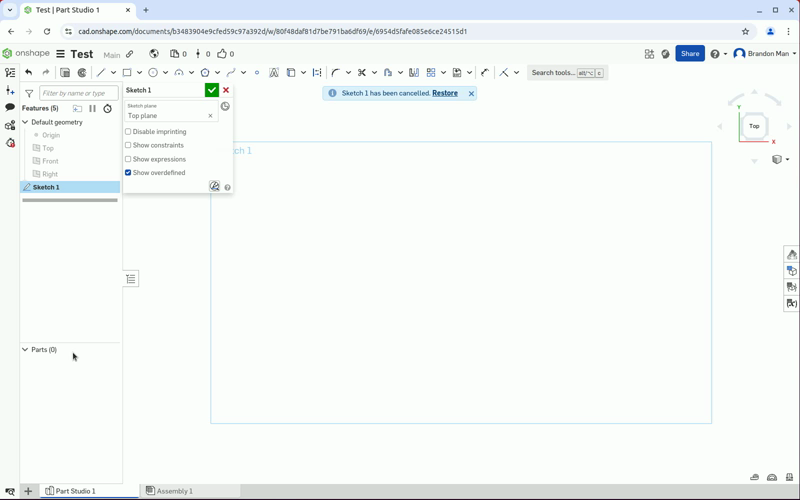
key(y)
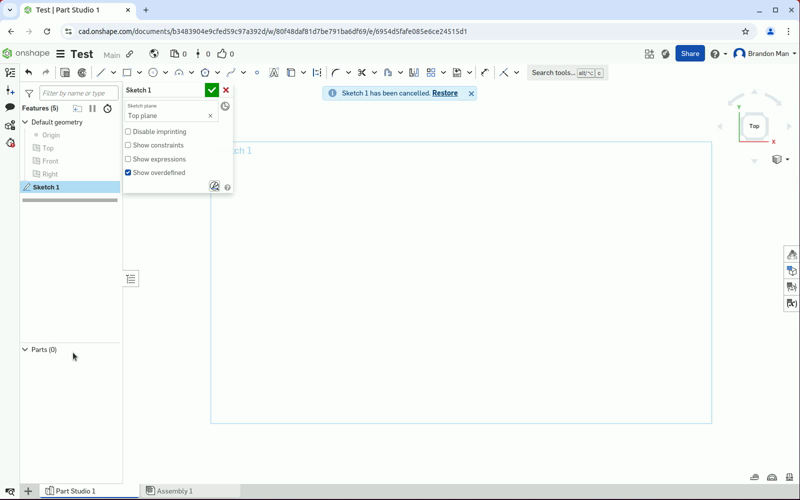
key(l)
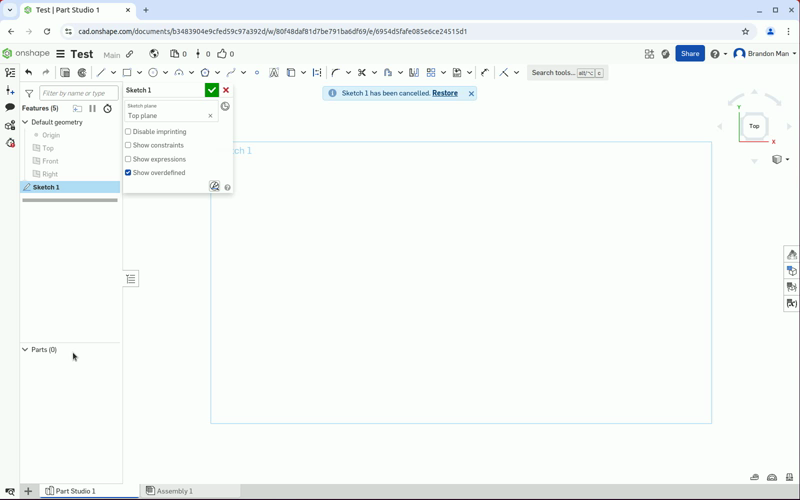
key_down(shift)
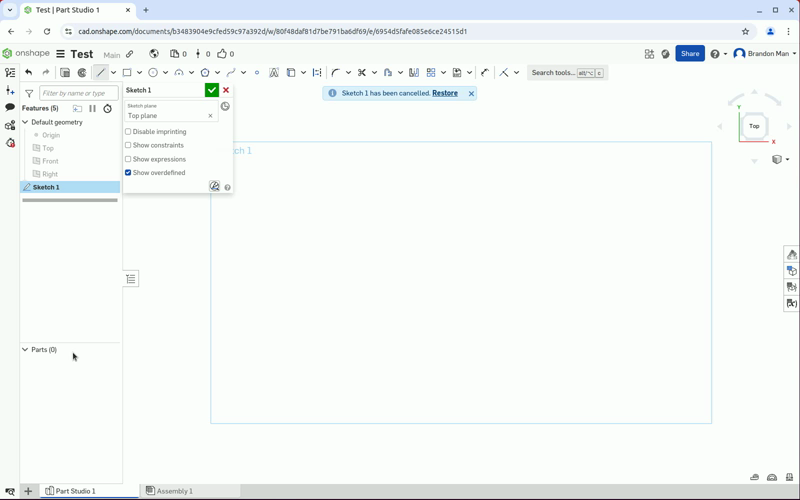
mouse_move(348, 333)
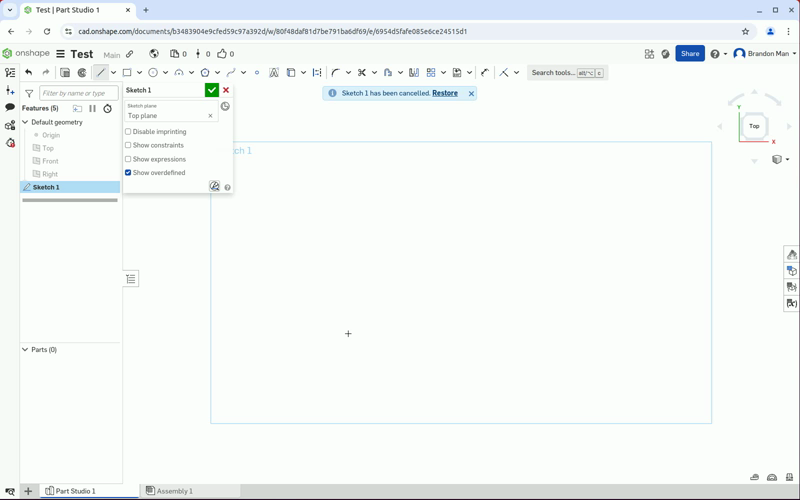
click(348, 333)
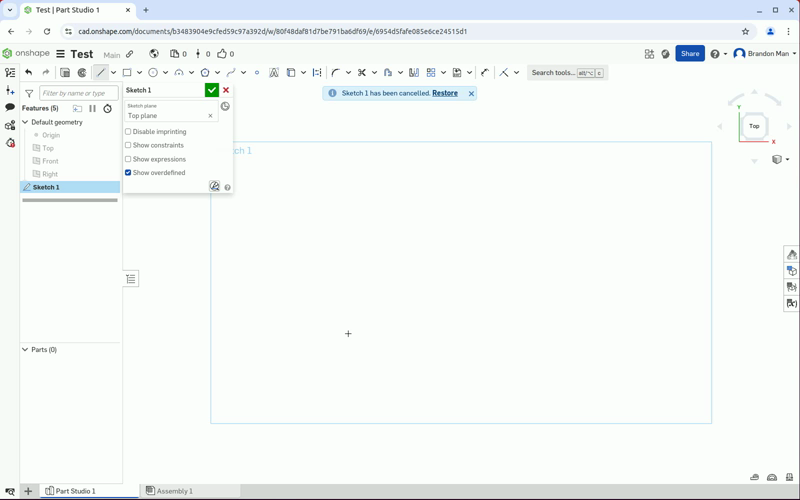
key_up(shift)
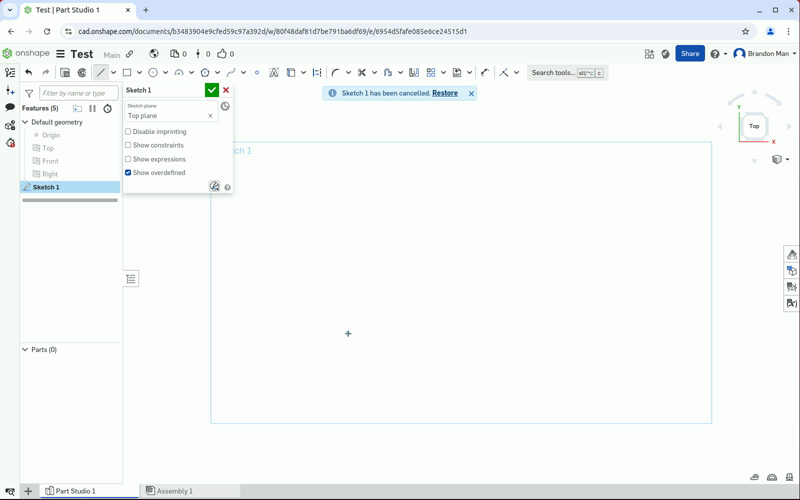
key_down(shift)
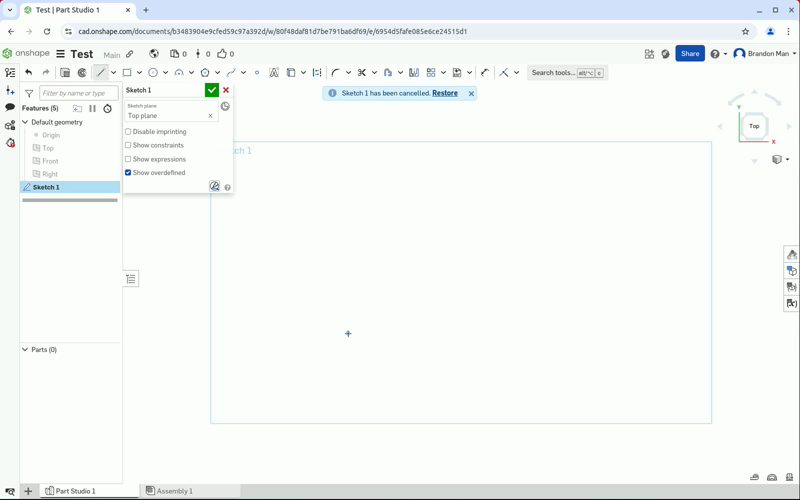
mouse_move(569, 333)
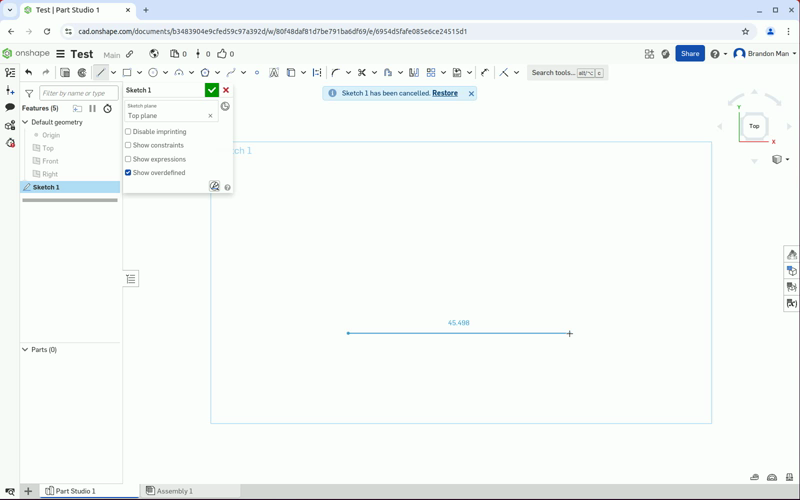
click(569, 333)
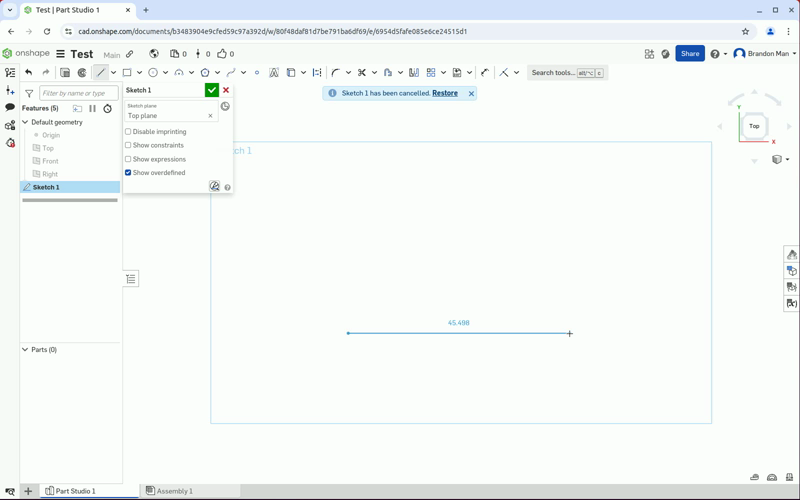
key_up(shift)
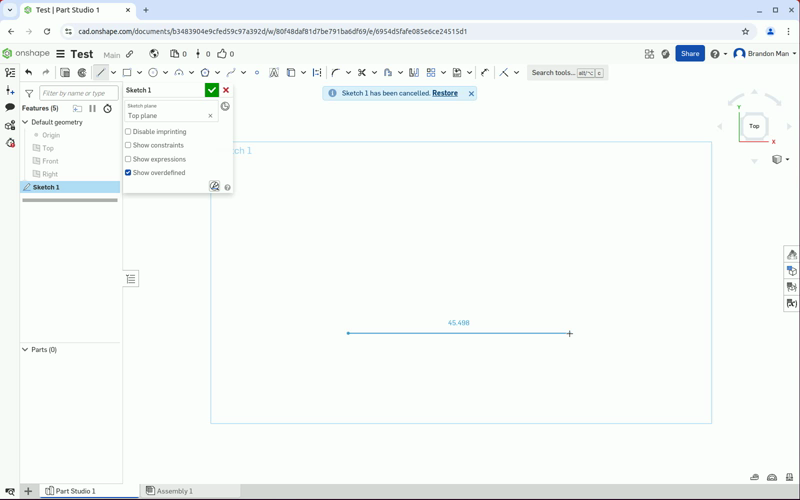
key_down(shift)
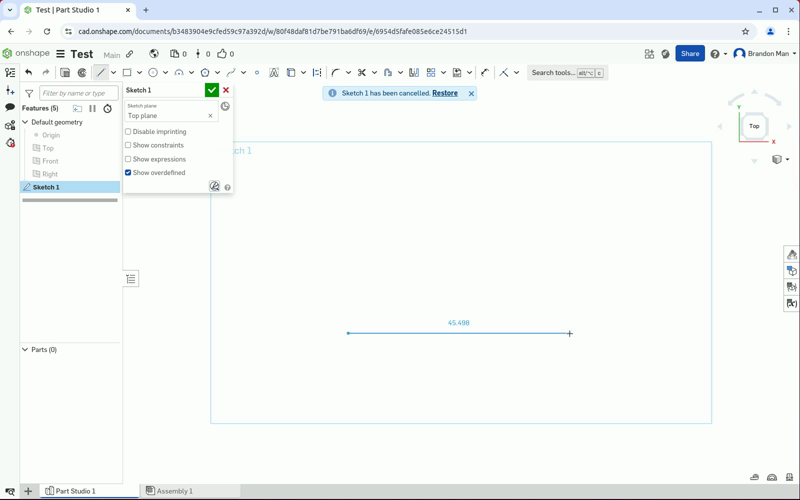
mouse_move(589, 333)
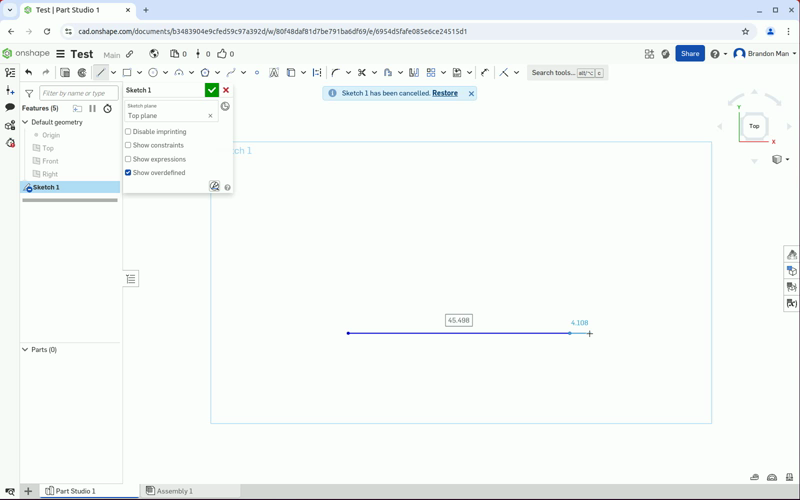
mouse_move(569, 330)
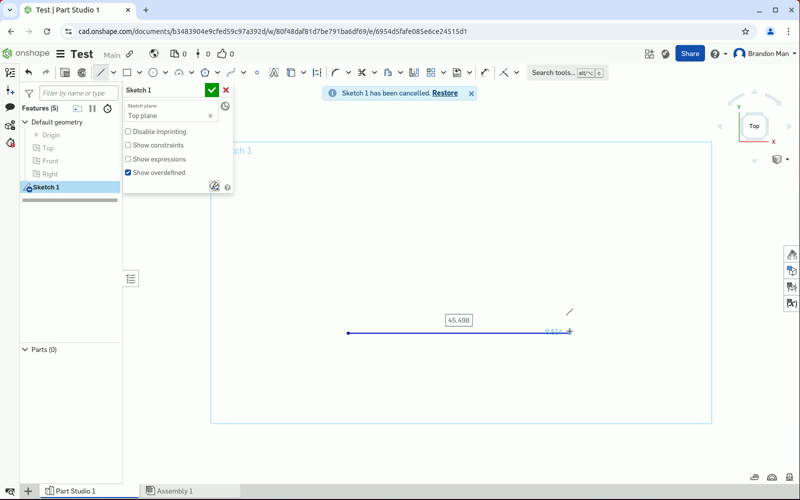
scroll(6)
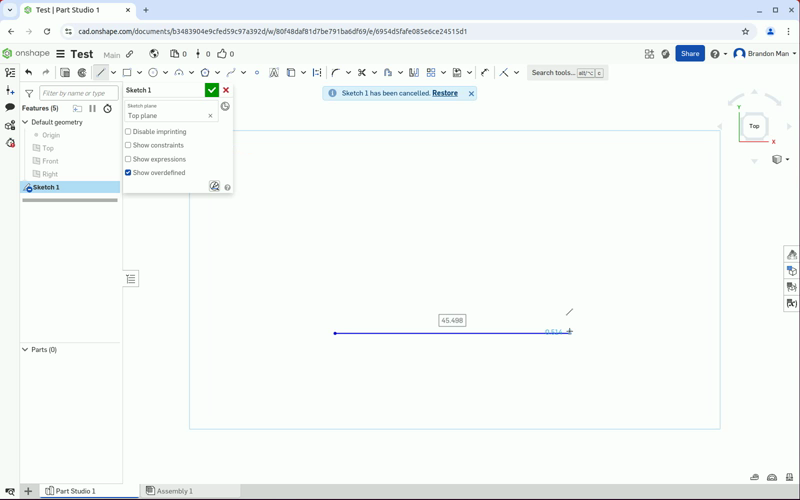
scroll(6)
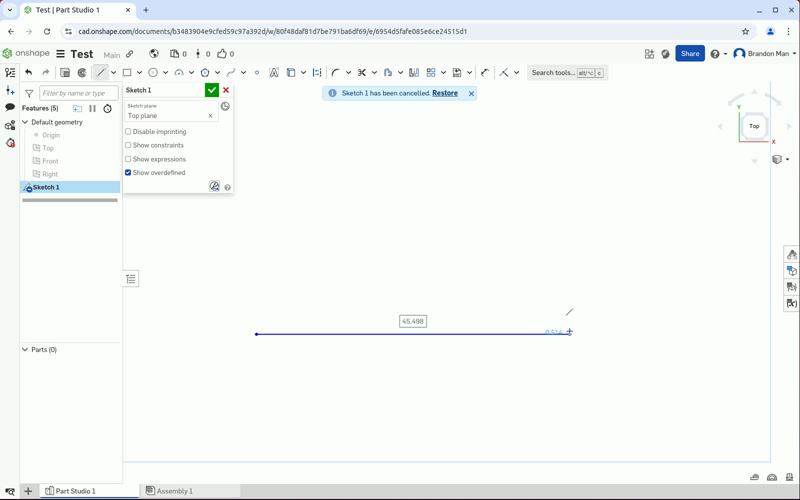
scroll(6)
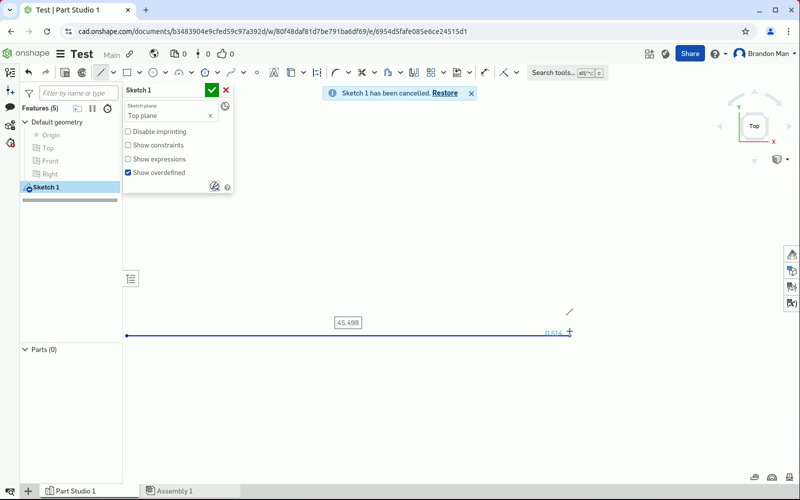
scroll(6)
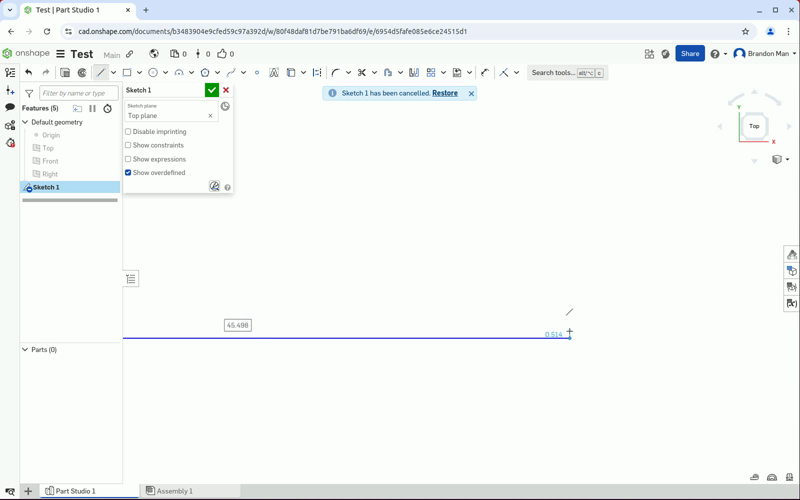
scroll(6)
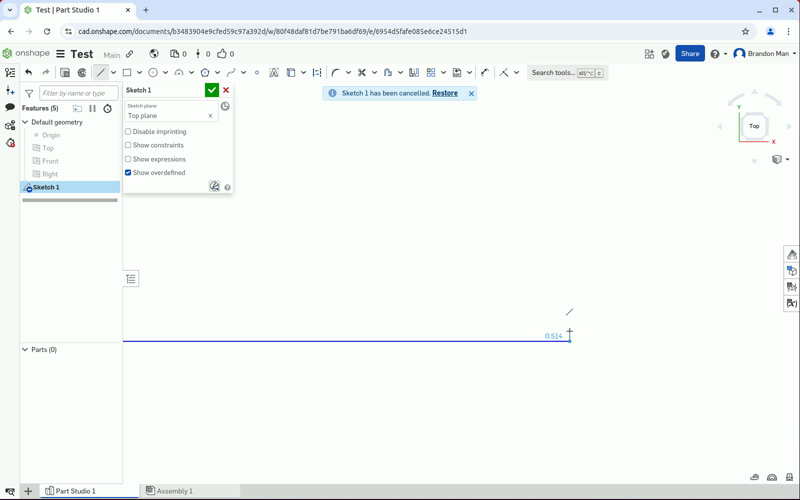
scroll(6)
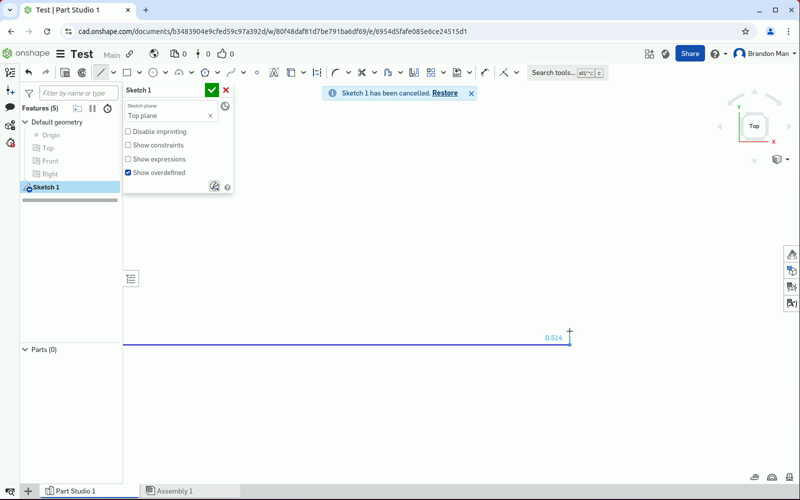
scroll(6)
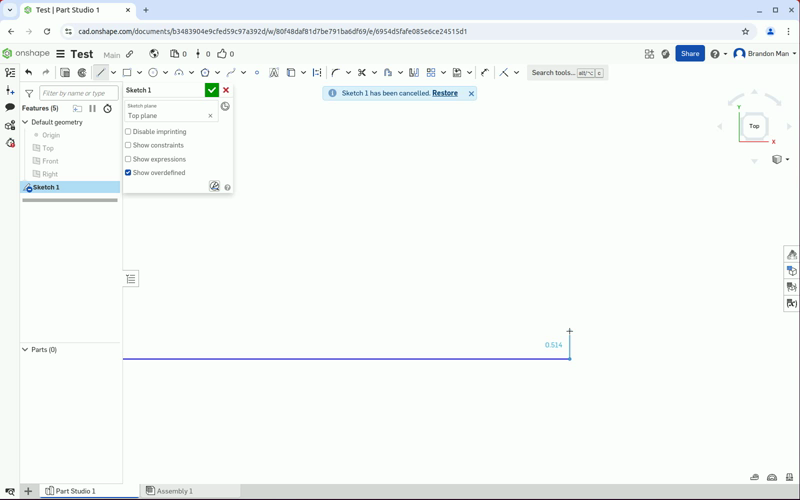
click(569, 330)
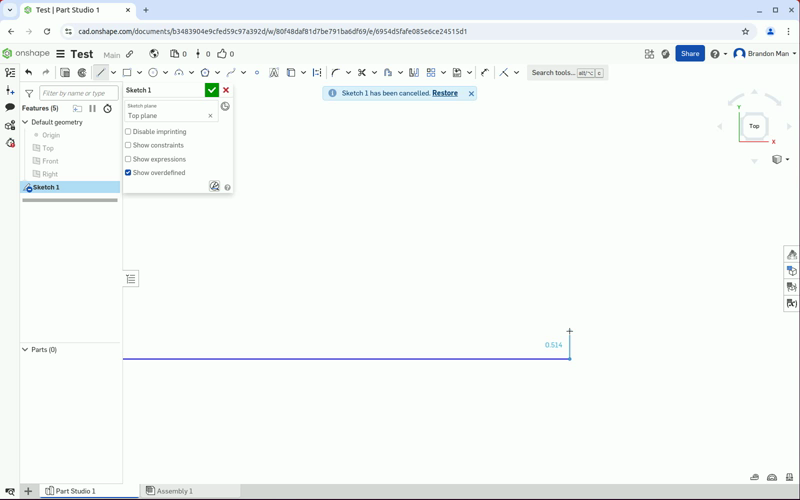
scroll(-6)
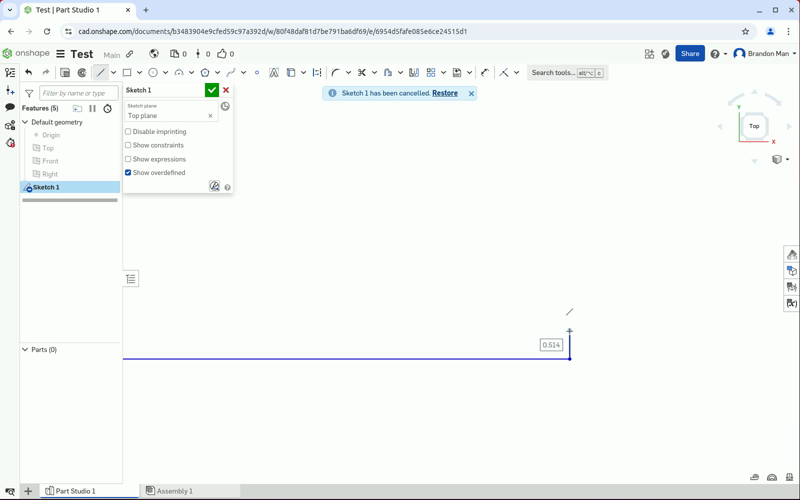
scroll(-6)
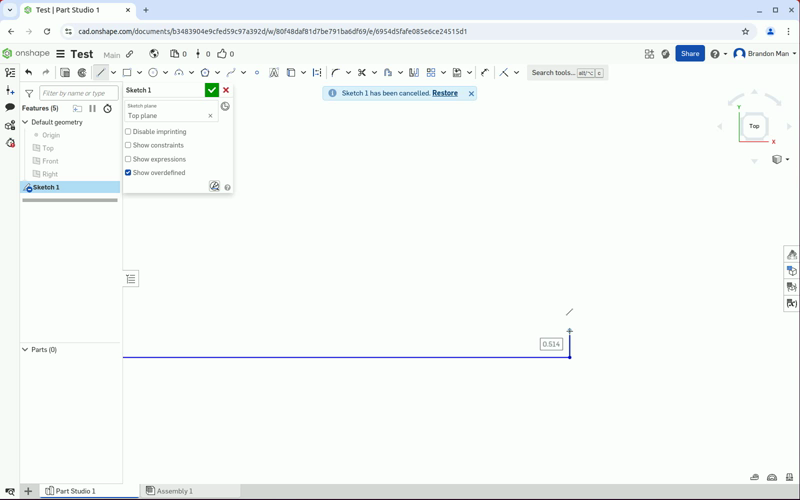
scroll(-6)
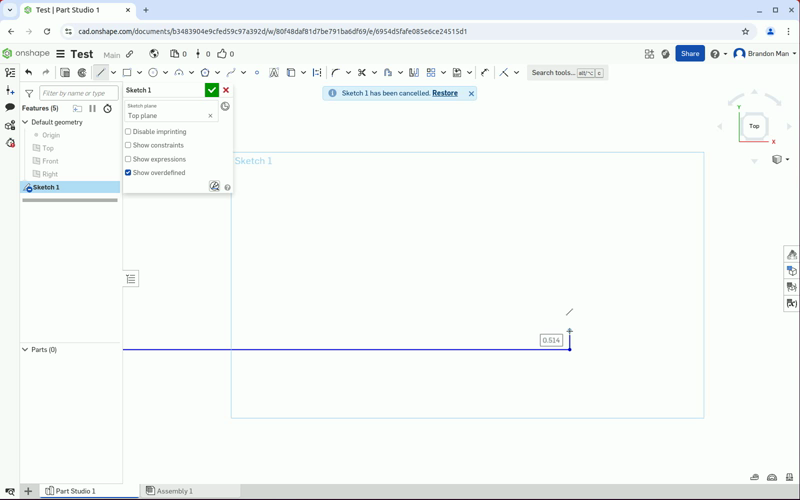
scroll(-6)
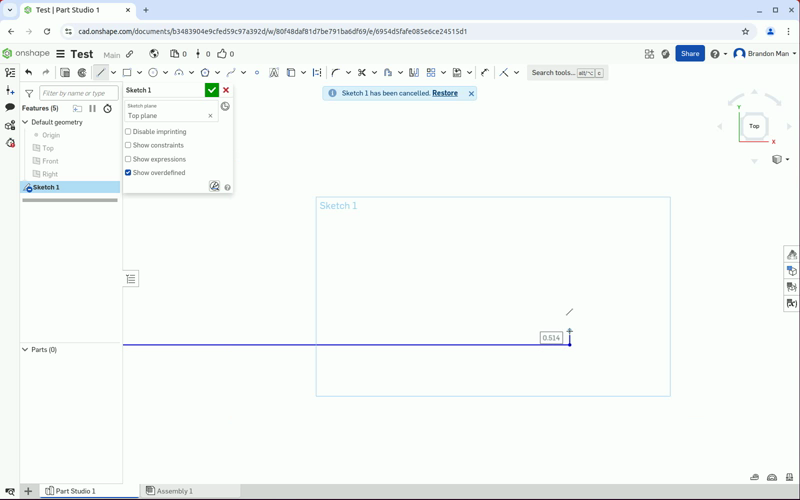
scroll(-6)
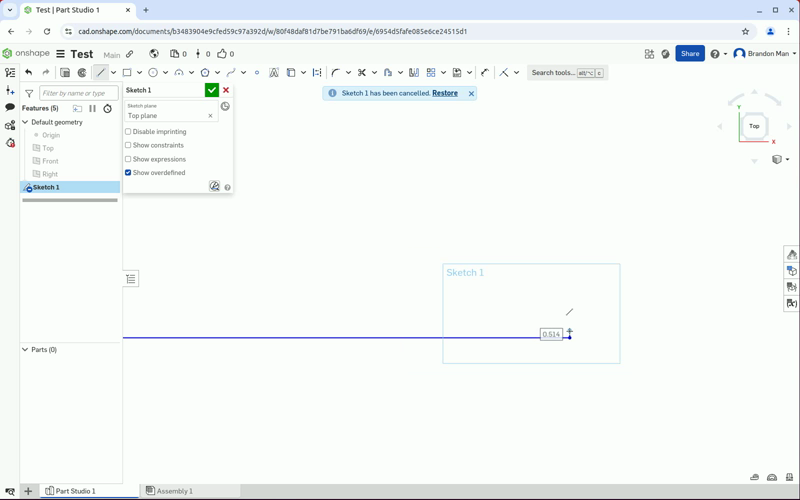
scroll(-6)
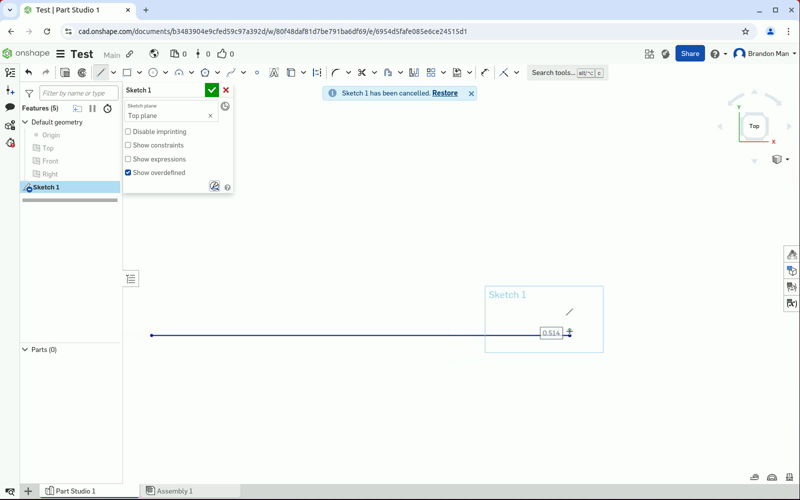
scroll(-6)
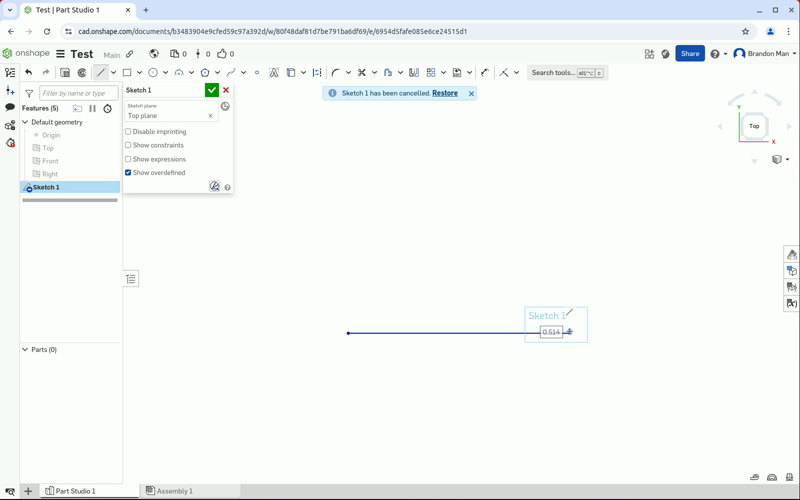
key_up(shift)
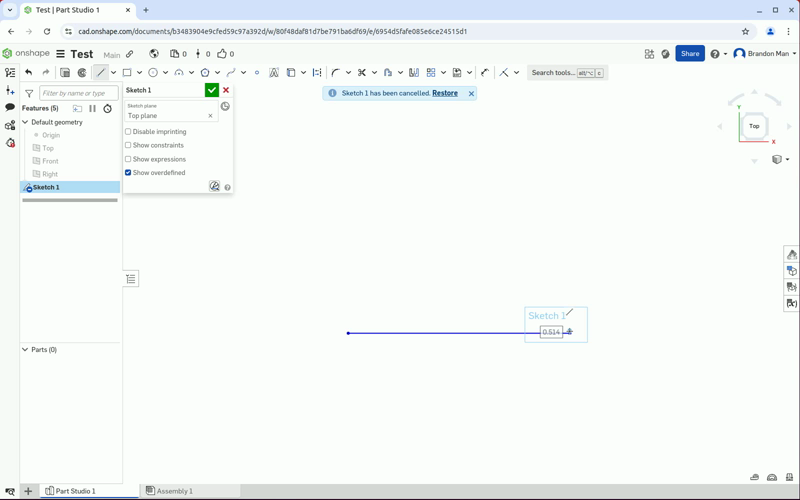
key_down(shift)
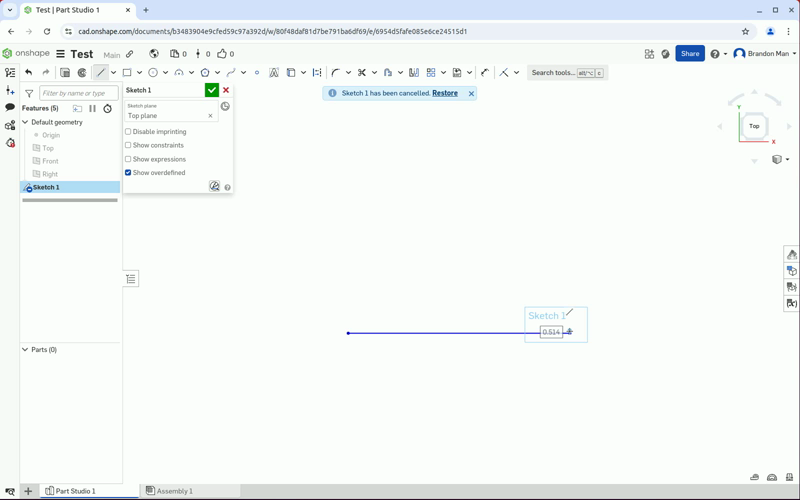
mouse_move(350, 330)
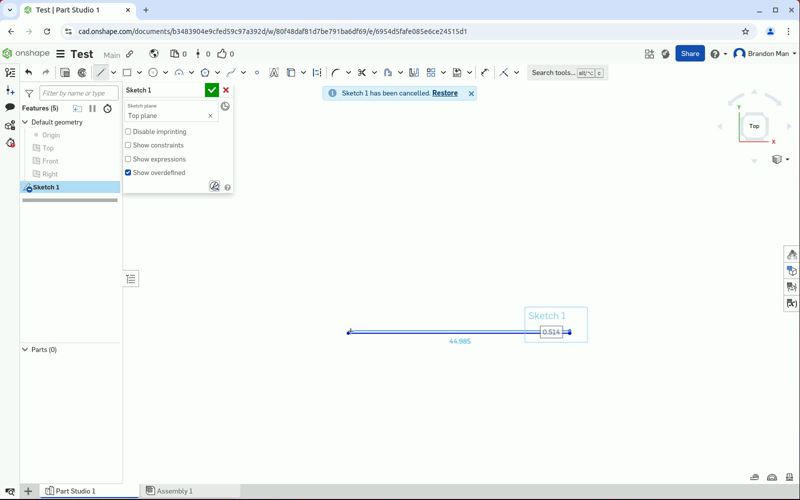
scroll(6)
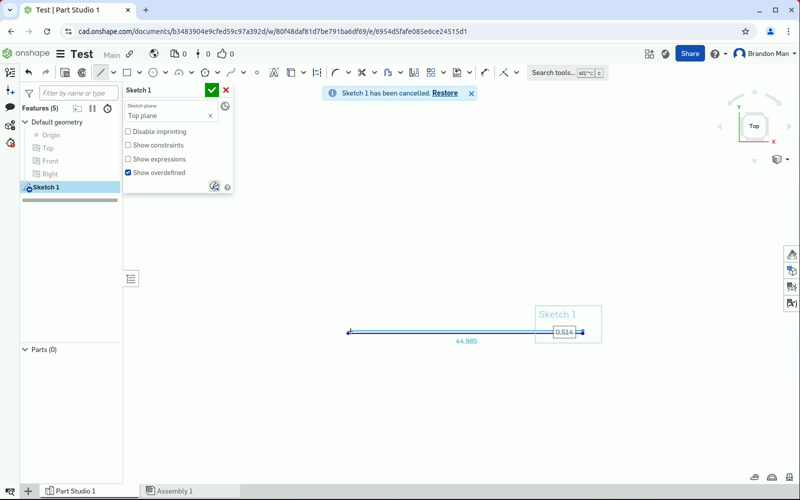
scroll(6)
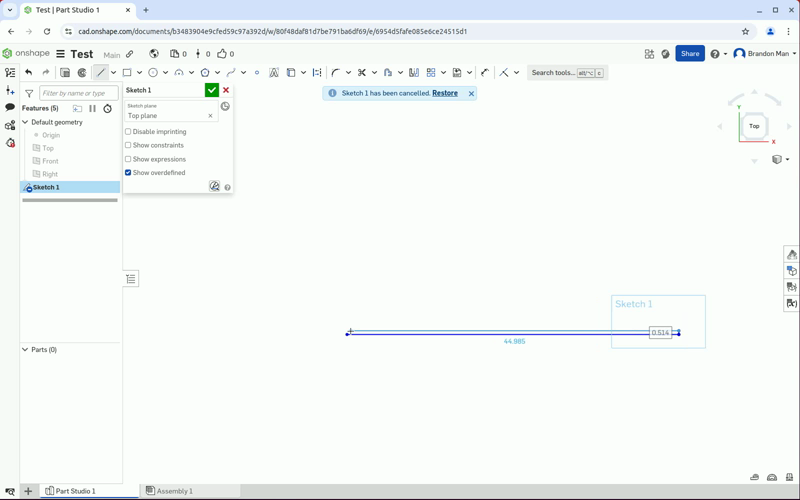
scroll(6)
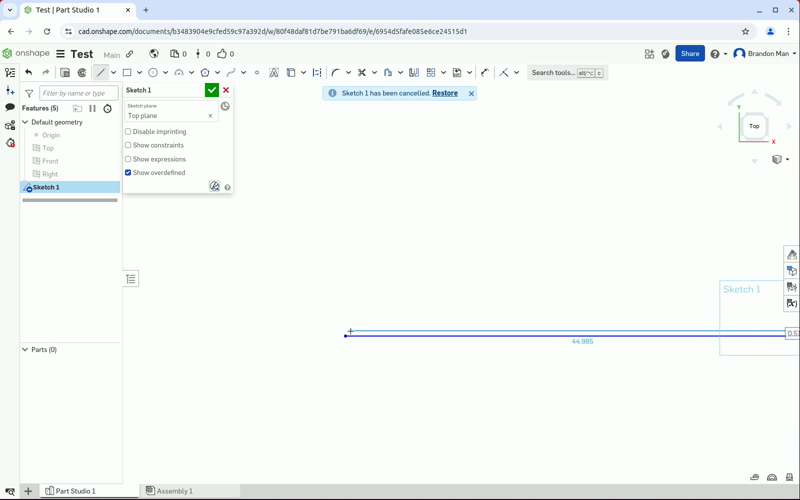
scroll(6)
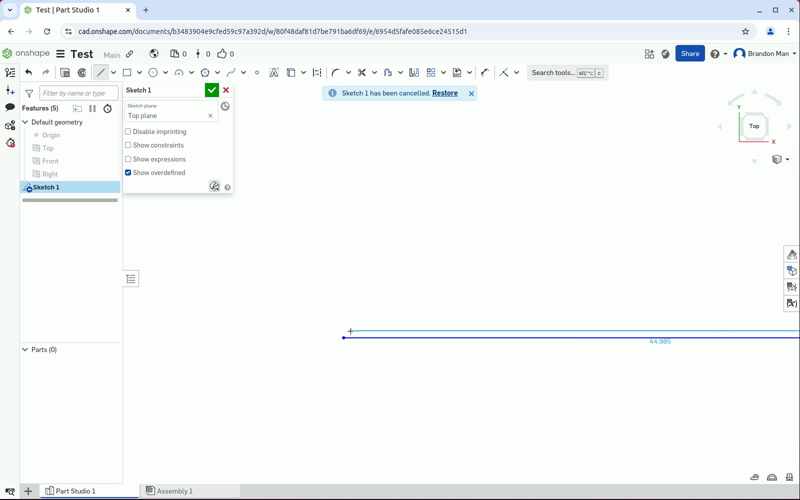
scroll(6)
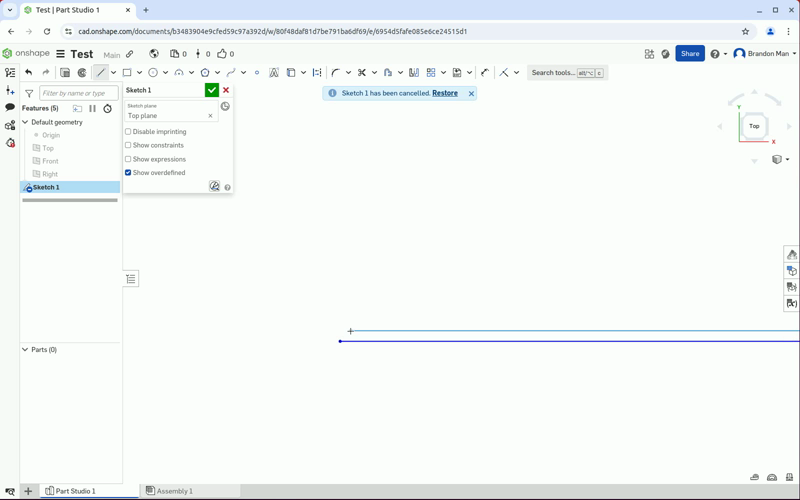
scroll(6)
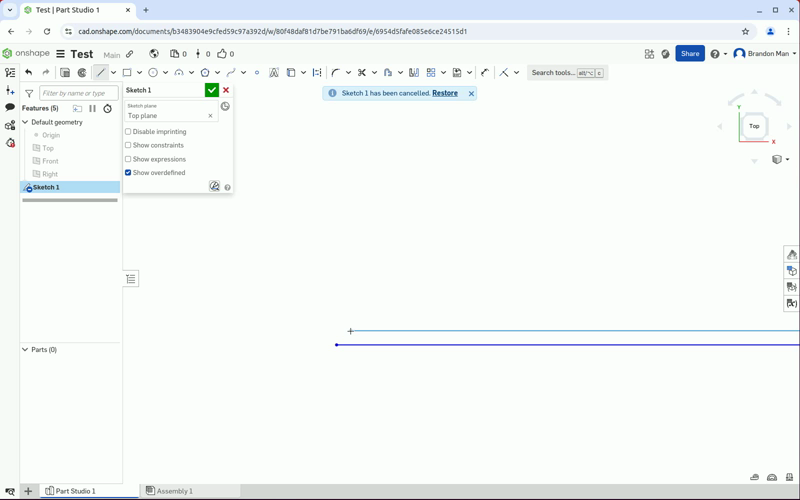
scroll(6)
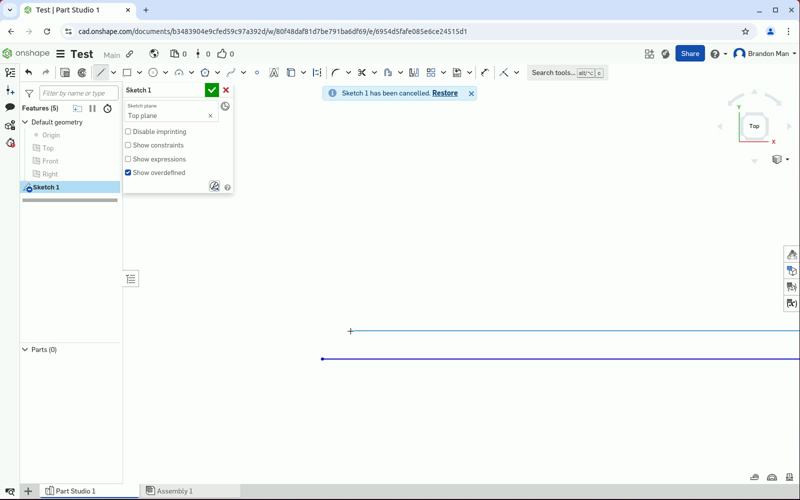
click(350, 330)
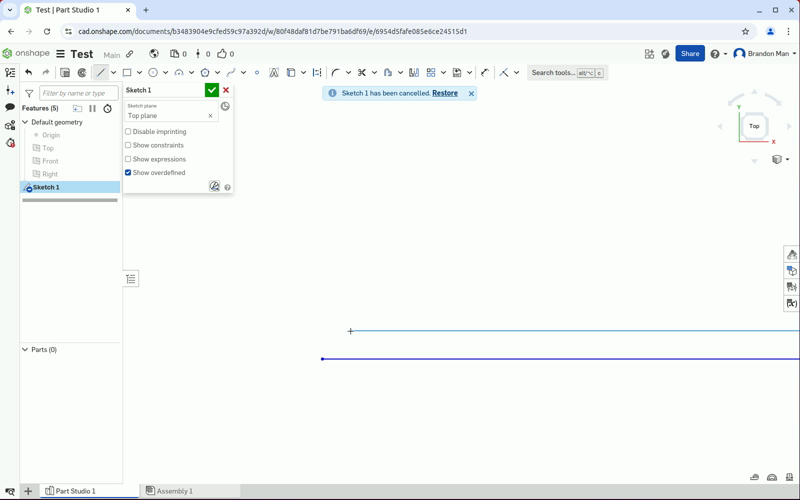
scroll(-6)
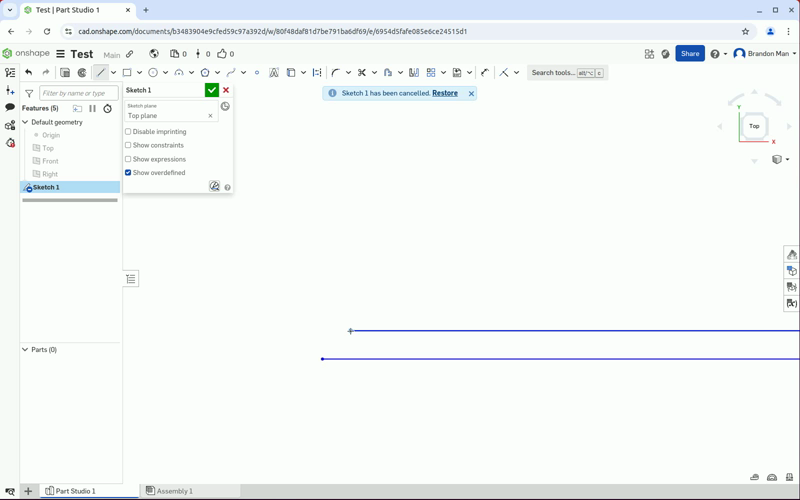
scroll(-6)
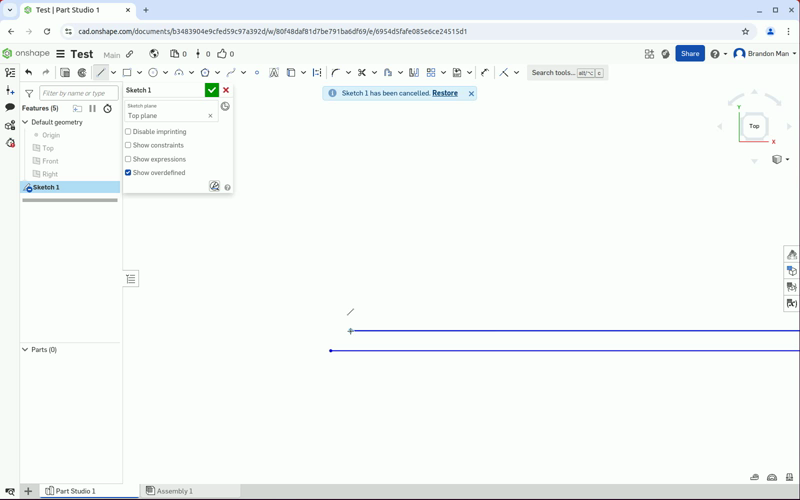
scroll(-6)
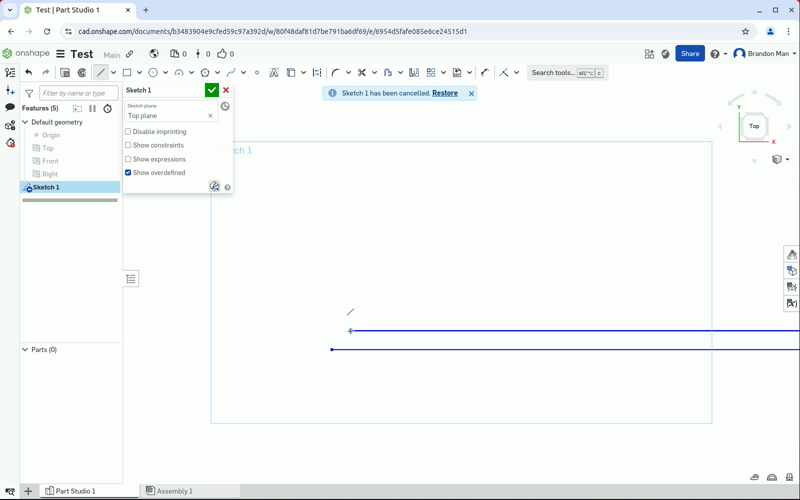
scroll(-6)
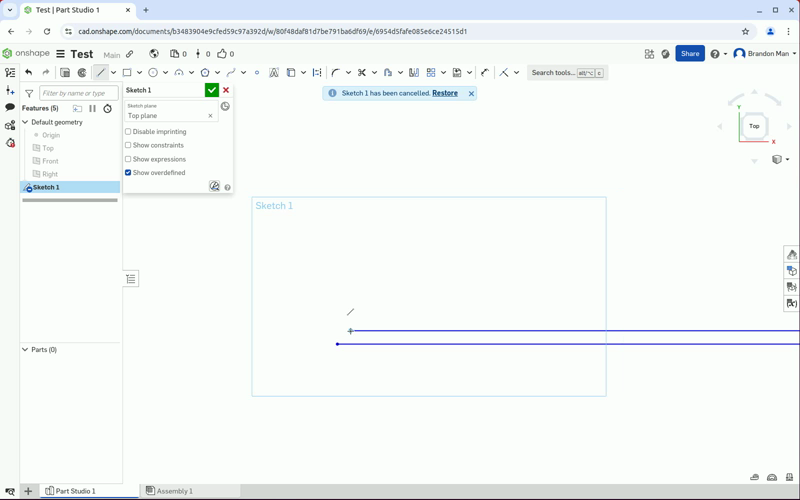
scroll(-6)
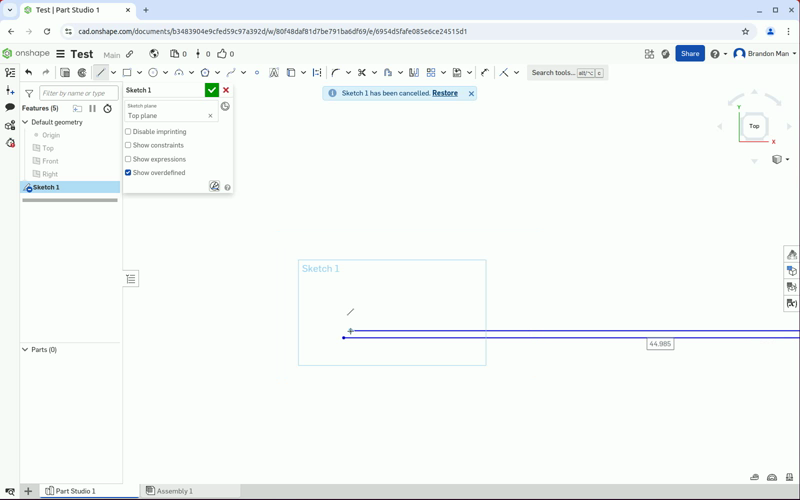
scroll(-6)
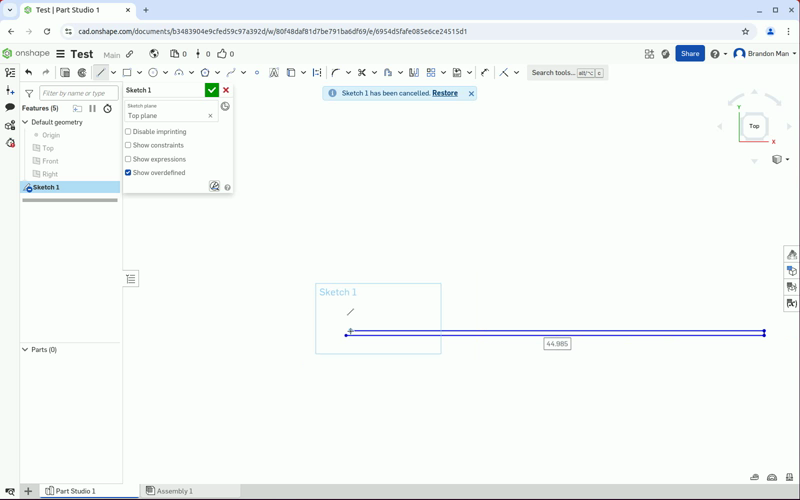
scroll(-6)
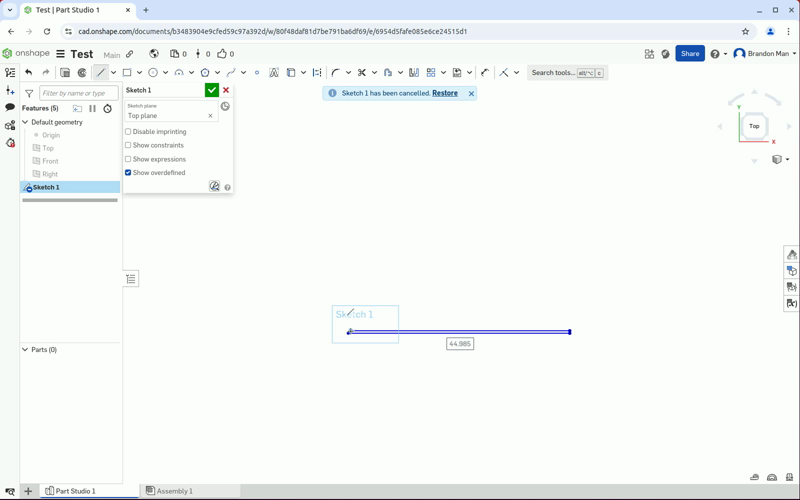
key_up(shift)
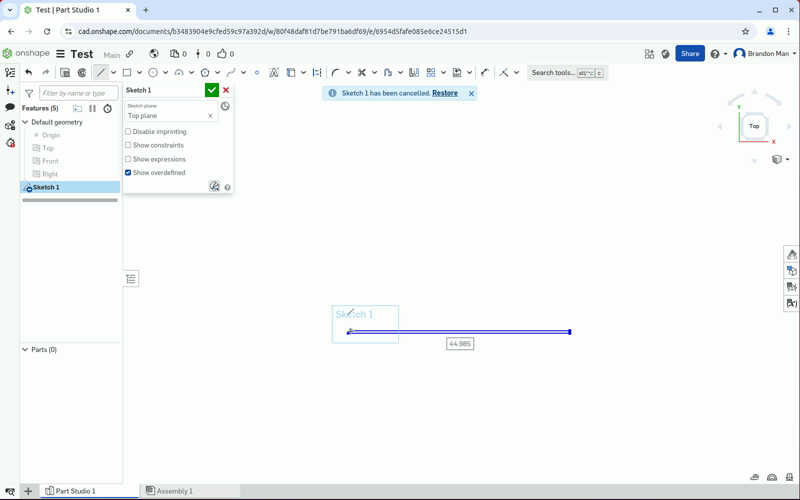
key_down(shift)
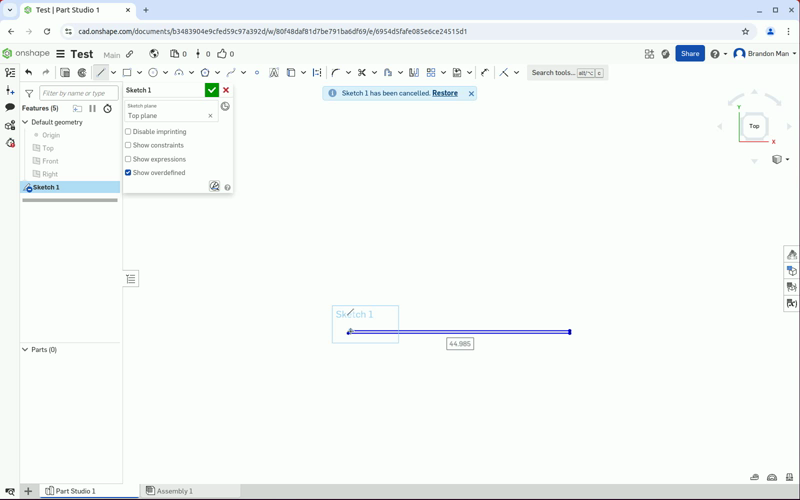
mouse_move(350, 235)
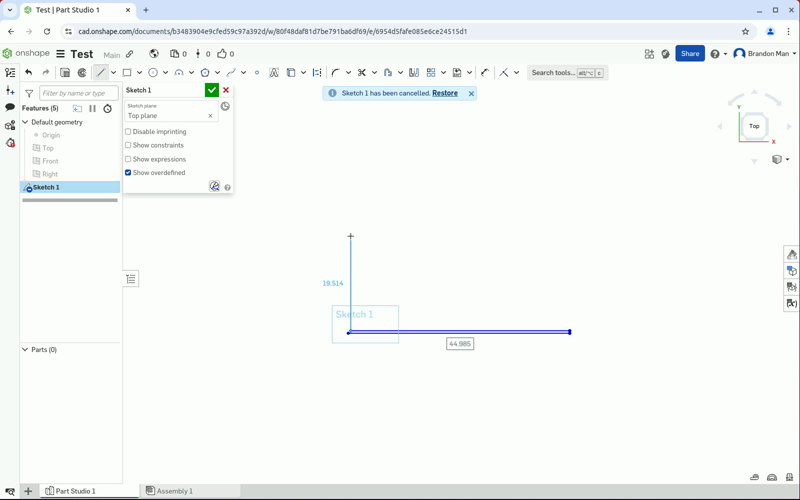
click(350, 235)
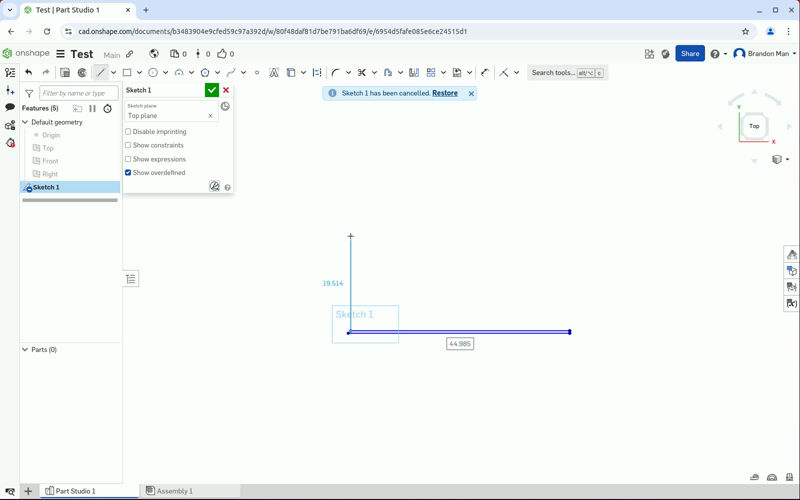
key_up(shift)
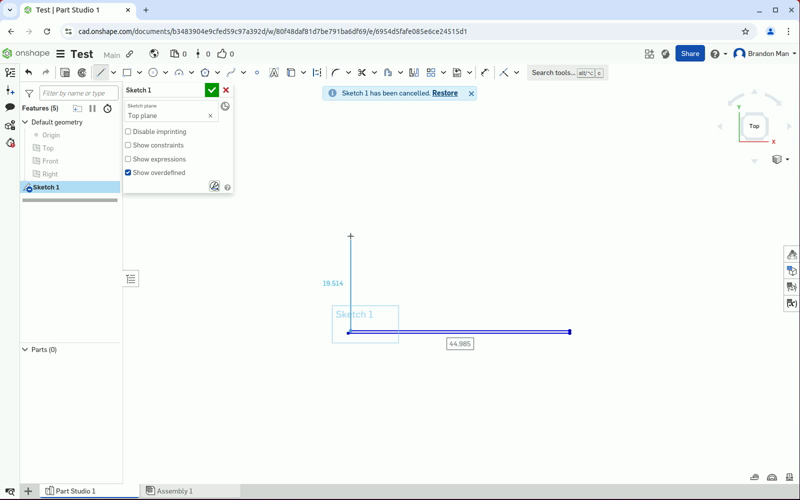
key_down(shift)
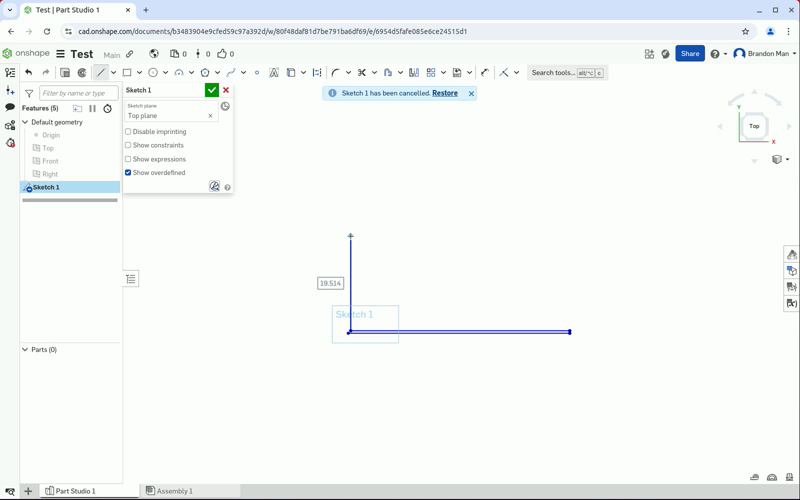
mouse_move(569, 235)
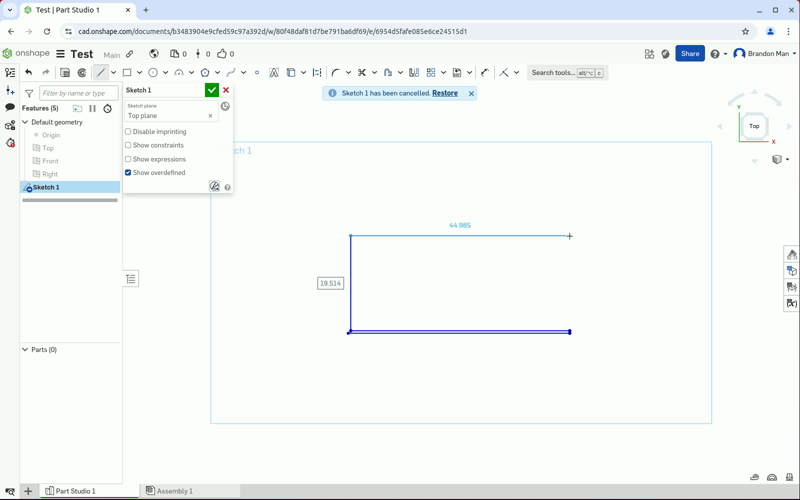
click(569, 235)
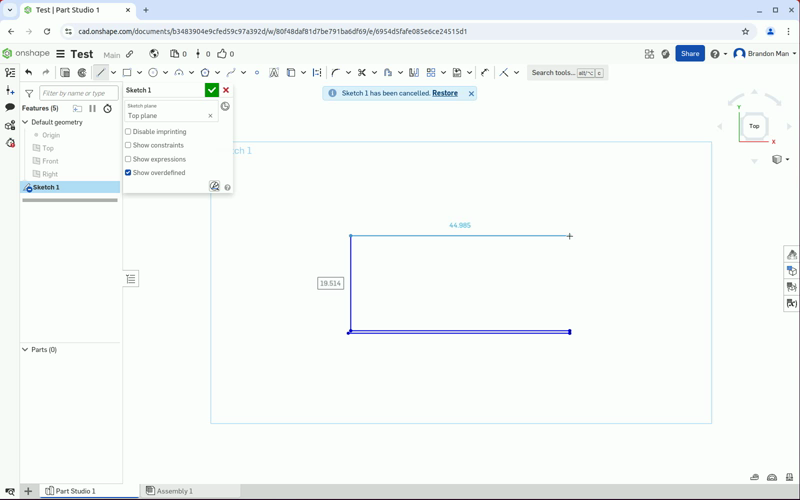
key_up(shift)
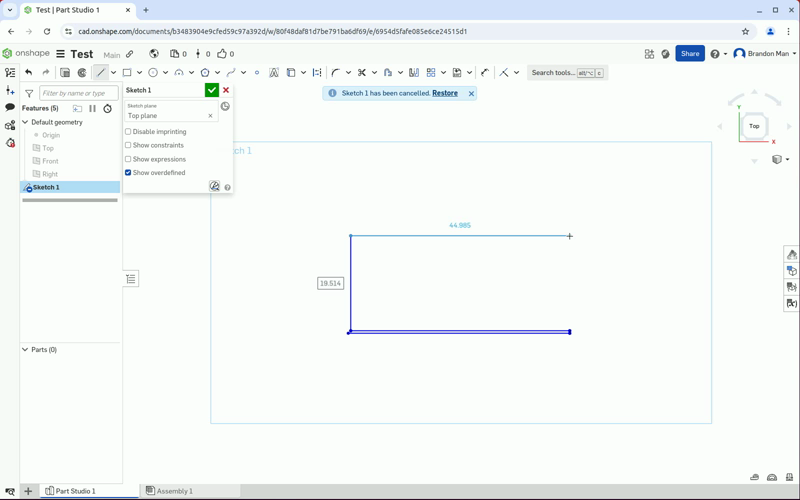
key_down(shift)
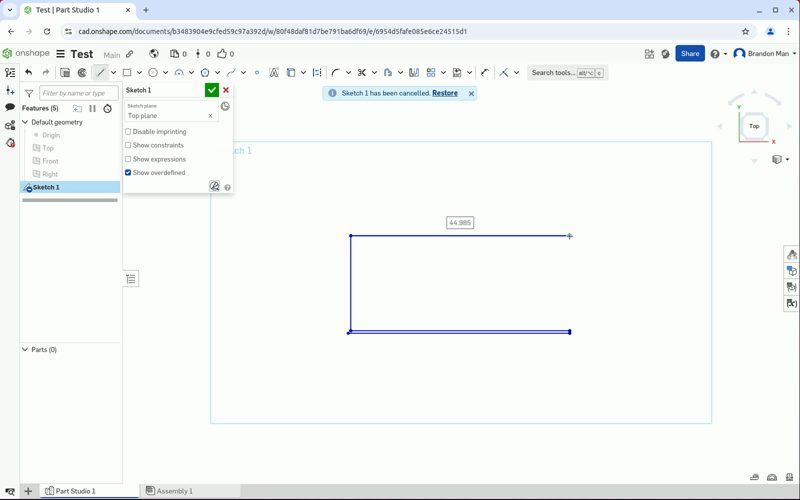
mouse_move(589, 235)
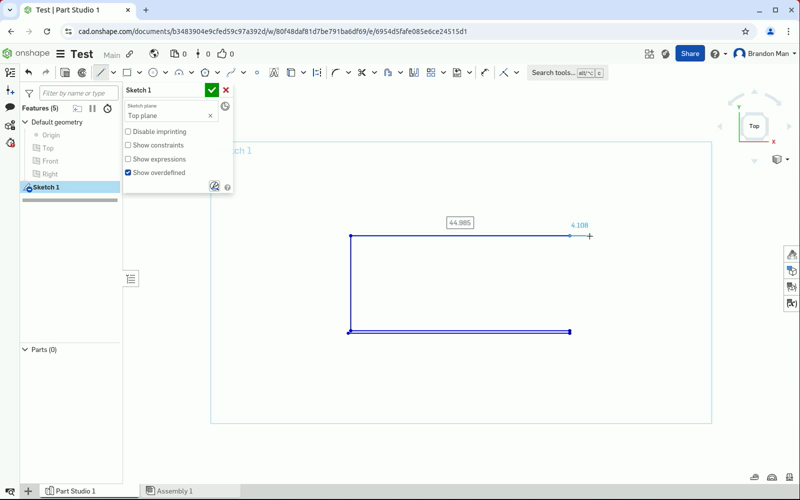
mouse_move(569, 233)
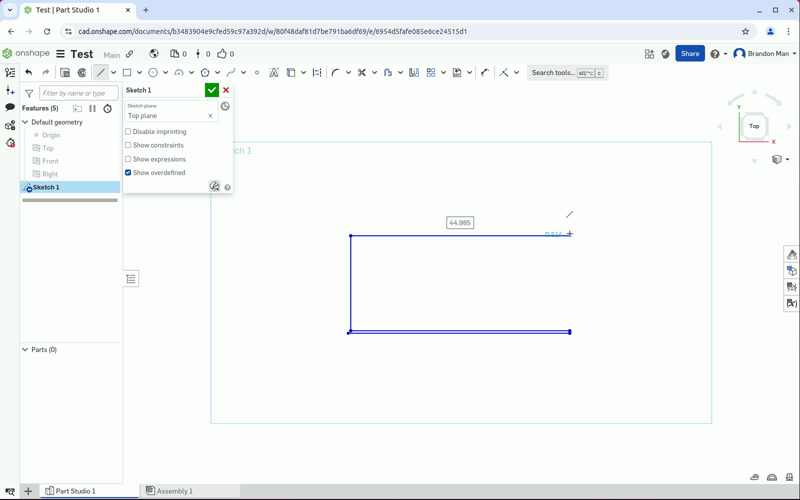
scroll(6)
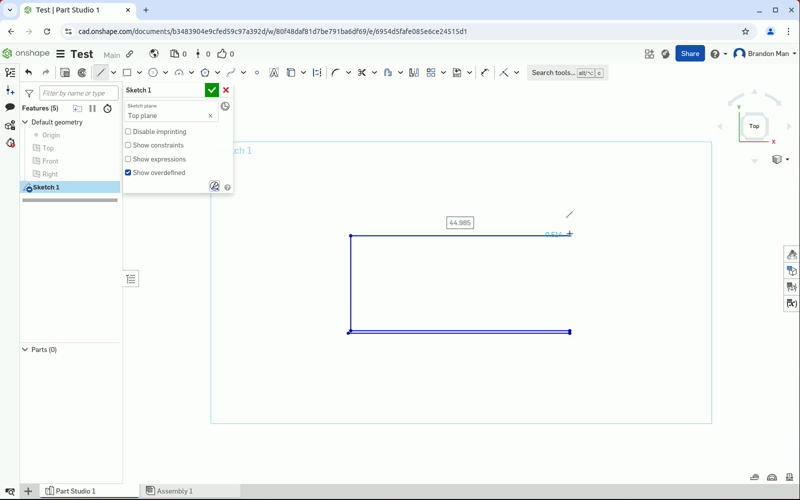
scroll(6)
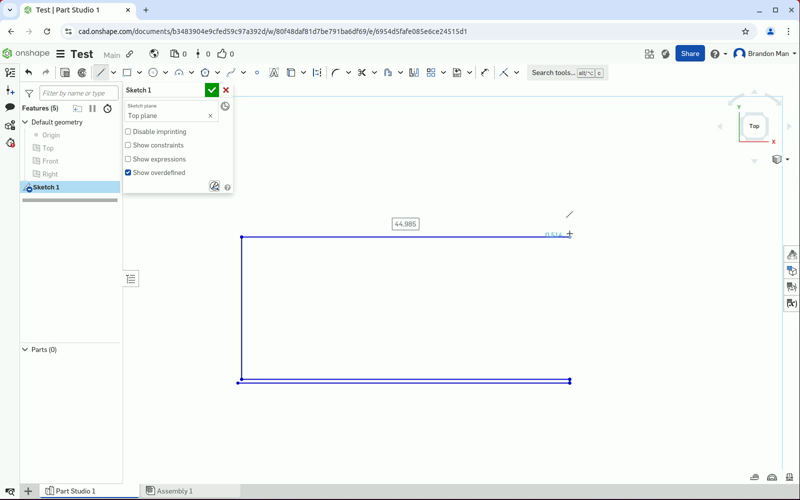
scroll(6)
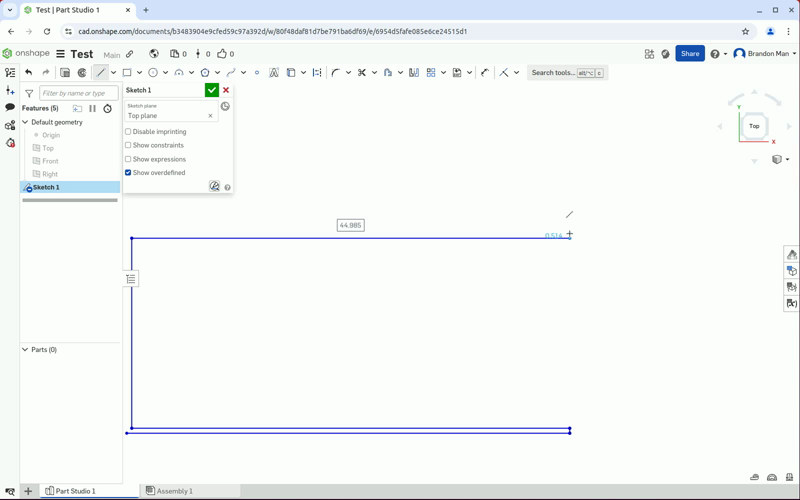
scroll(6)
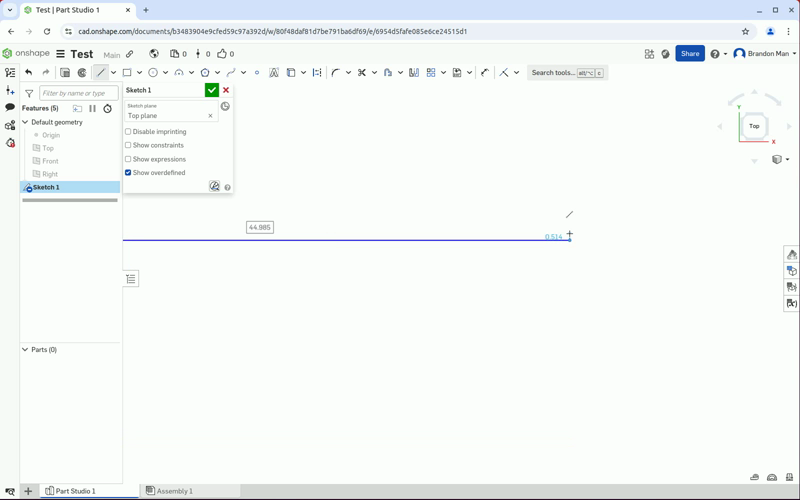
scroll(6)
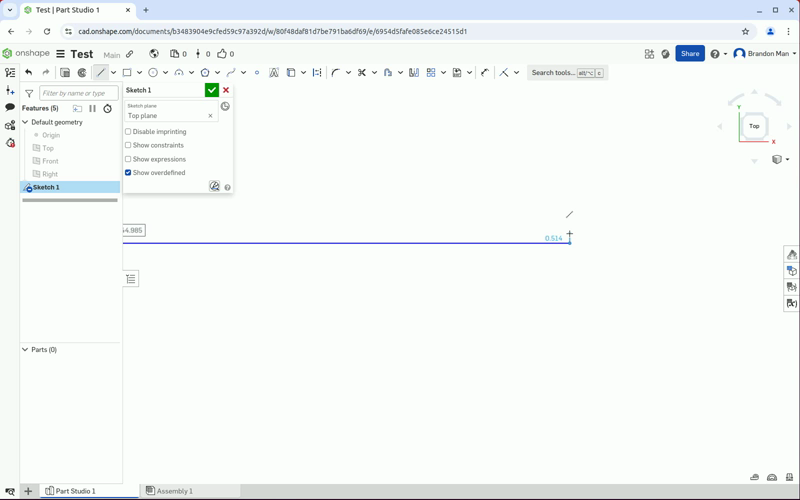
scroll(6)
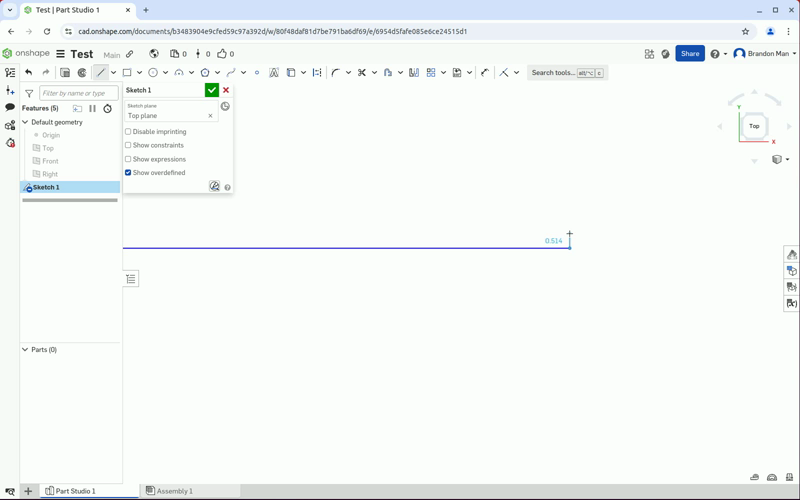
scroll(6)
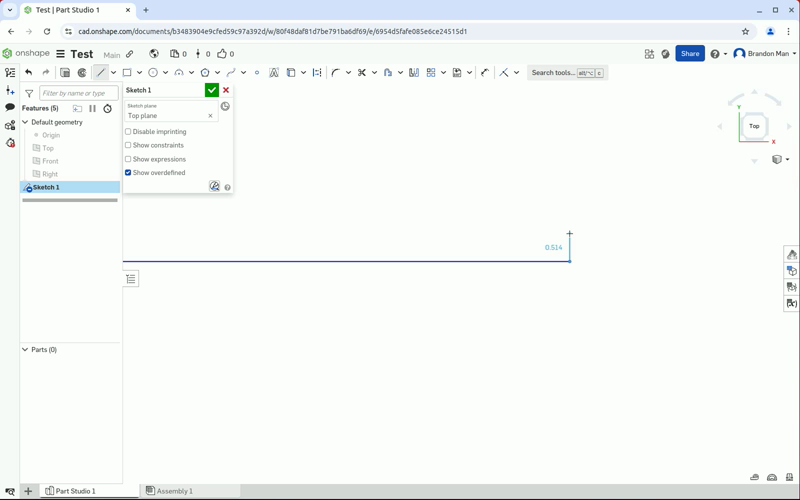
click(569, 233)
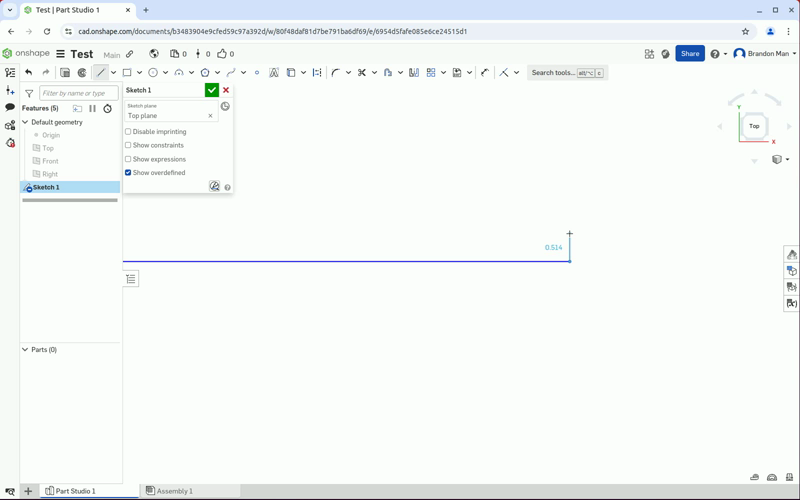
scroll(-6)
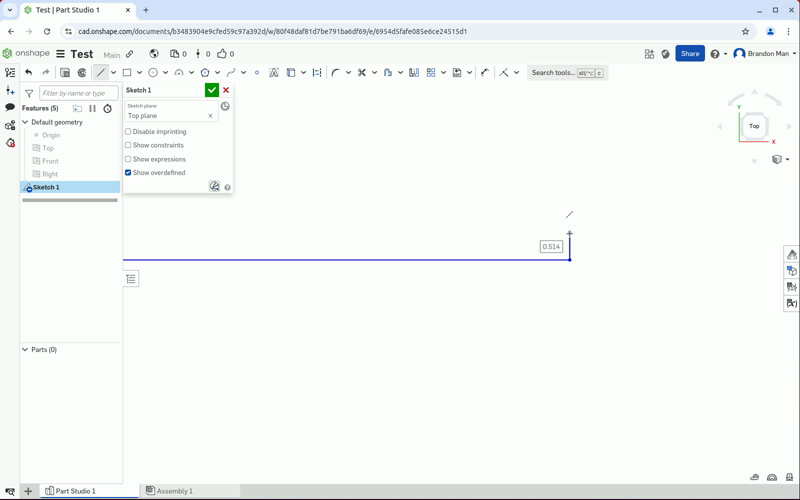
scroll(-6)
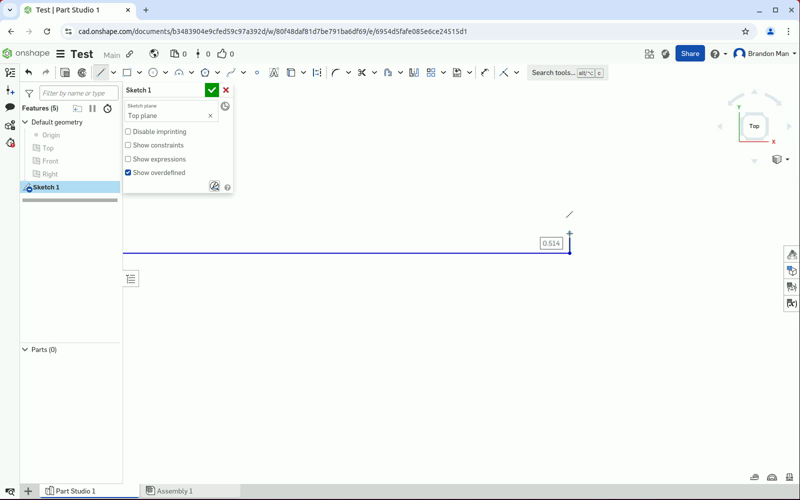
scroll(-6)
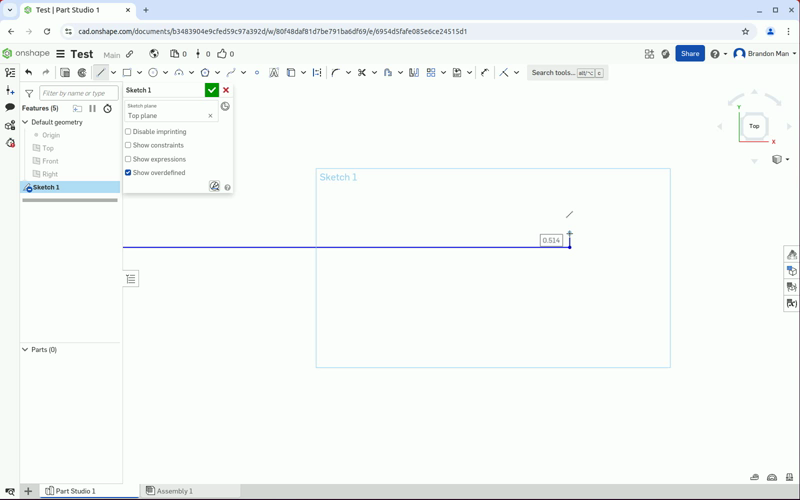
scroll(-6)
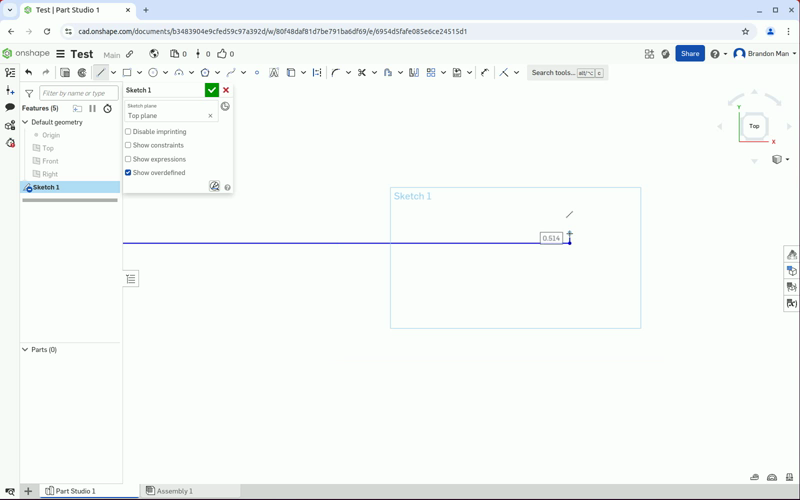
scroll(-6)
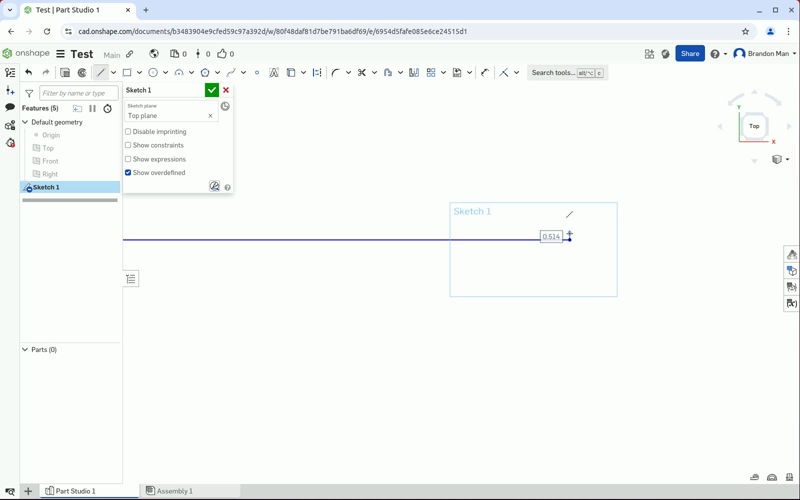
scroll(-6)
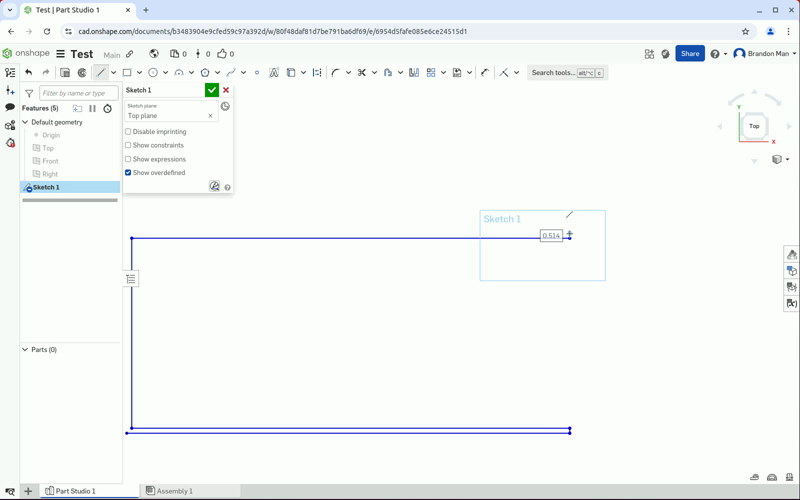
scroll(-6)
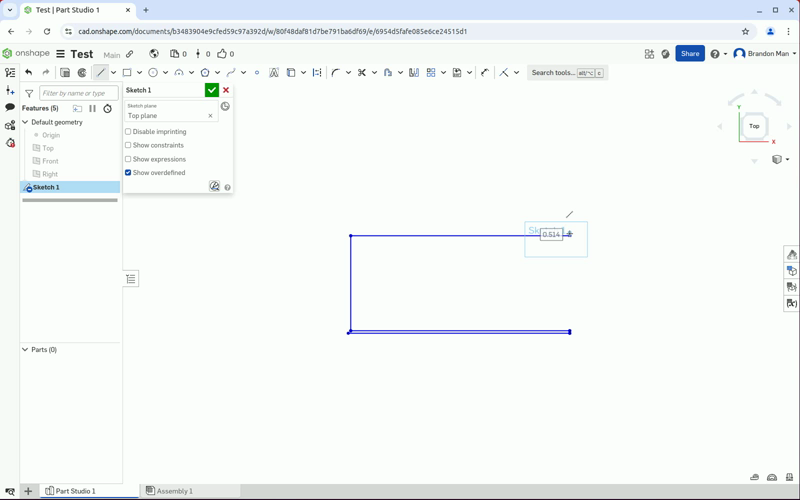
key_up(shift)
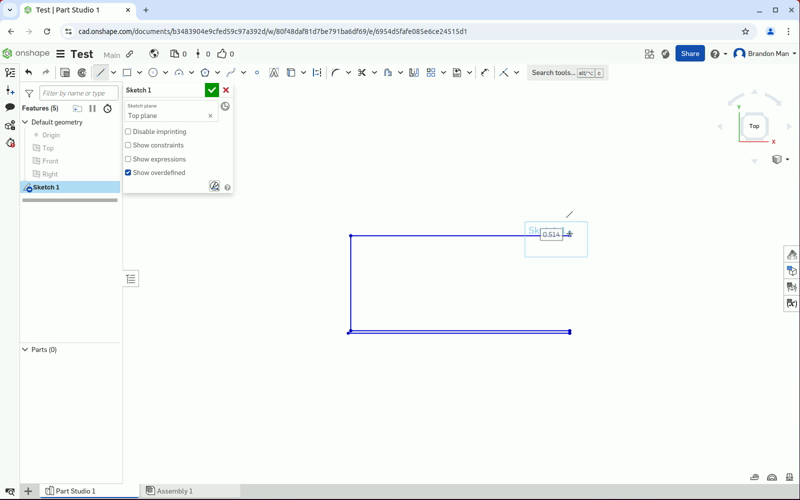
key_down(shift)
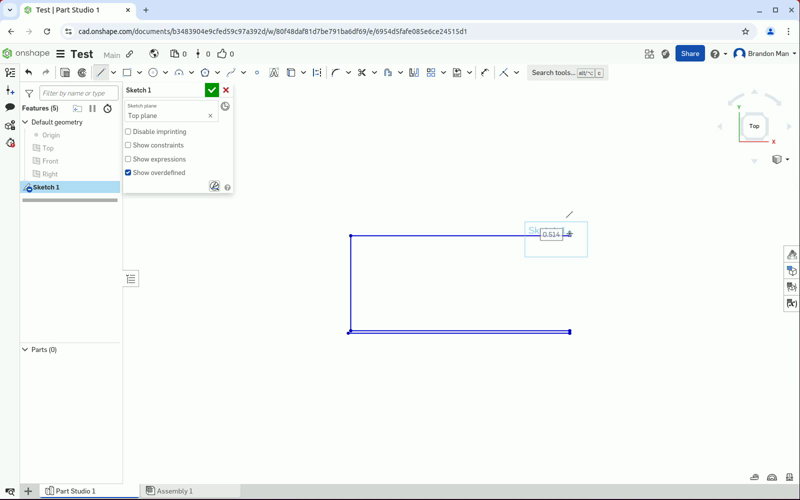
mouse_move(348, 233)
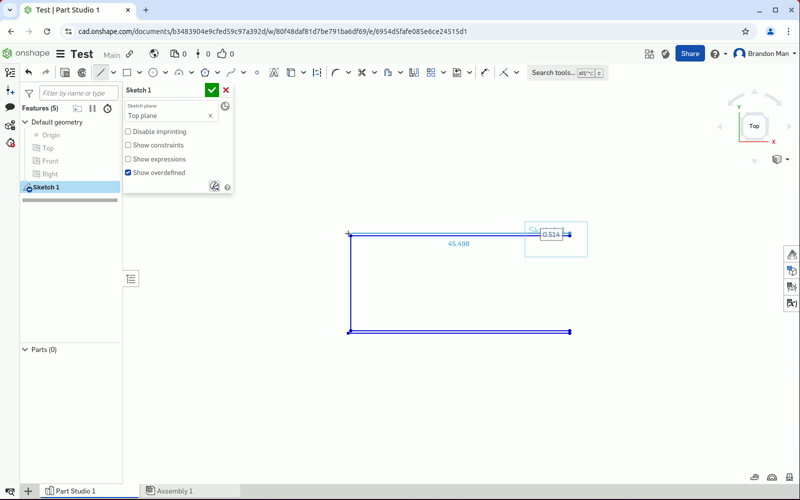
scroll(6)
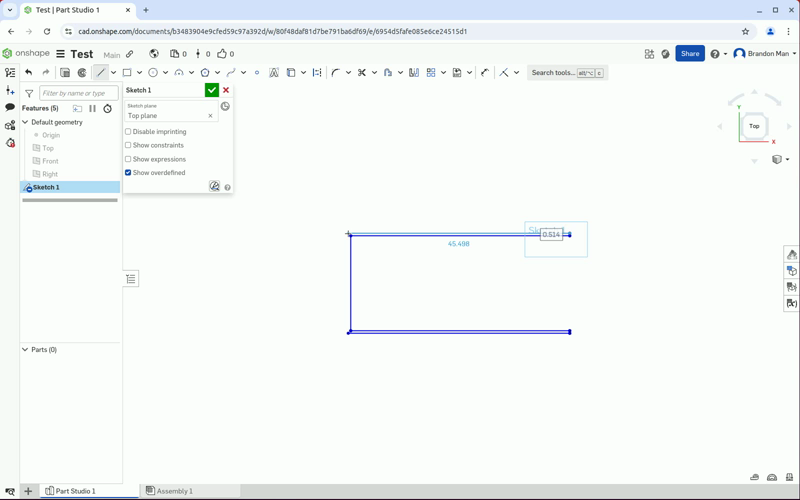
scroll(6)
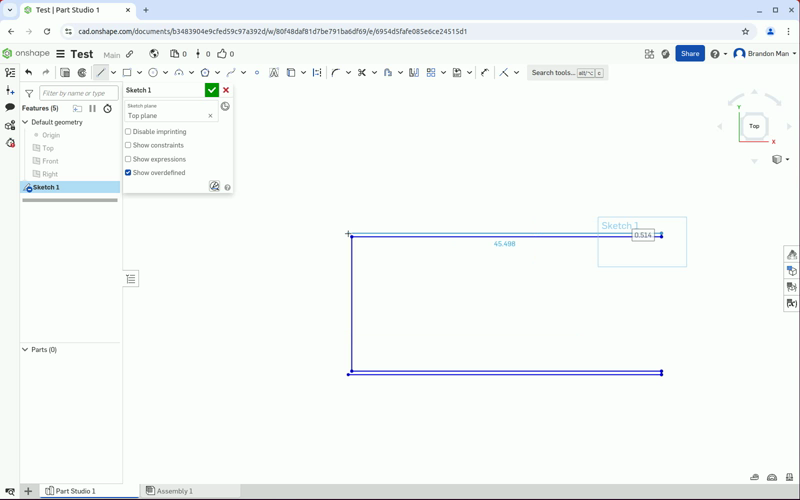
scroll(6)
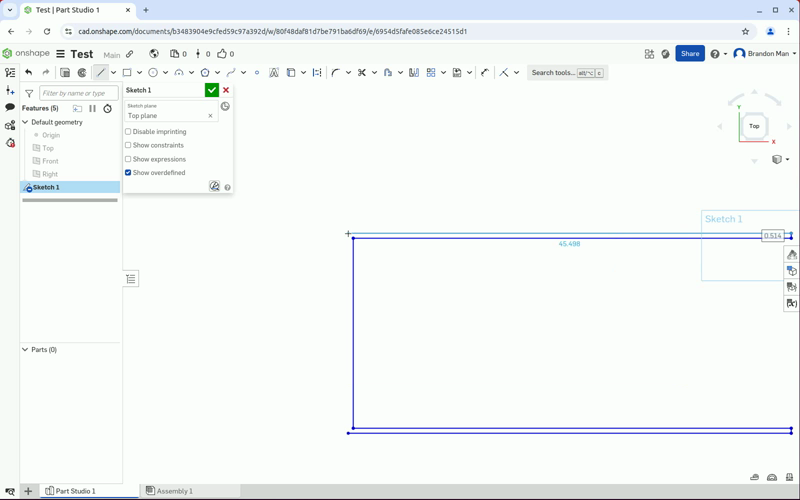
scroll(6)
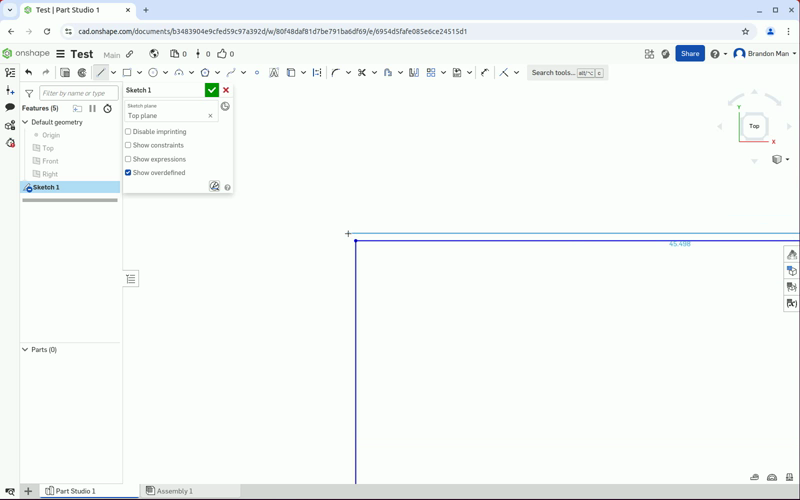
scroll(6)
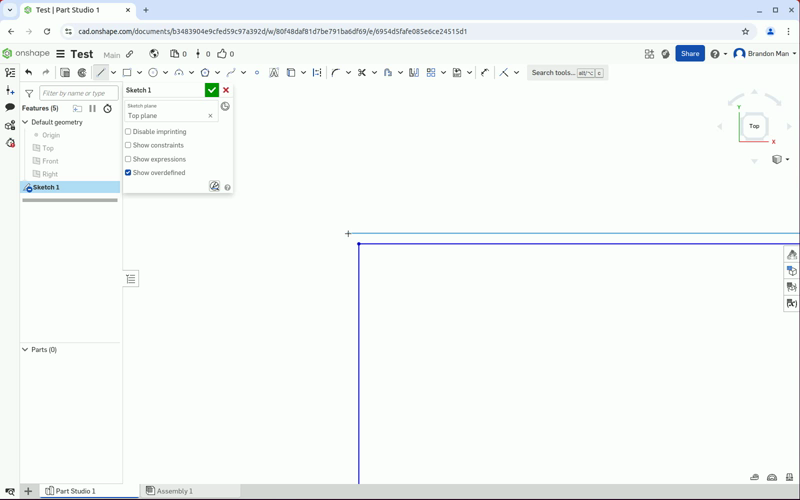
scroll(6)
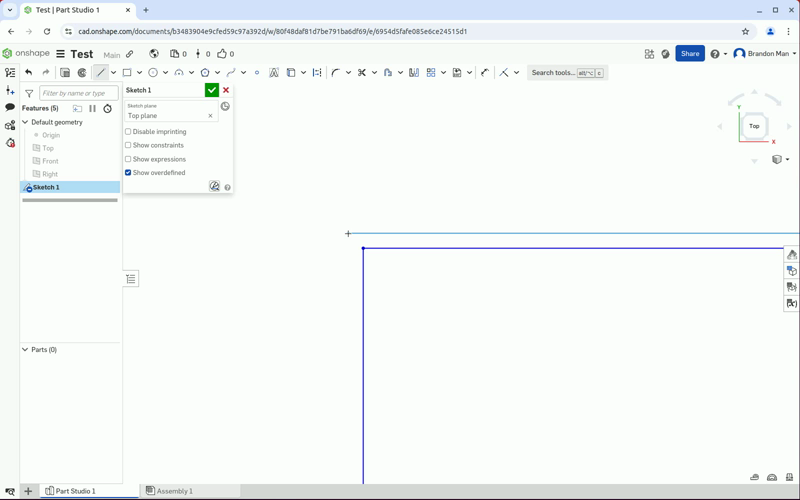
scroll(6)
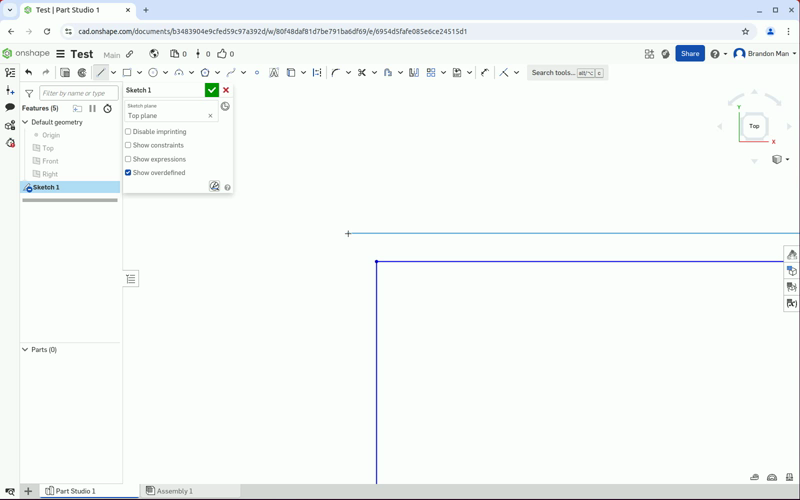
click(348, 233)
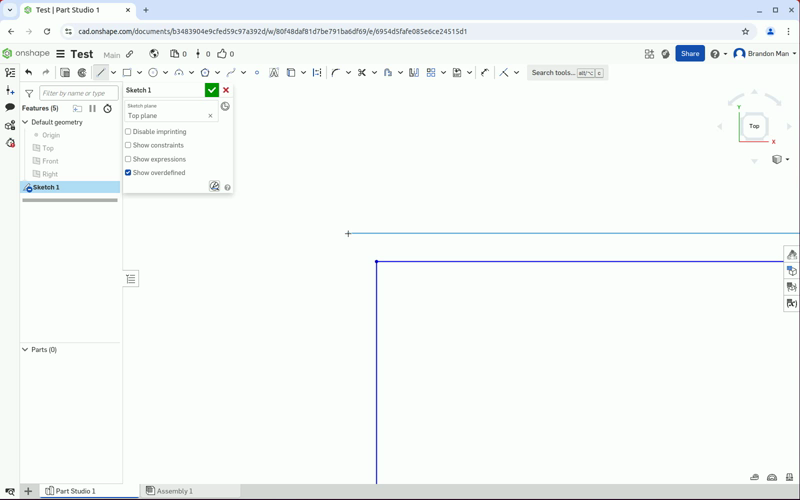
scroll(-6)
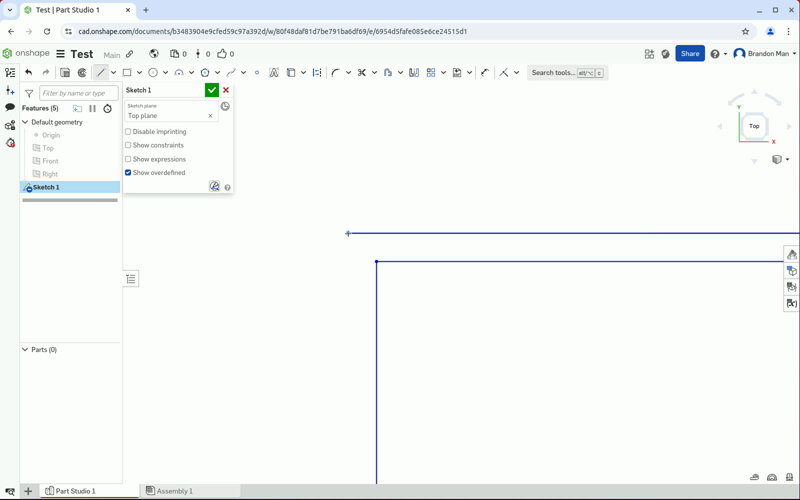
scroll(-6)
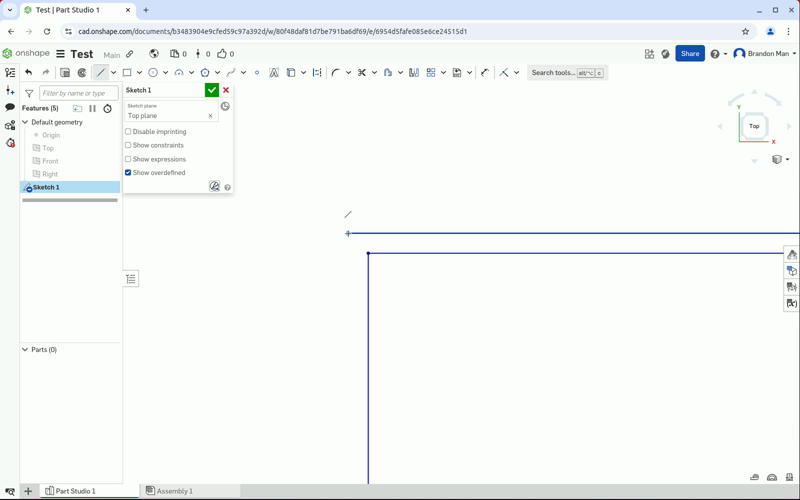
scroll(-6)
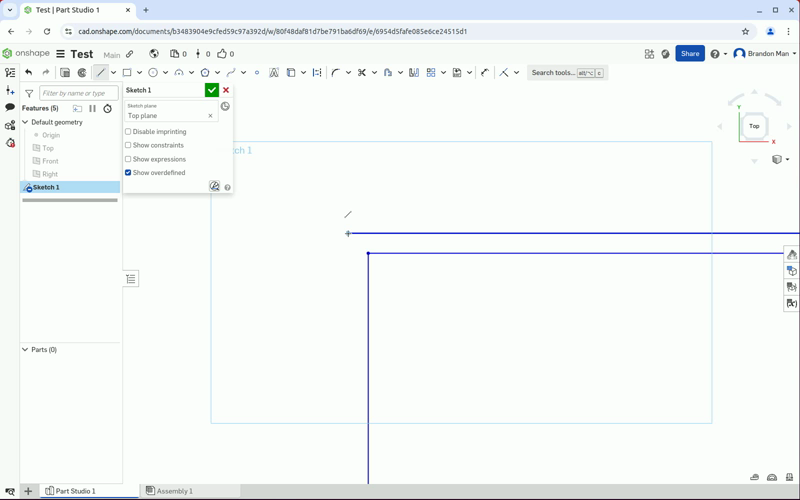
scroll(-6)
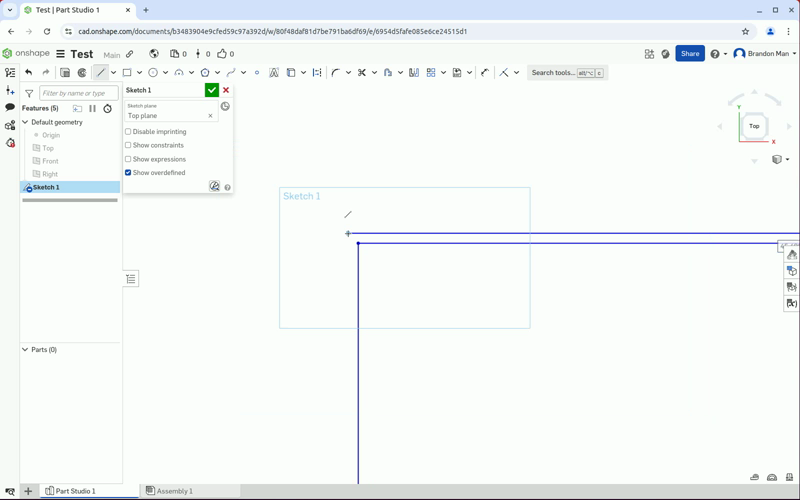
scroll(-6)
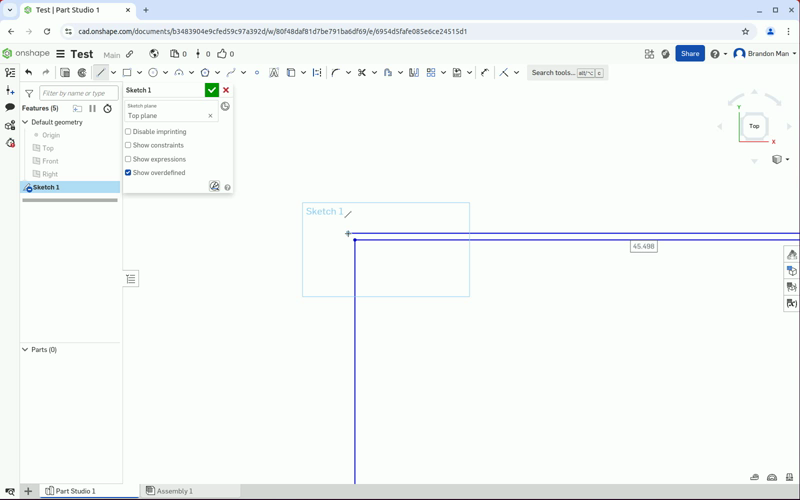
scroll(-6)
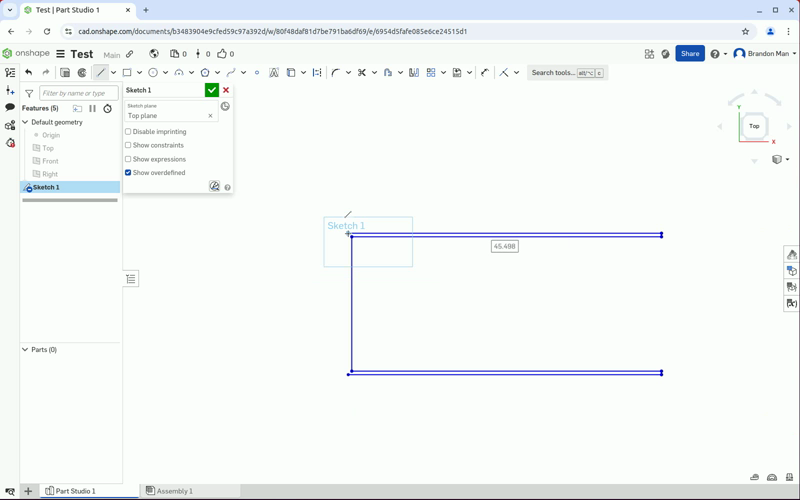
scroll(-6)
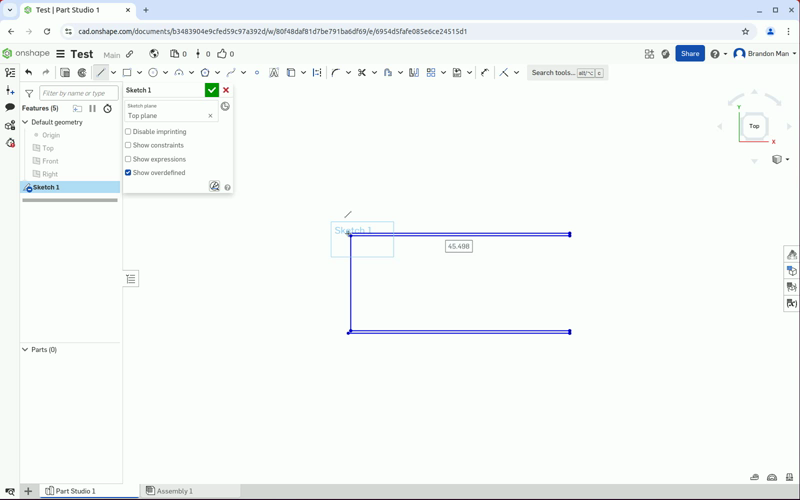
key_up(shift)
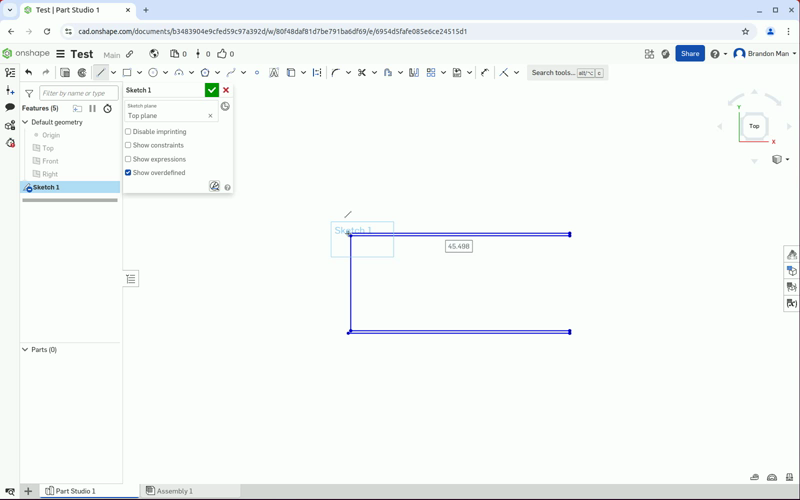
key_down(shift)
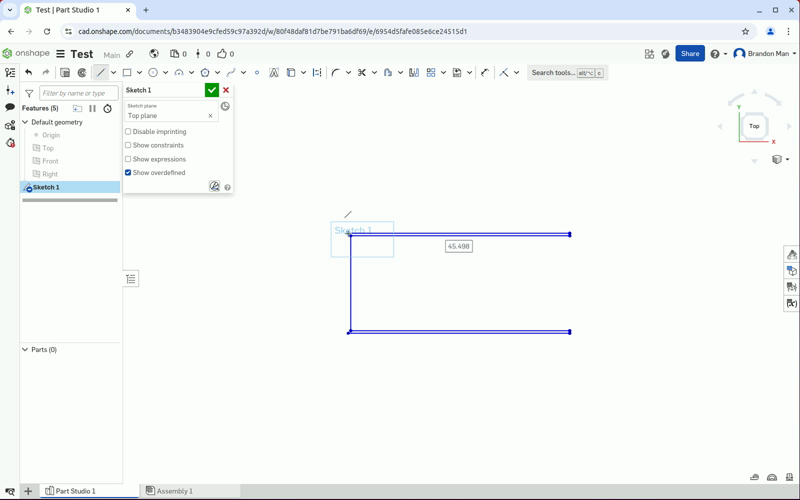
mouse_move(348, 333)
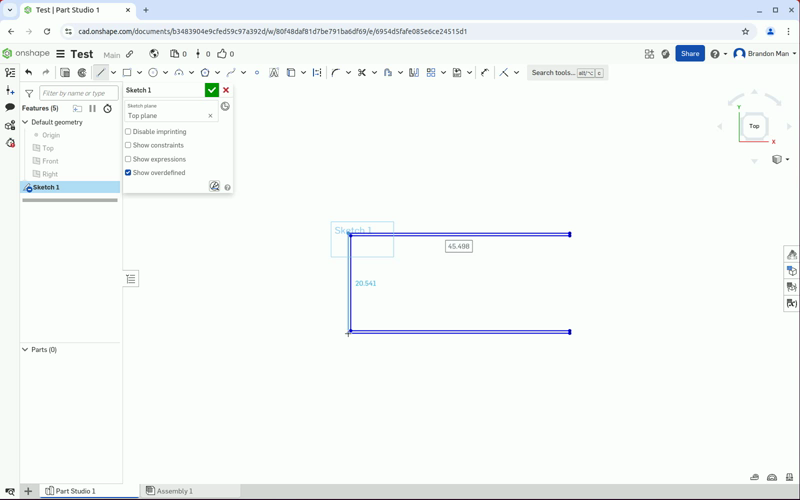
scroll(6)
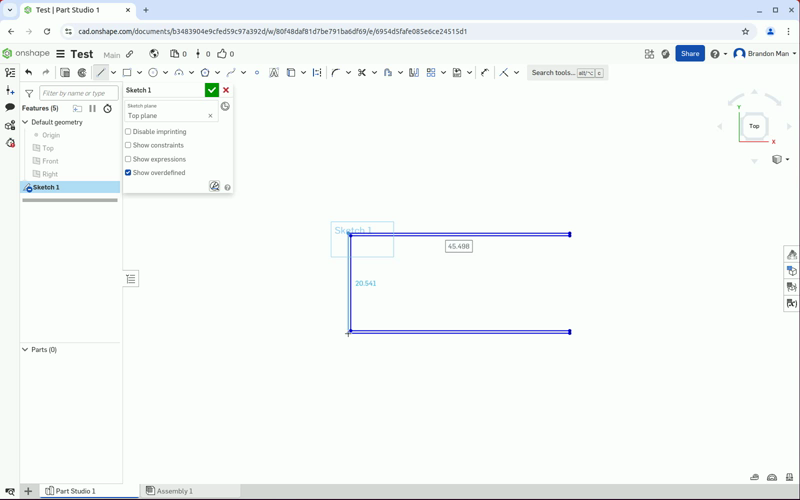
scroll(6)
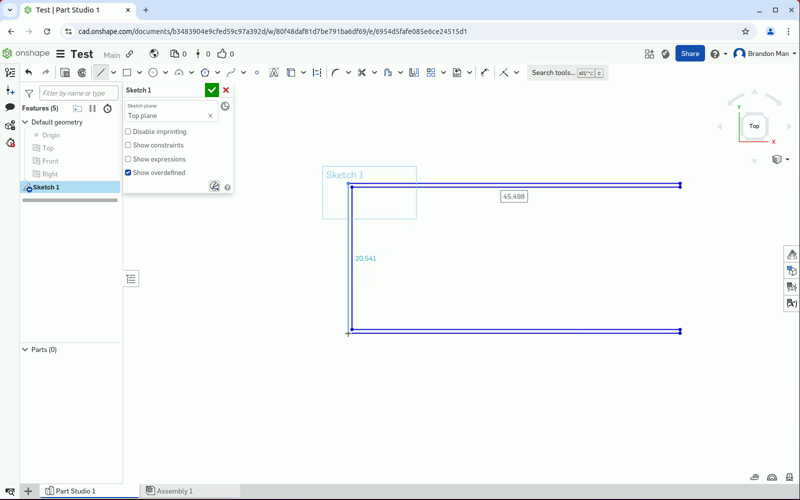
scroll(6)
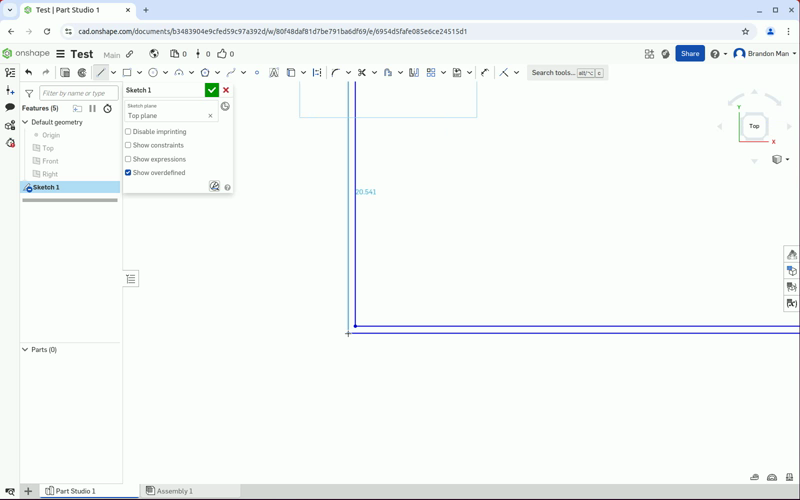
scroll(6)
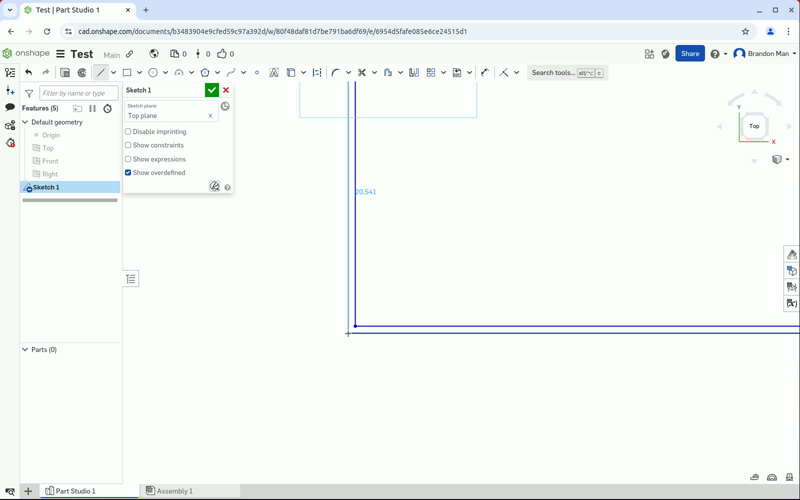
scroll(6)
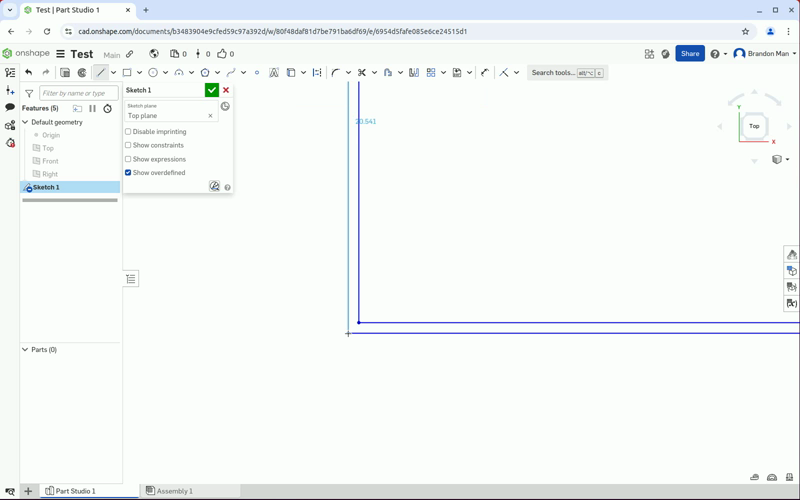
scroll(6)
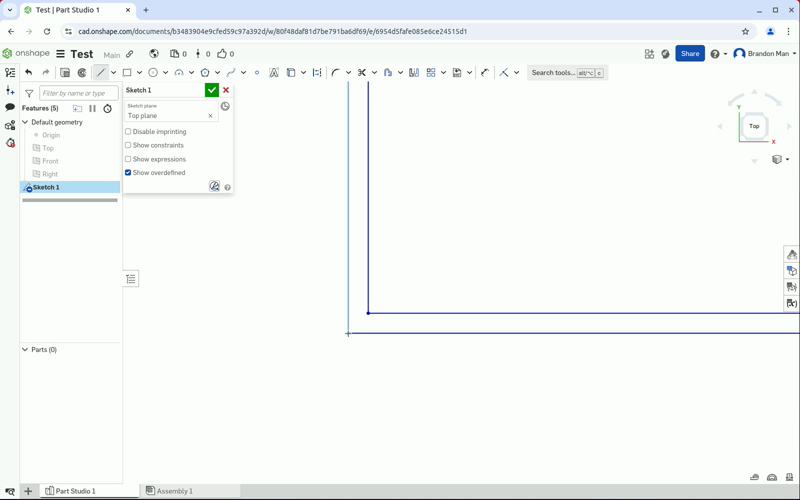
scroll(6)
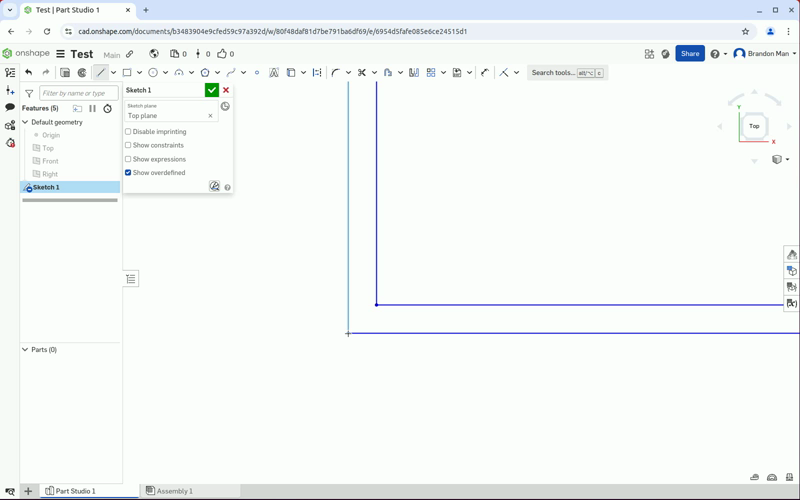
key_up(shift)
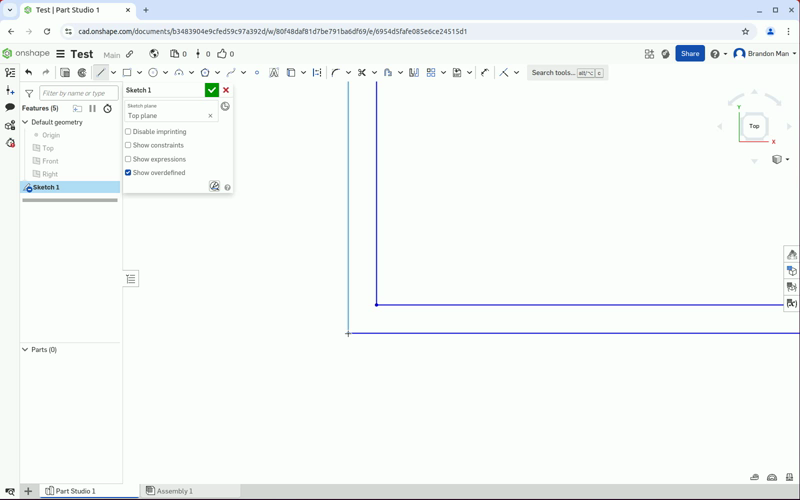
click(348, 333)
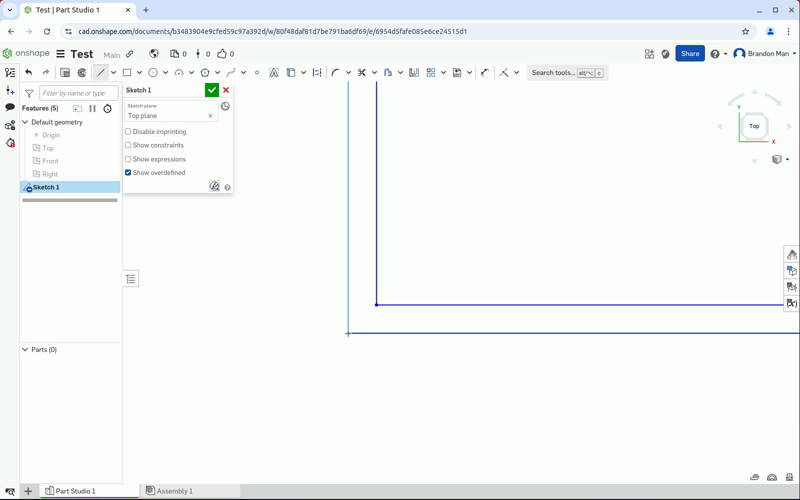
scroll(-6)
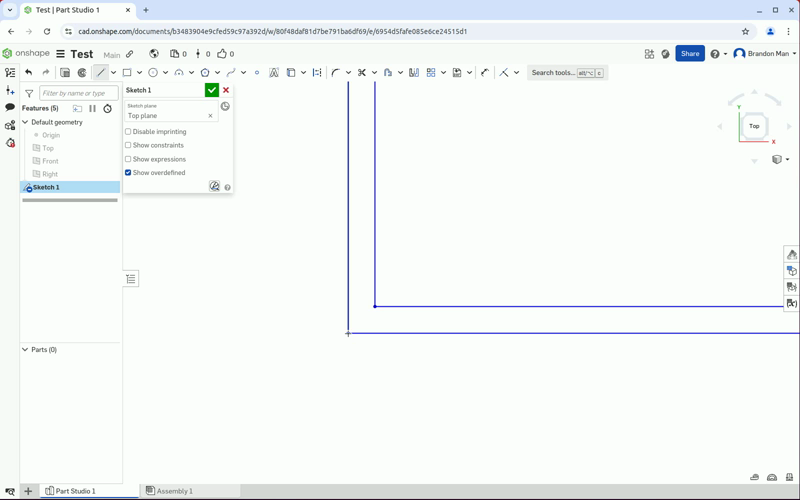
scroll(-6)
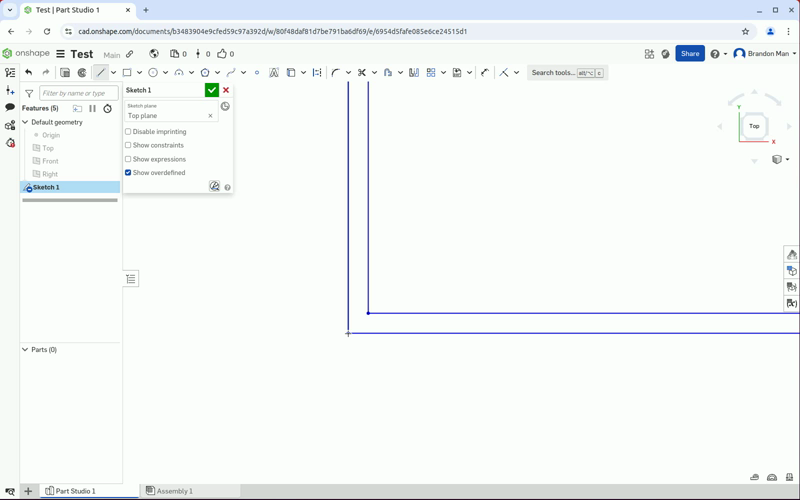
scroll(-6)
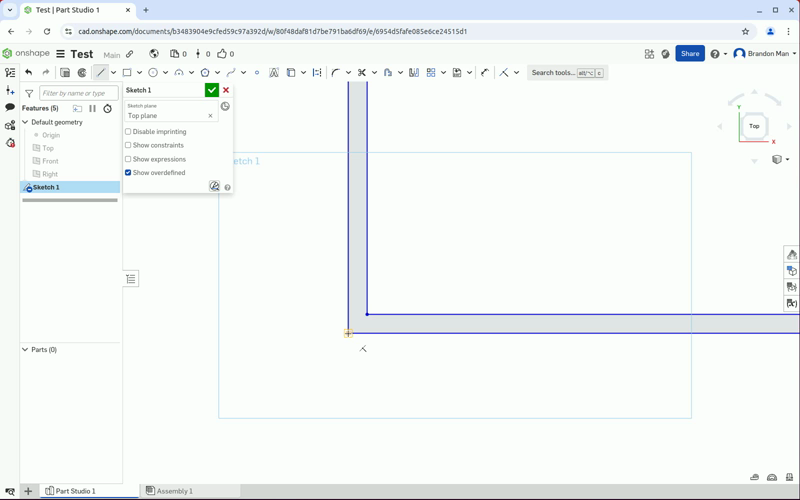
scroll(-6)
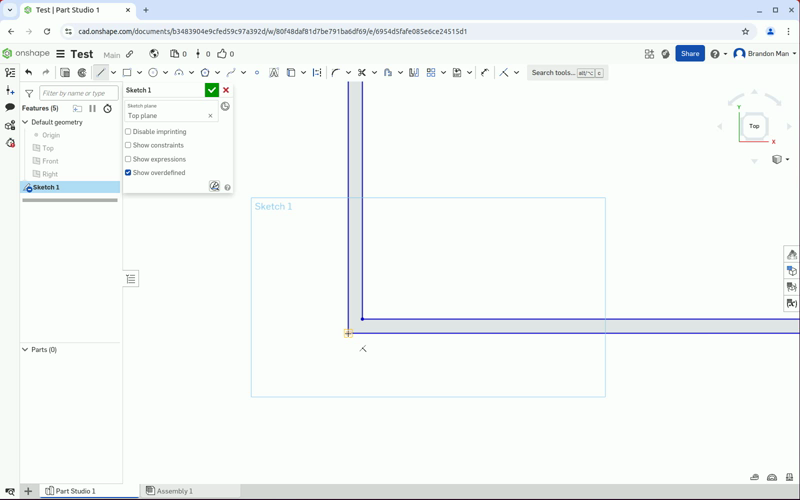
scroll(-6)
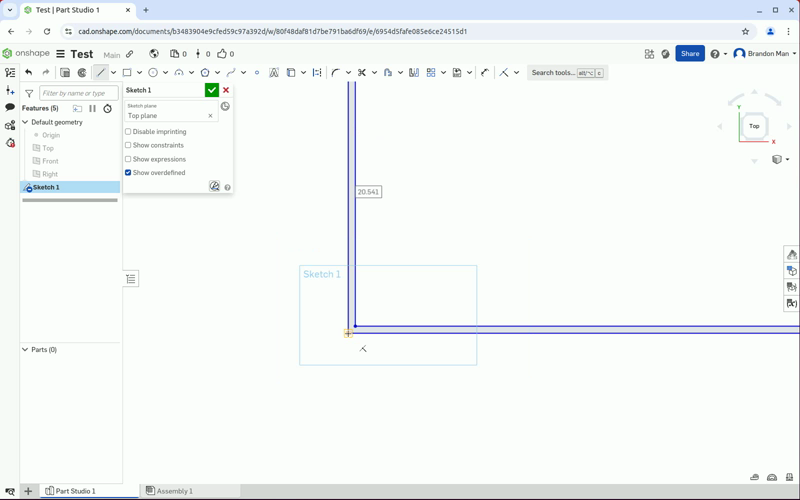
scroll(-6)
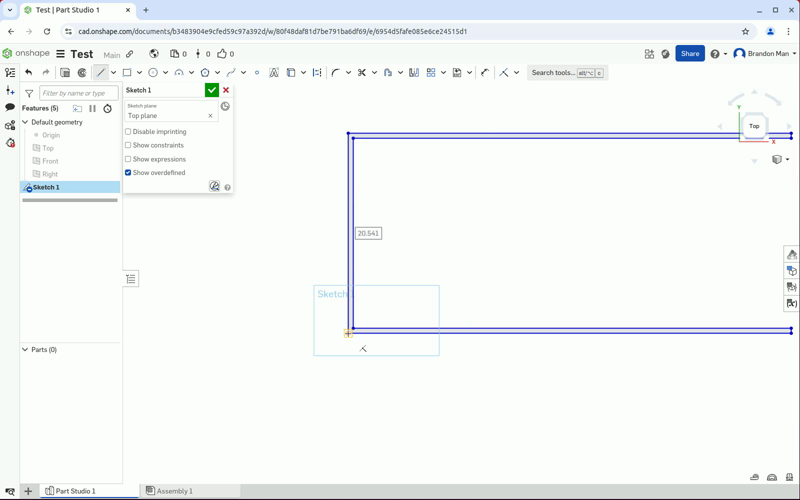
scroll(-6)
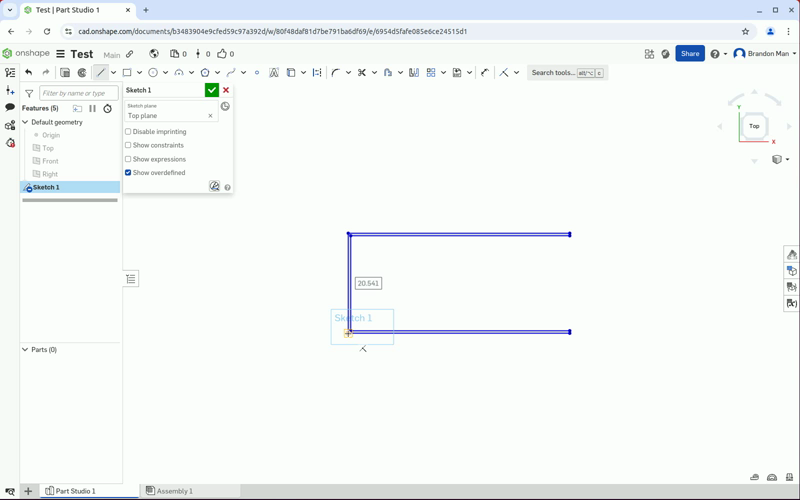
key(esc)
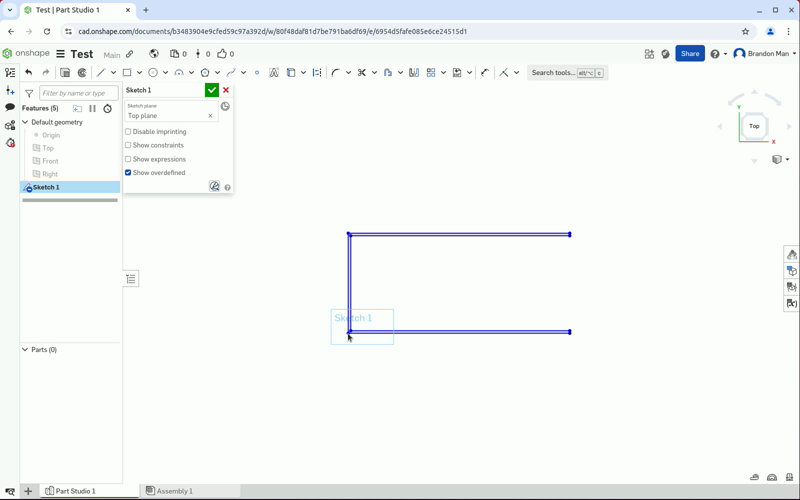
mouse_move(519, 332)
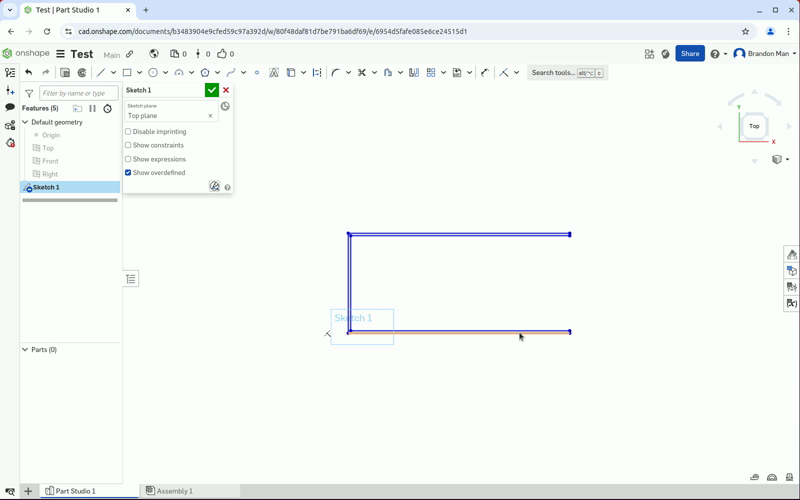
scroll(6)
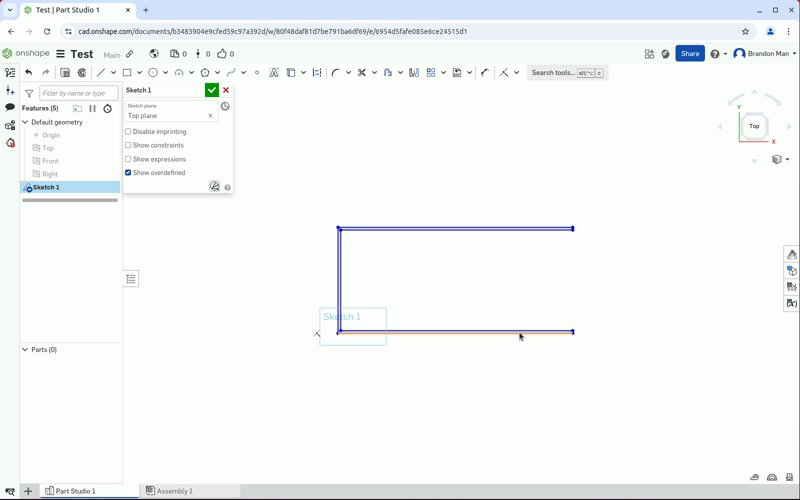
scroll(6)
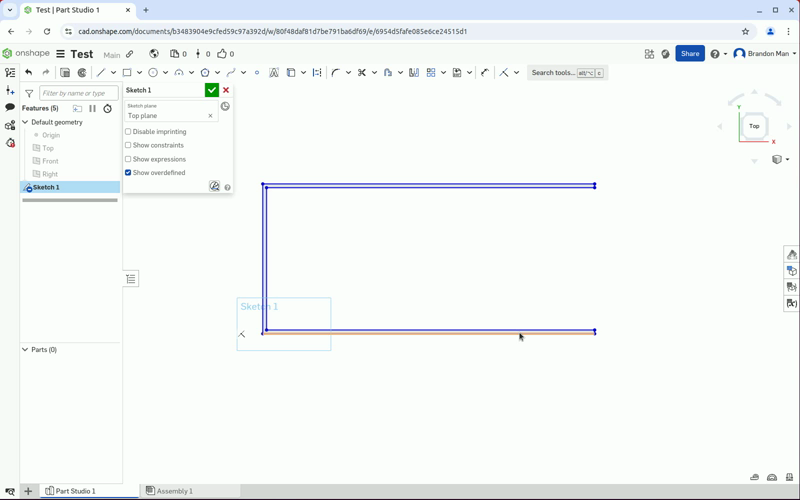
scroll(6)
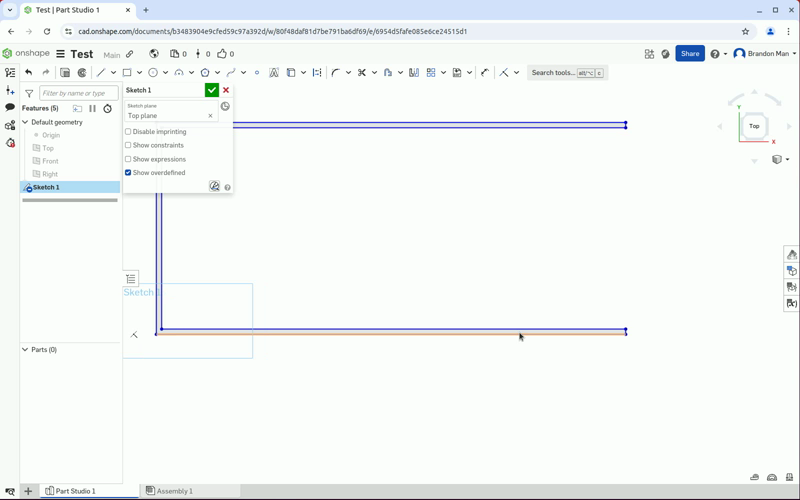
scroll(6)
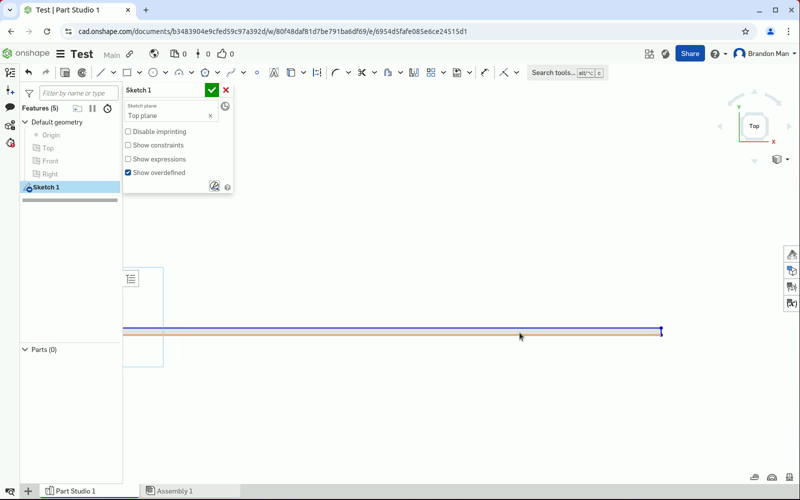
scroll(6)
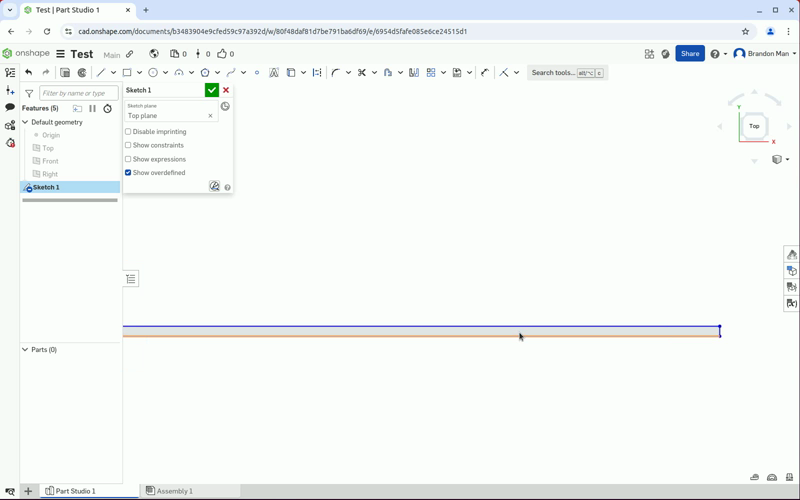
scroll(6)
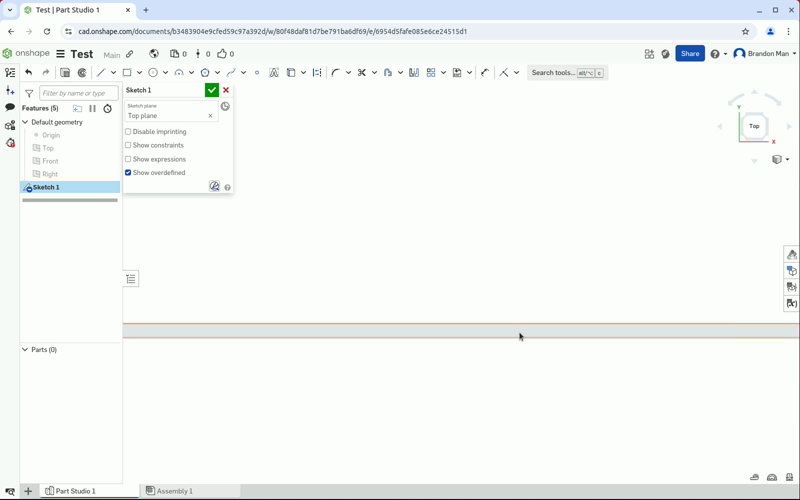
scroll(6)
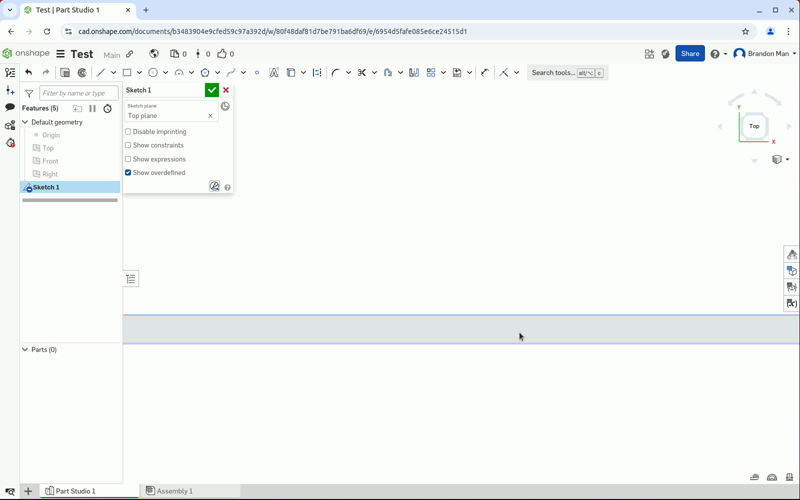
click(519, 332)
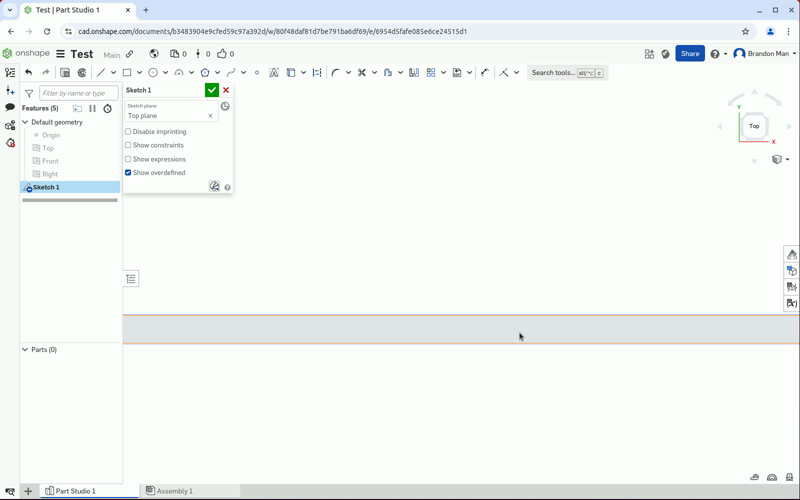
scroll(-6)
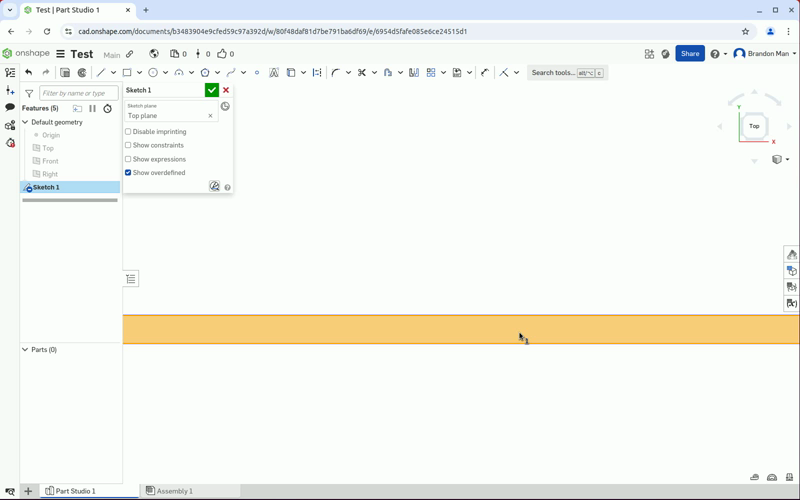
scroll(-6)
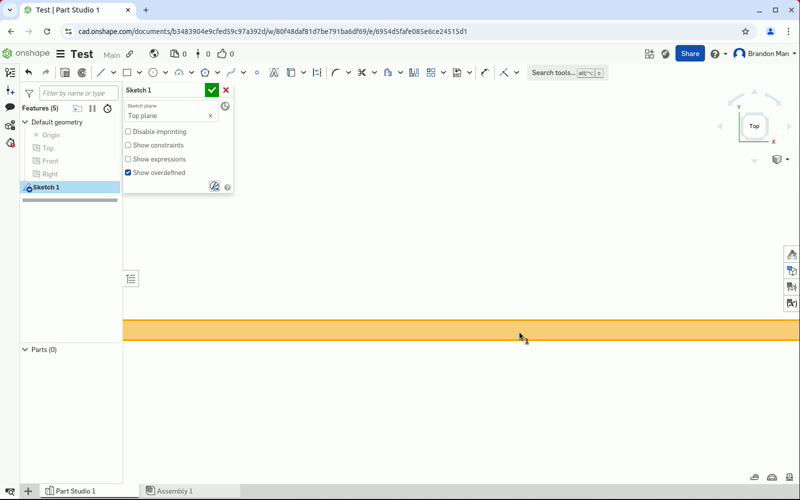
scroll(-6)
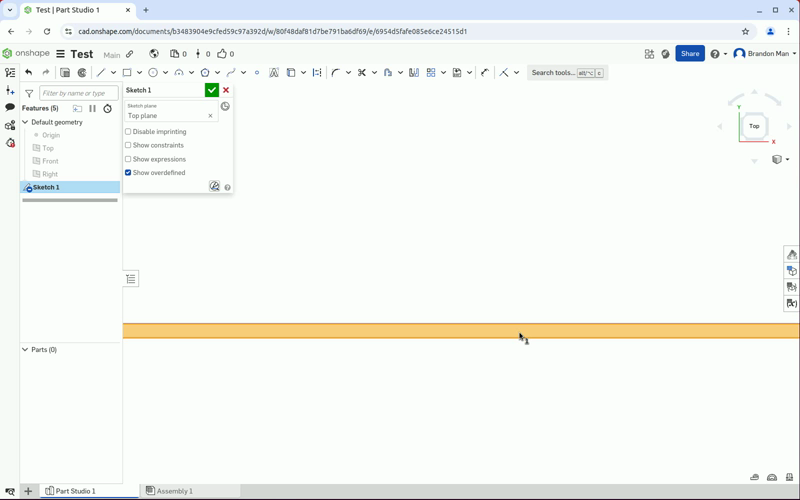
scroll(-6)
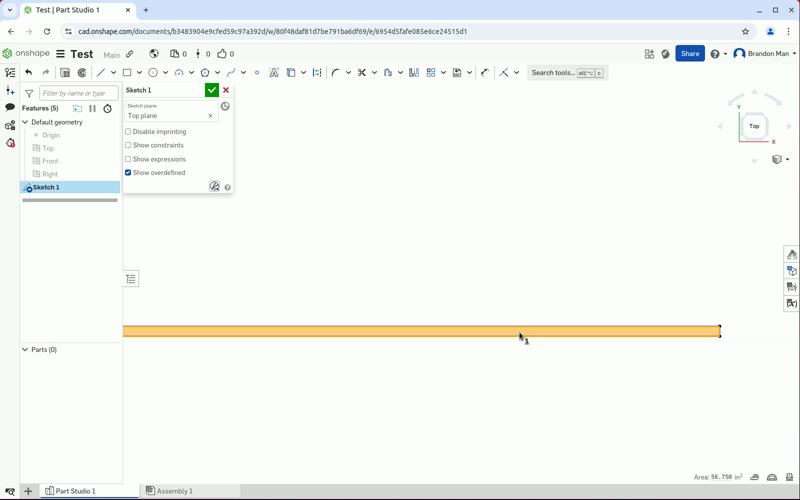
scroll(-6)
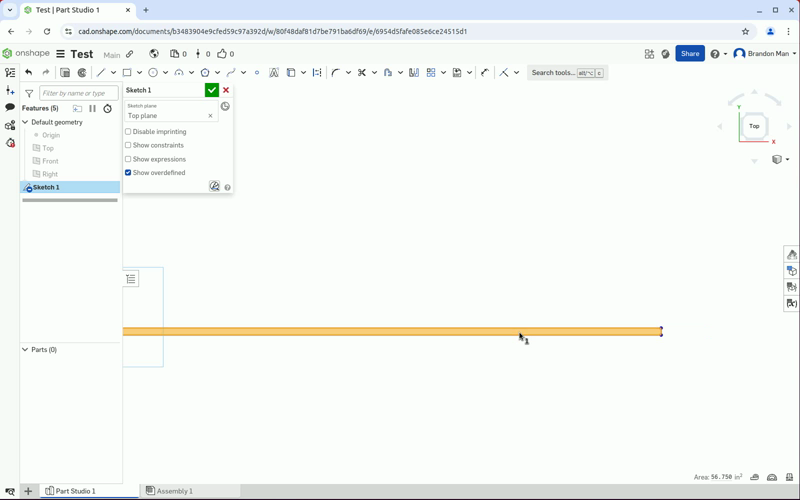
scroll(-6)
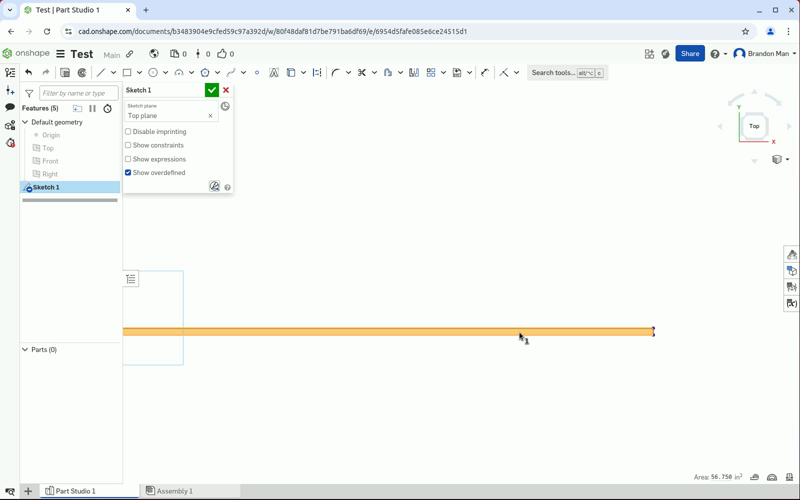
scroll(-6)
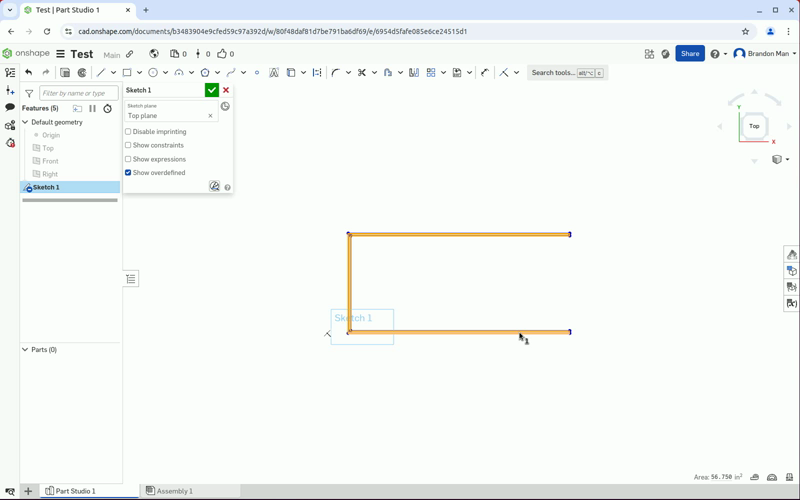
mouse_move(73, 352)
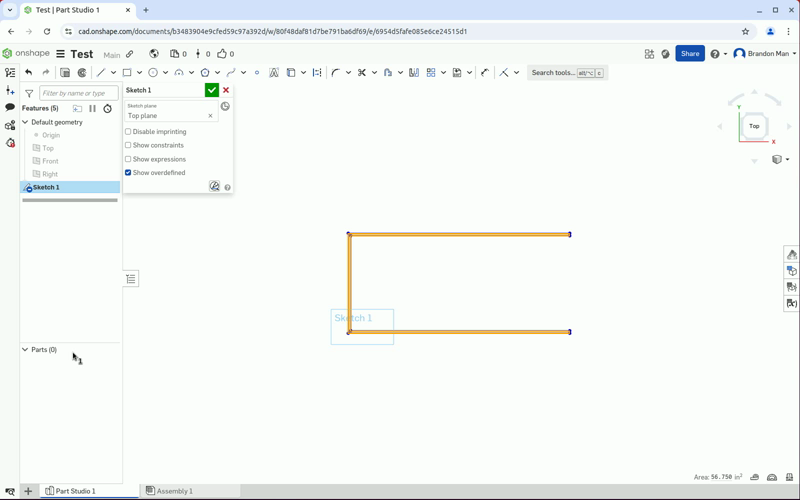
key(shift+y)
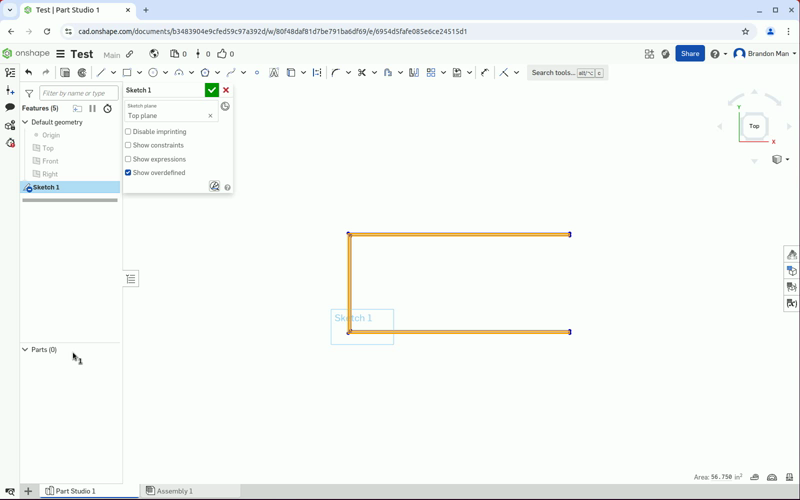
key(shift+e)
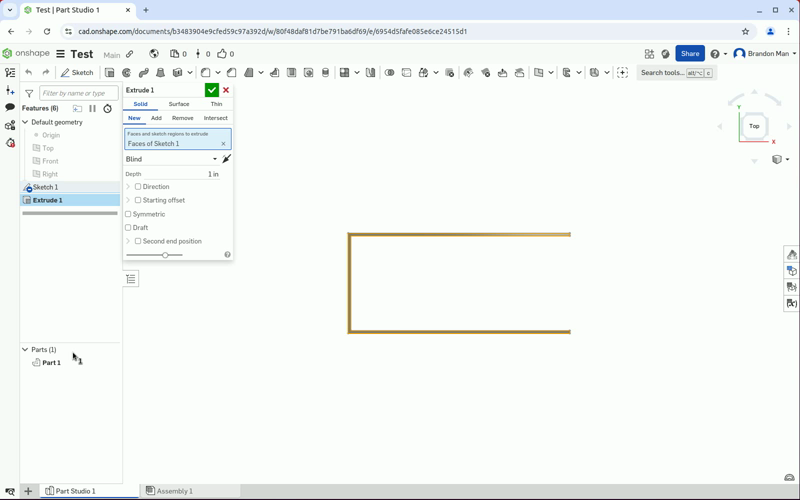
mouse_move(143, 106)
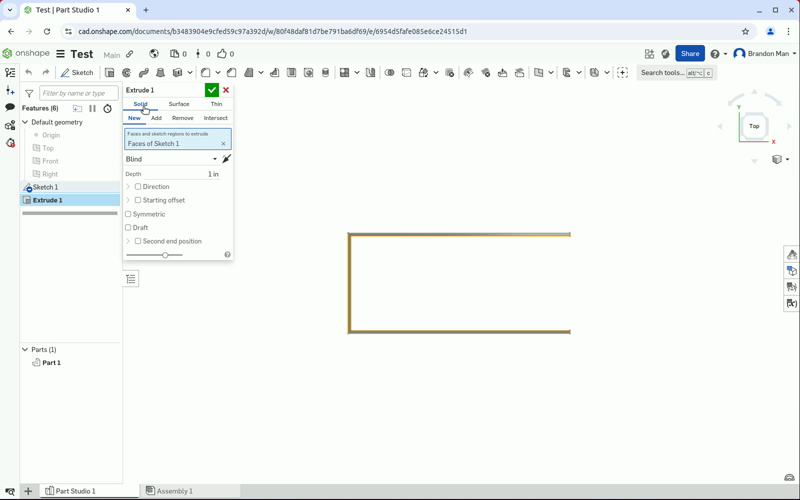
click(143, 106)
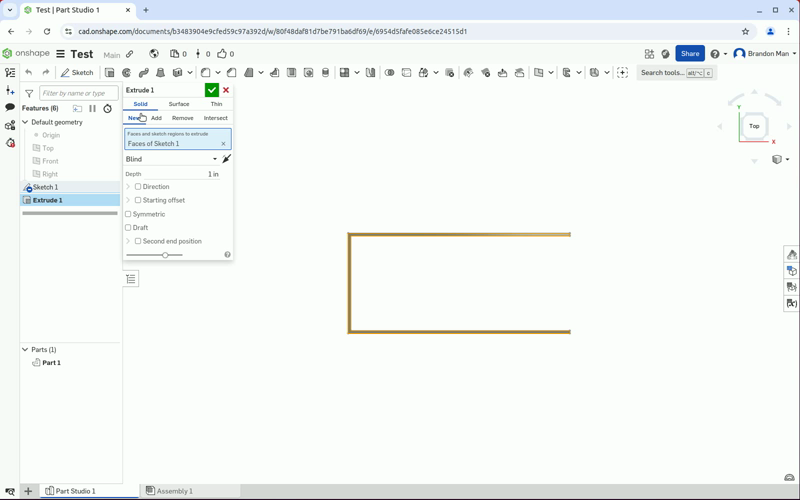
mouse_move(137, 120)
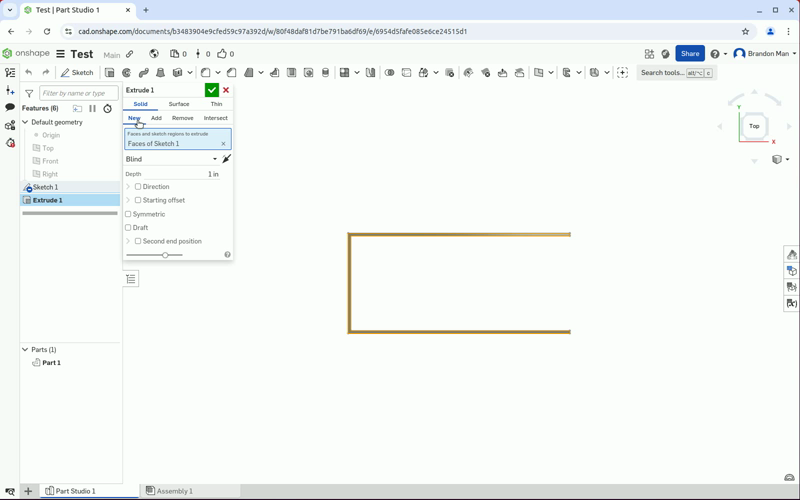
click(137, 120)
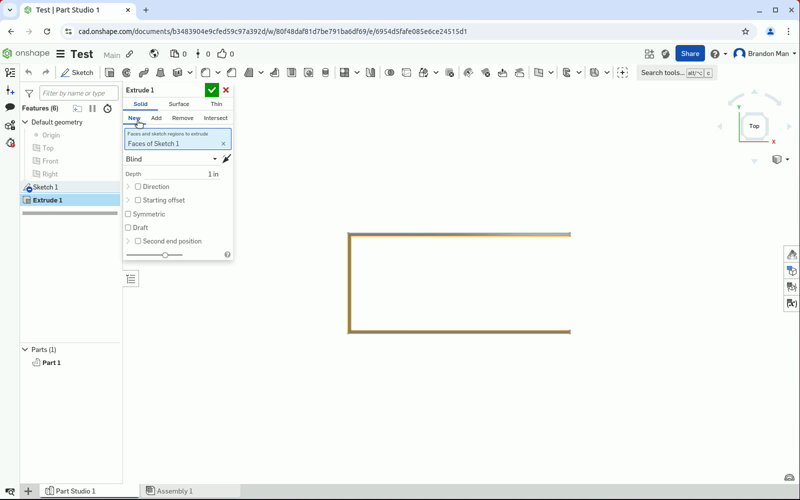
key(tab, 4)
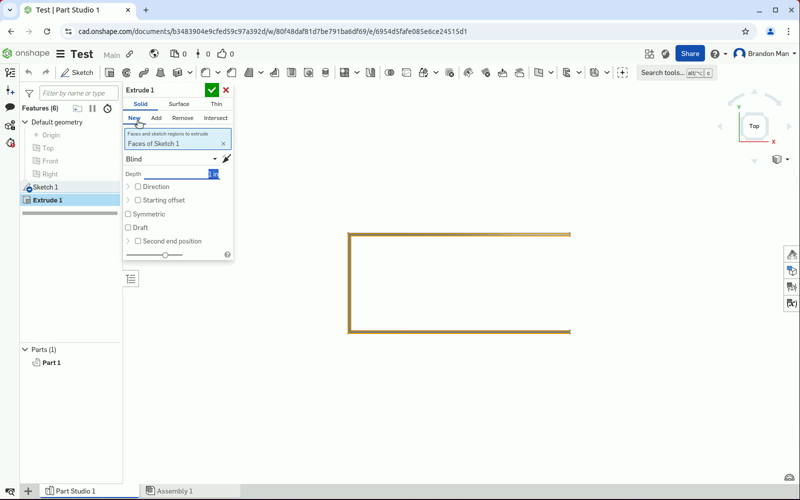
text(17.813)
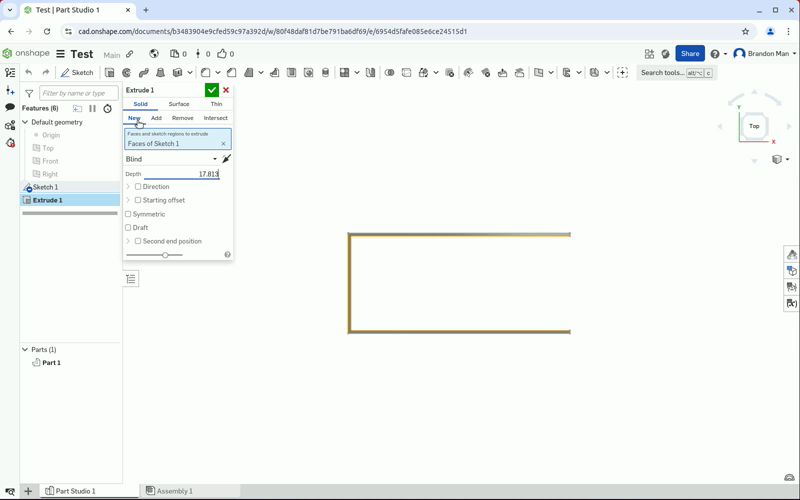
key(enter)
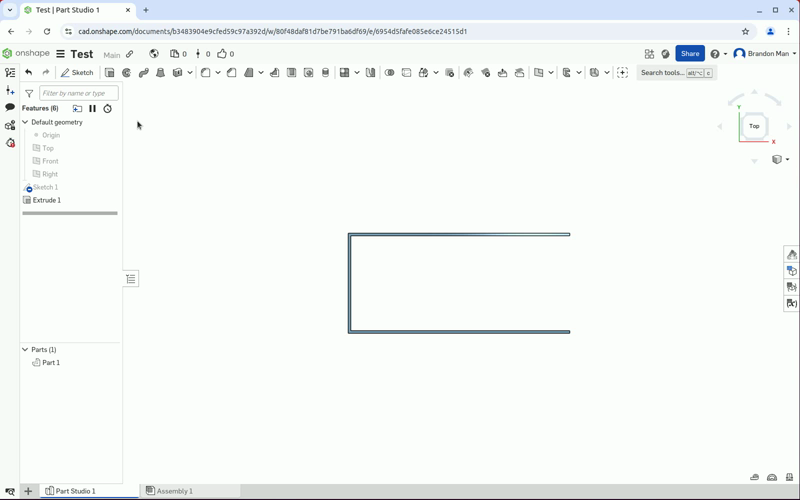
key(shift+h)
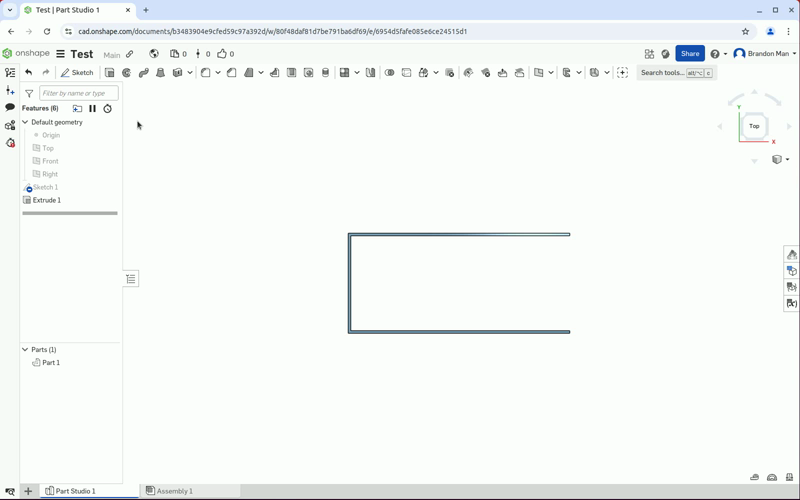
key(shift+h)
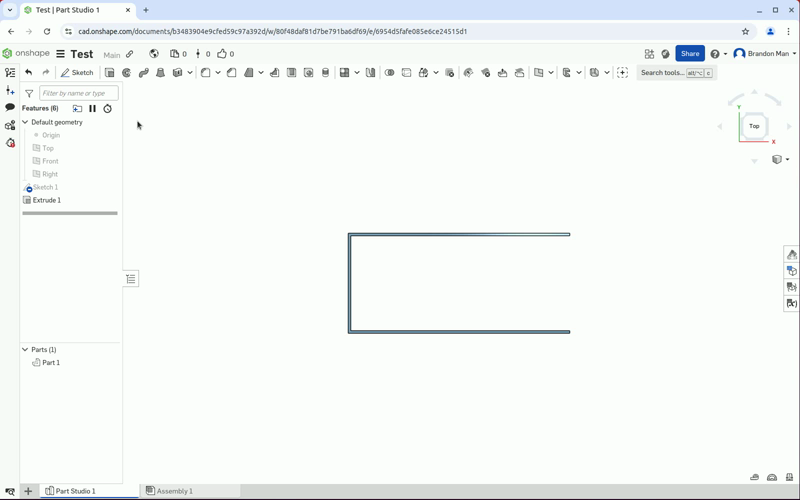
mouse_move(73, 189)
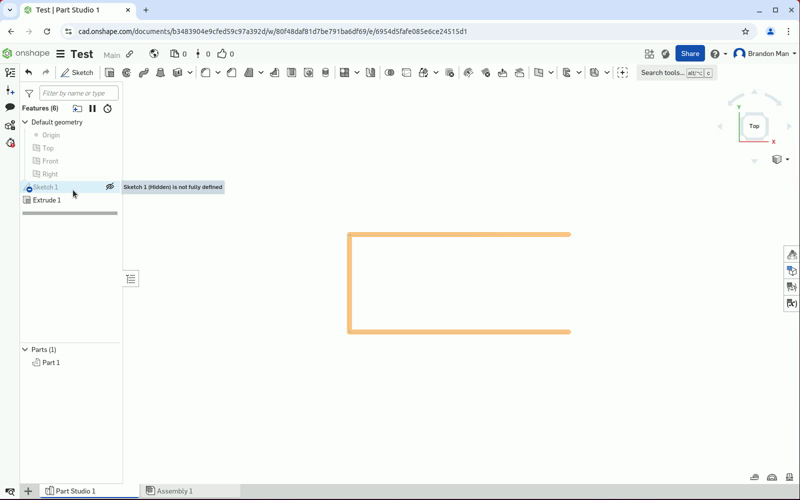
click(73, 189)
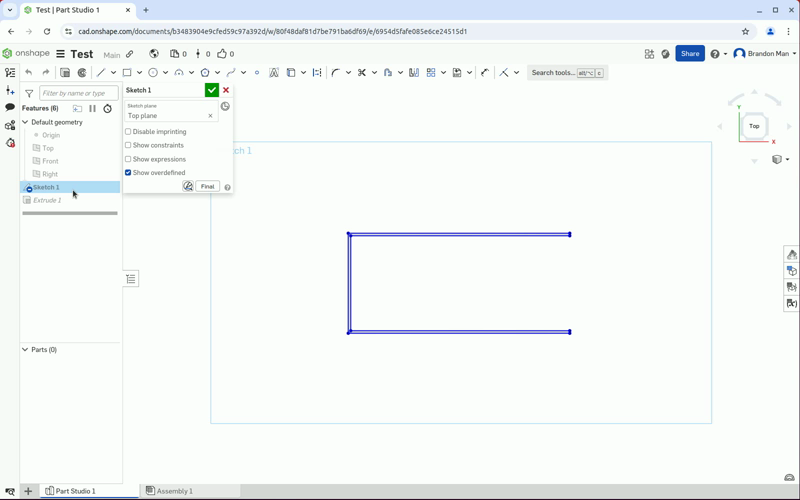
mouse_move(229, 92)
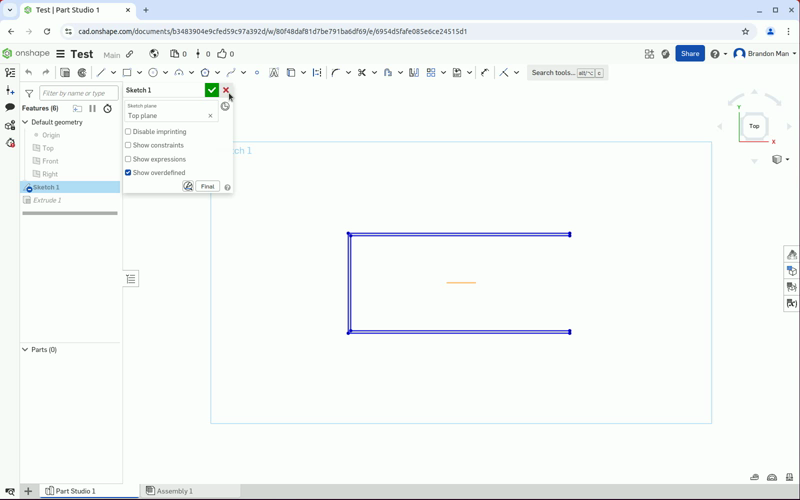
click(229, 92)
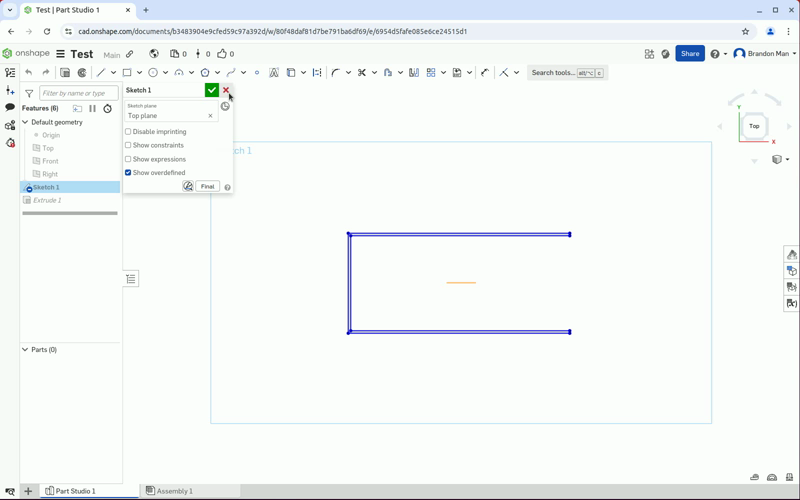
key(shift+s)
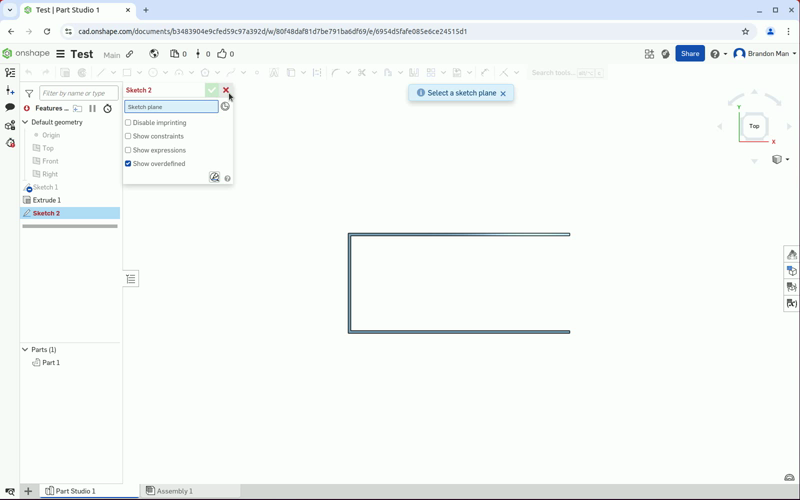
mouse_move(73, 150)
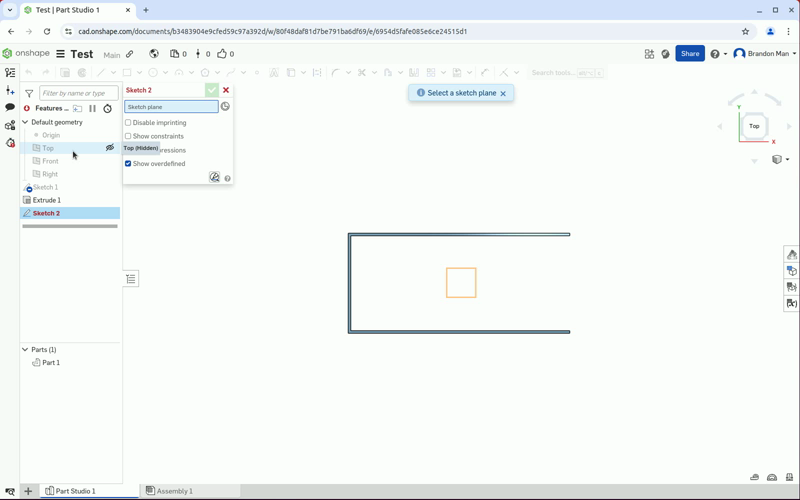
click(73, 150)
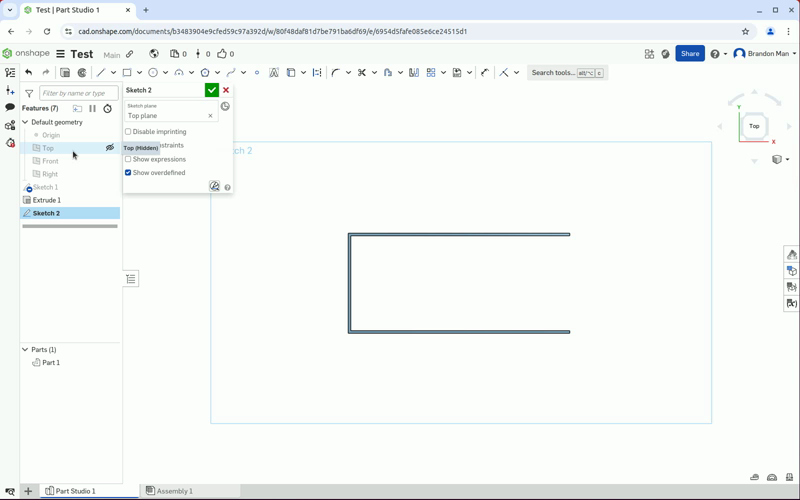
mouse_move(73, 352)
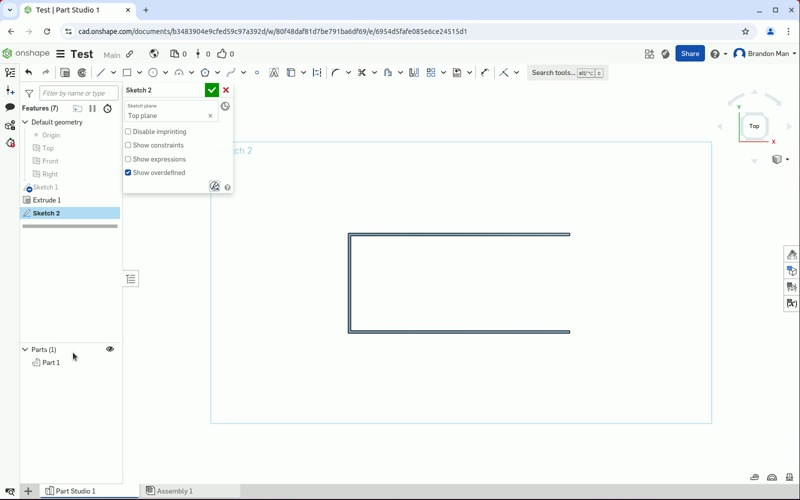
key(y)
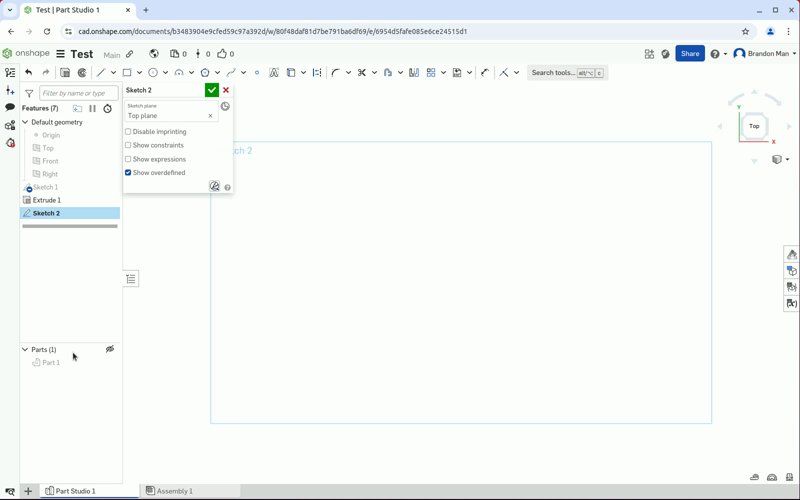
key(l)
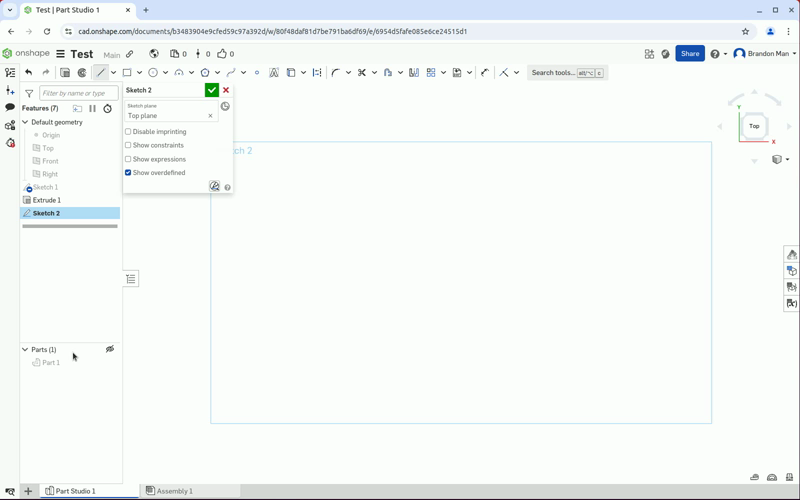
key_down(shift)
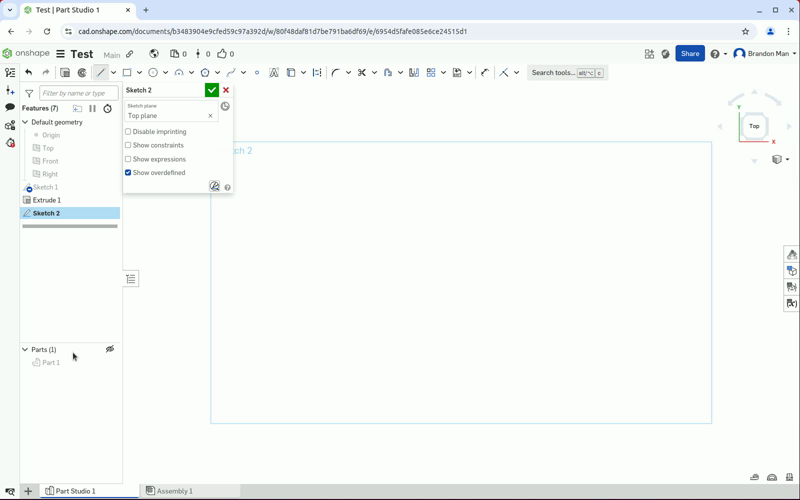
mouse_move(350, 330)
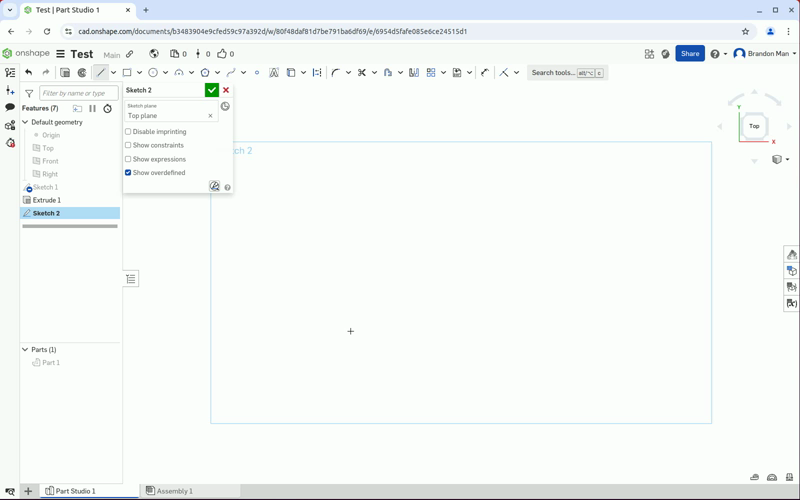
click(350, 330)
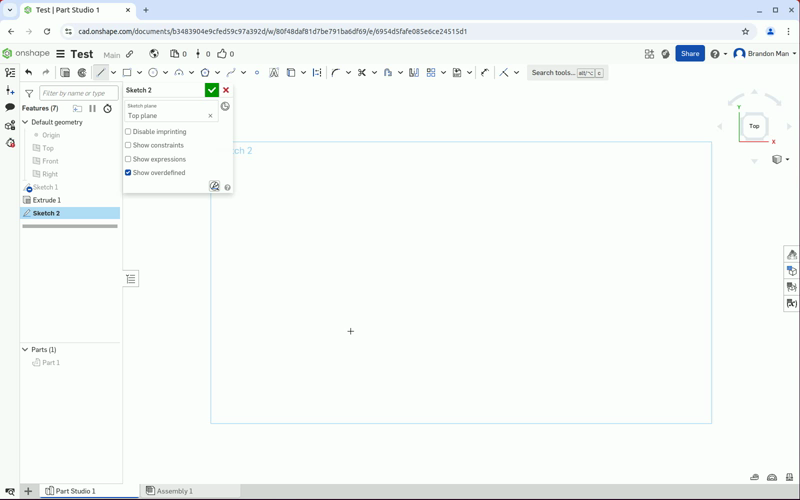
key_up(shift)
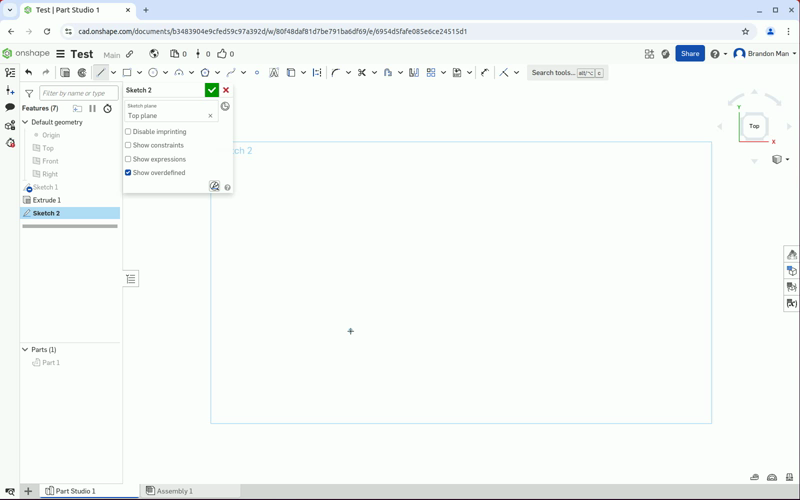
key_down(shift)
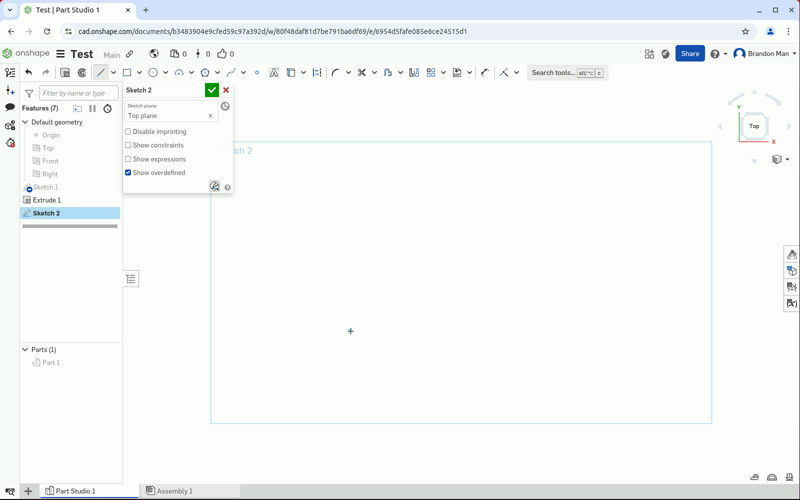
mouse_move(570, 330)
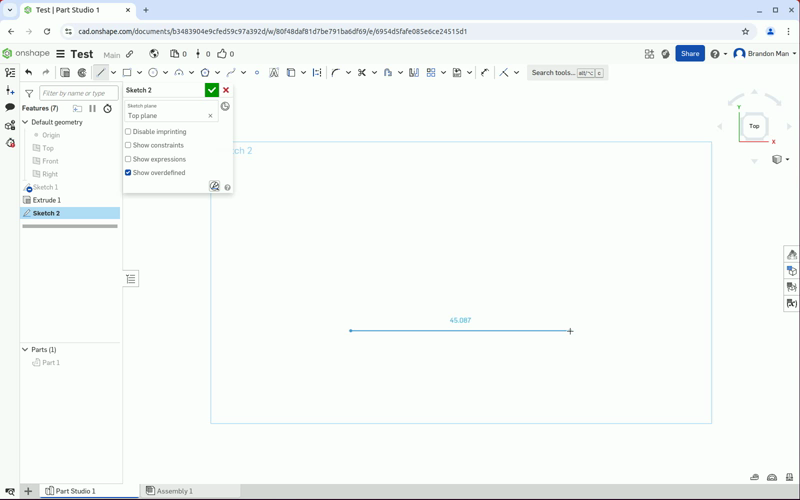
click(570, 330)
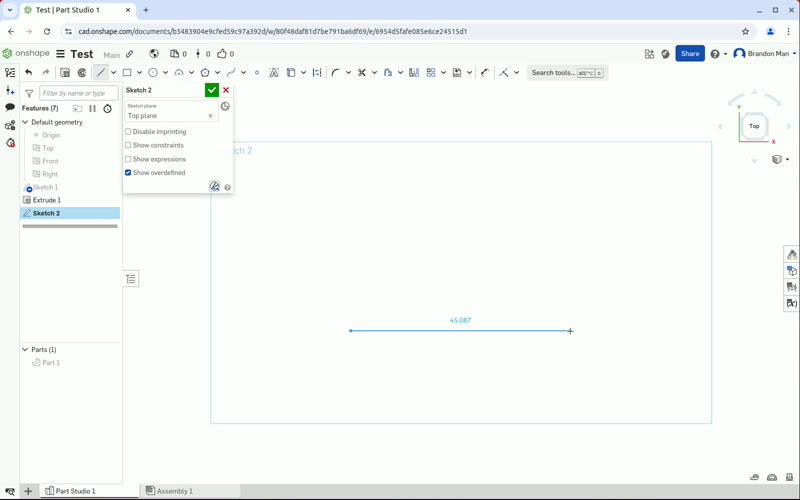
key_up(shift)
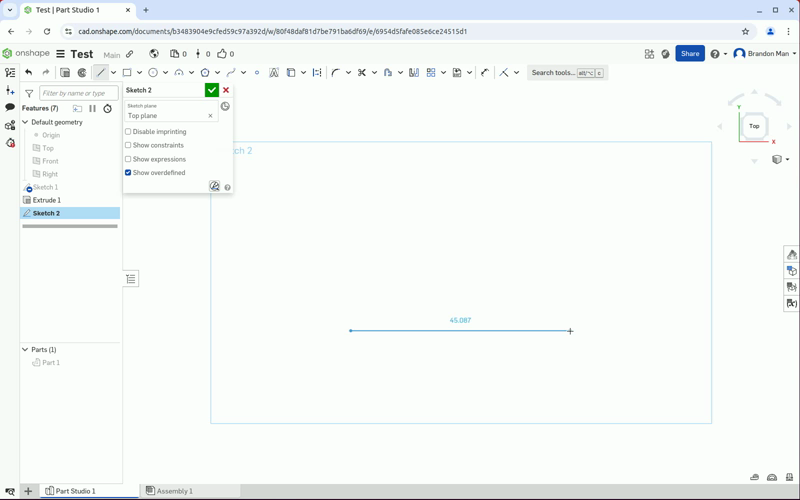
key_down(shift)
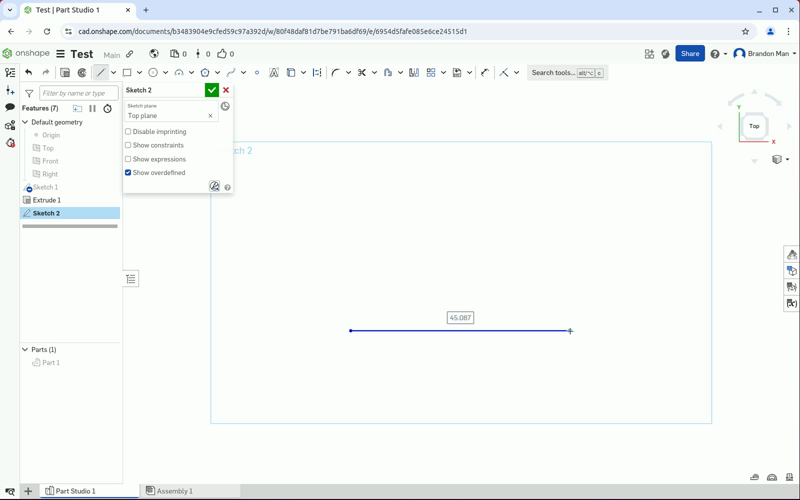
mouse_move(570, 236)
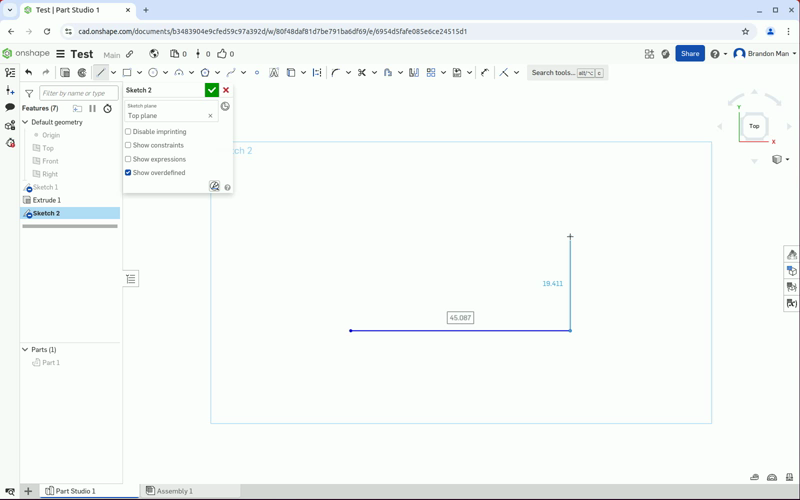
click(570, 236)
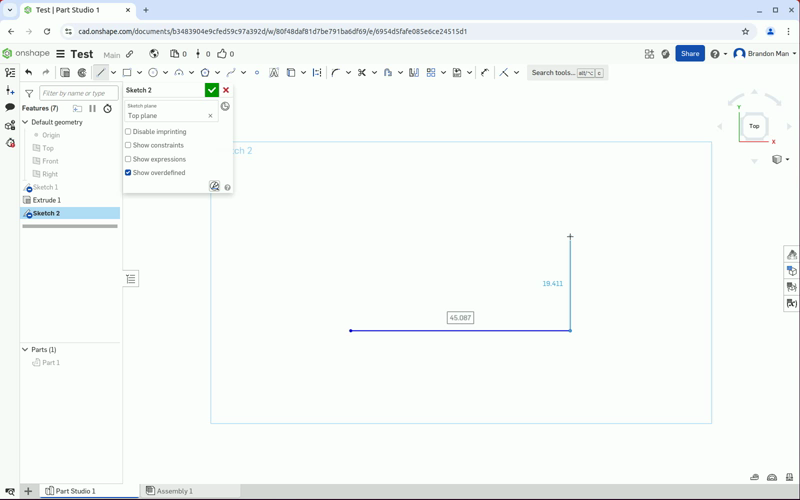
key_up(shift)
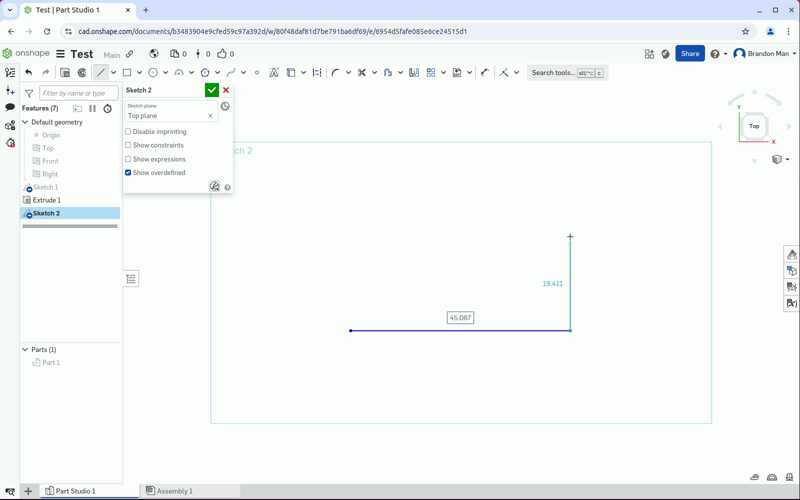
key_down(shift)
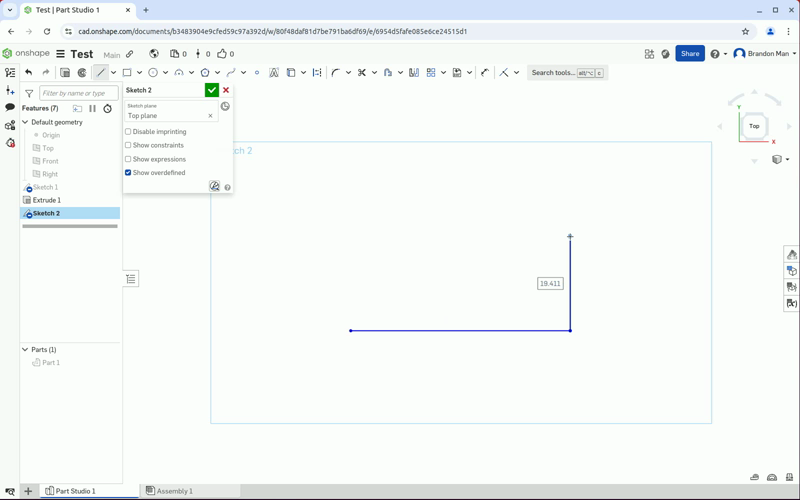
mouse_move(350, 236)
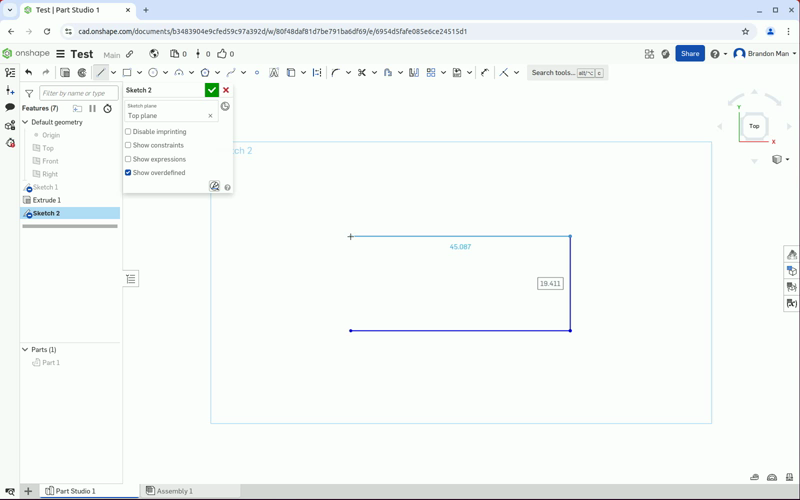
click(350, 236)
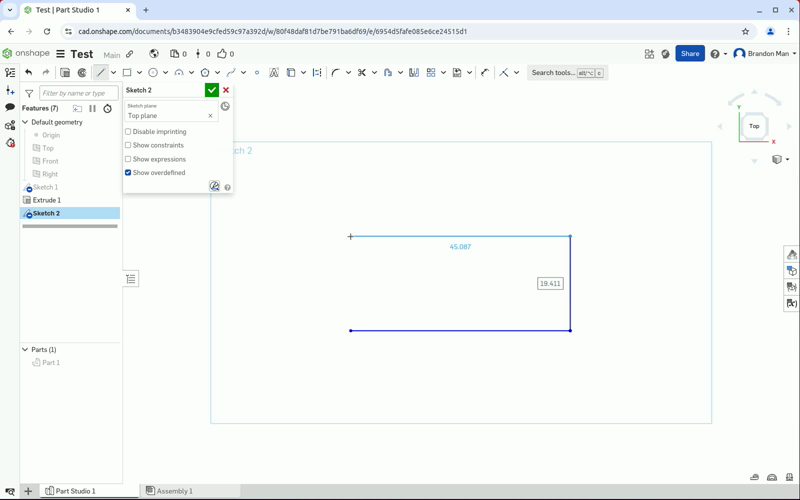
key_up(shift)
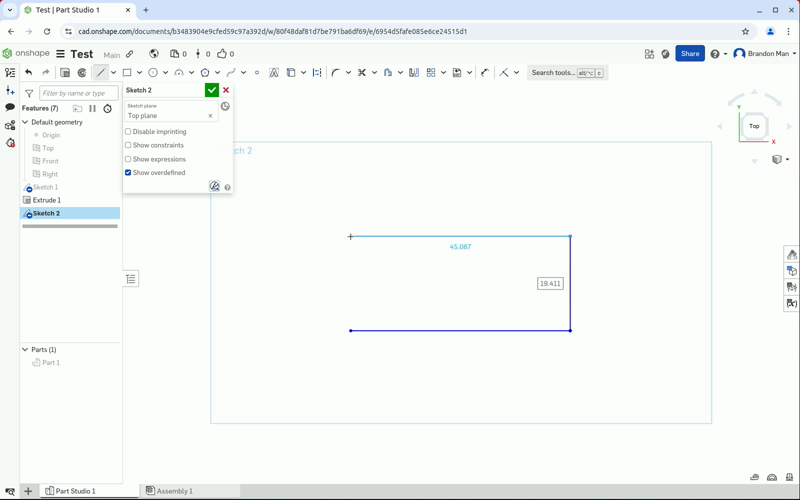
key_down(shift)
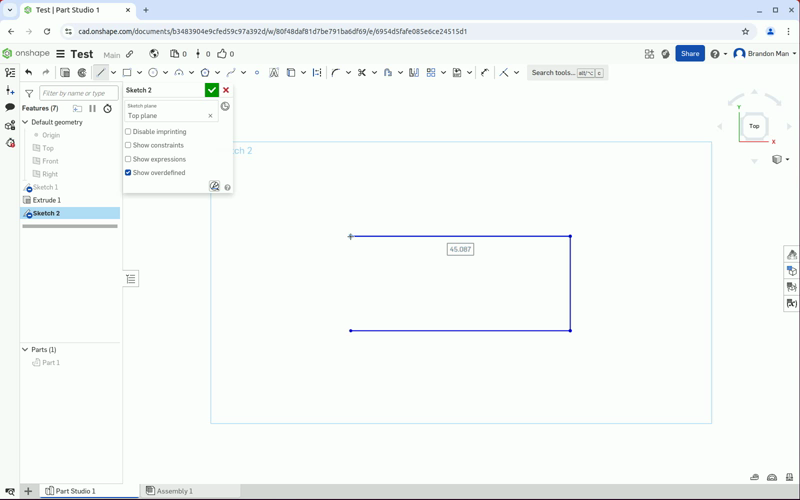
mouse_move(350, 330)
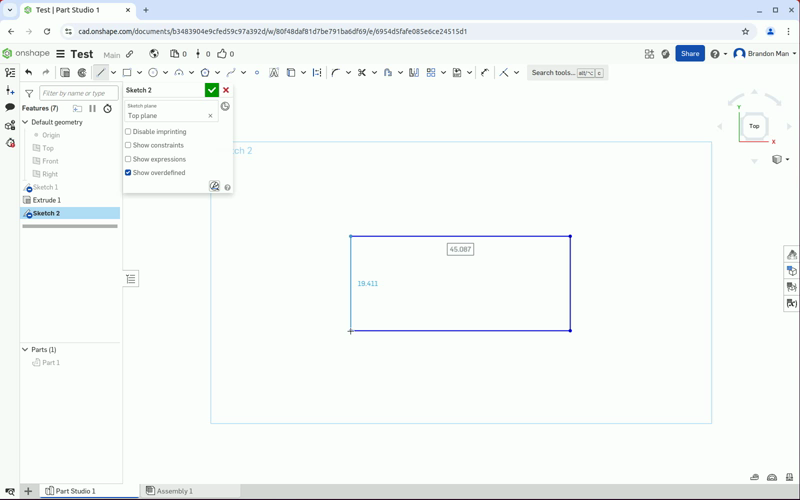
key_up(shift)
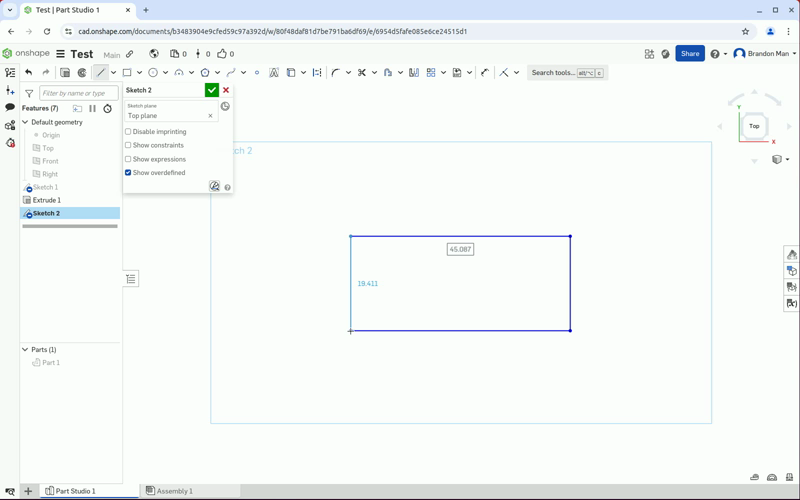
click(350, 330)
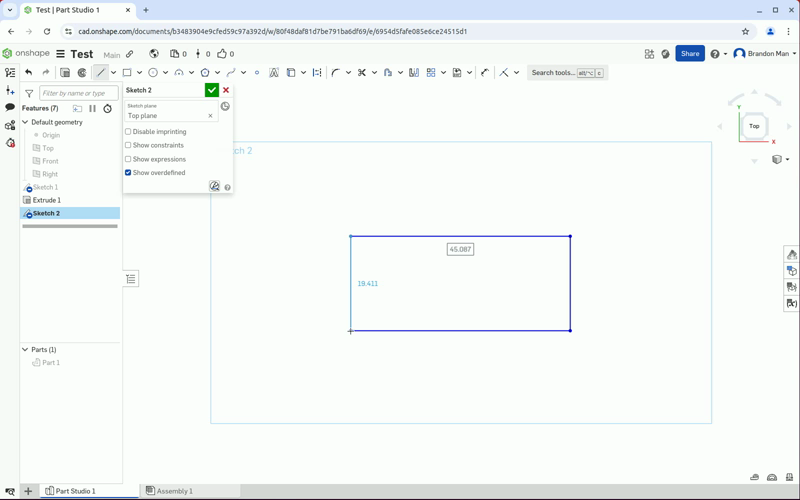
key(esc)
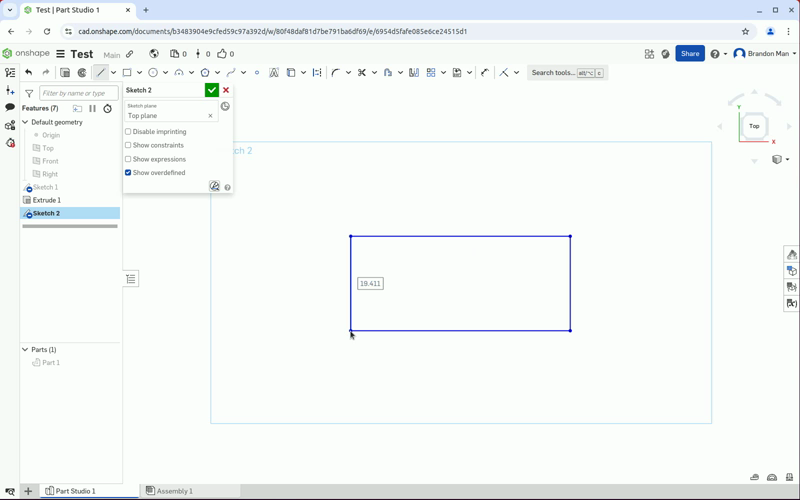
mouse_move(515, 266)
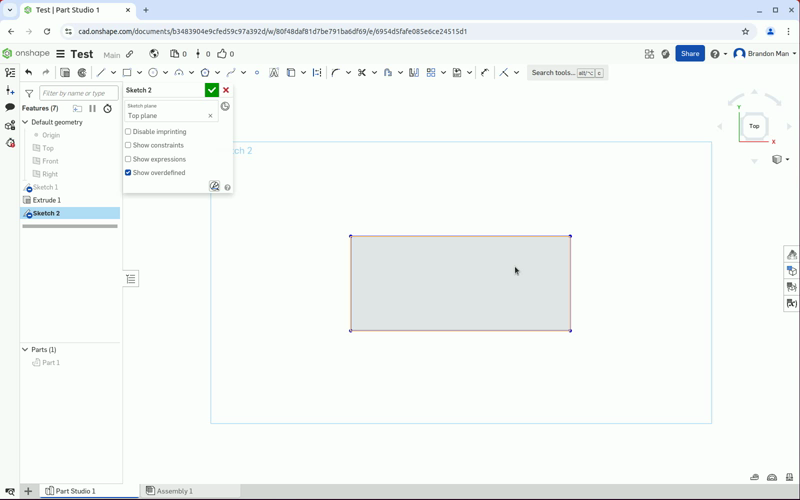
click(515, 266)
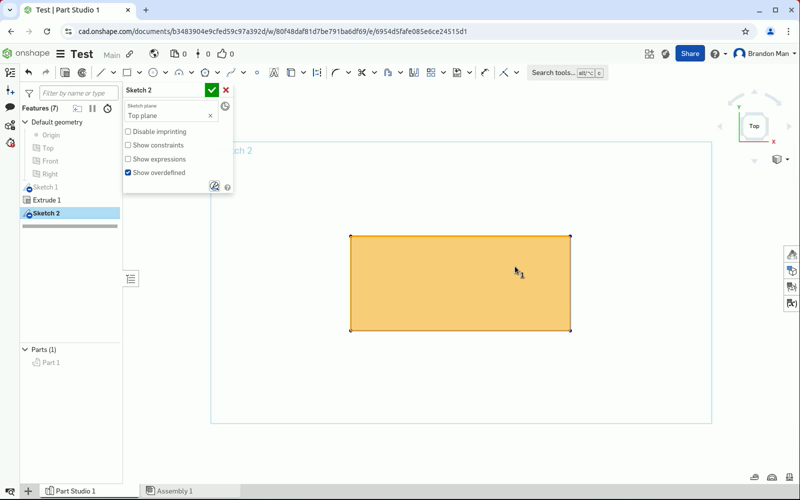
mouse_move(73, 352)
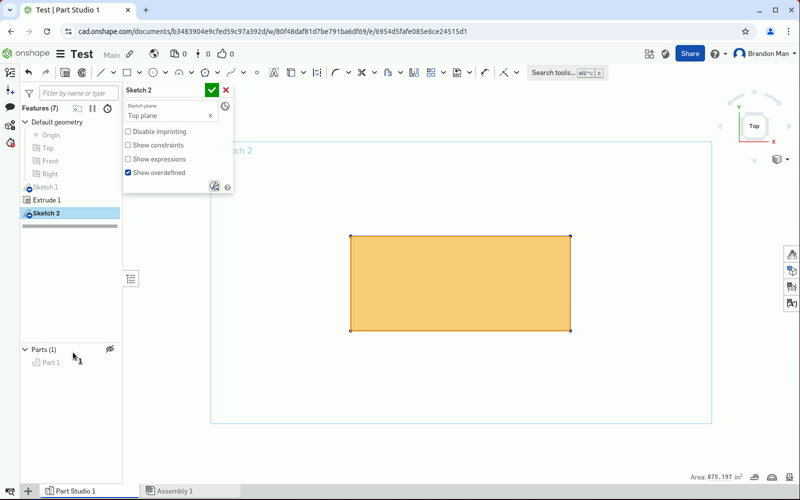
key(shift+y)
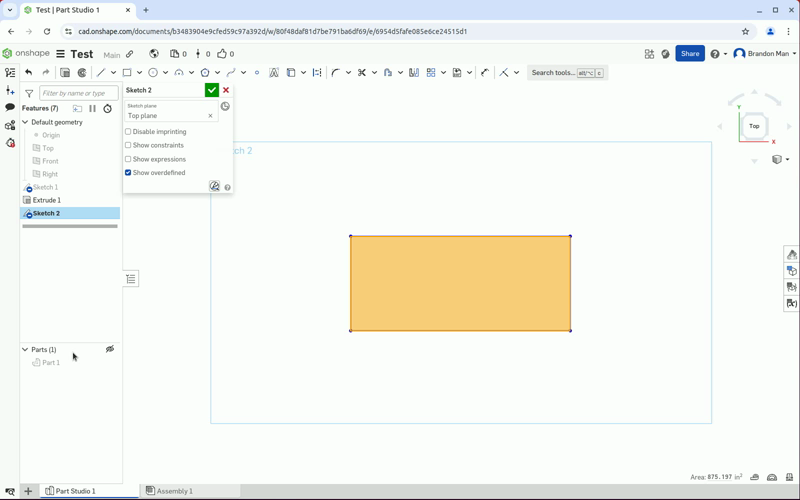
key(shift+e)
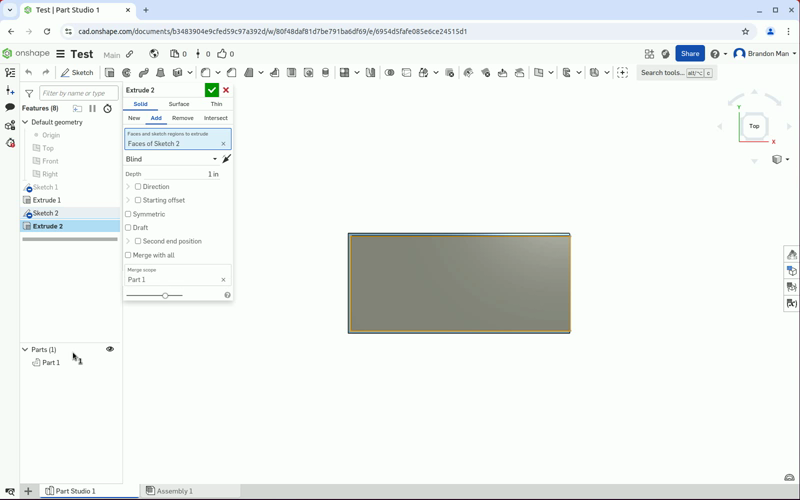
mouse_move(143, 106)
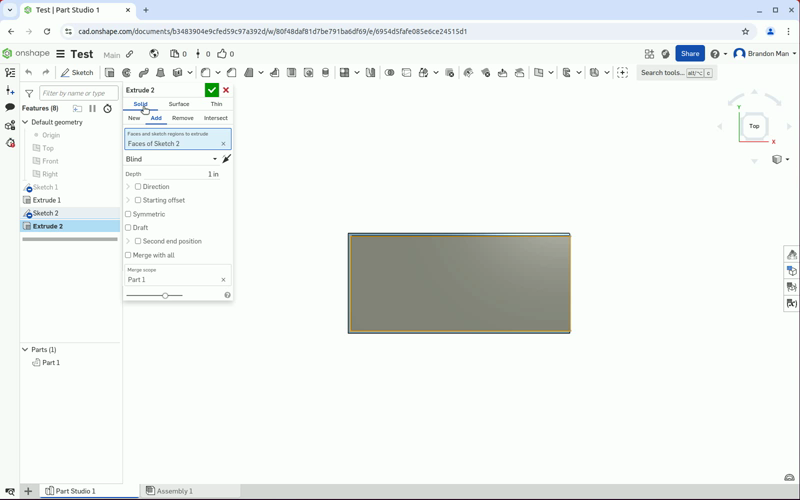
click(143, 106)
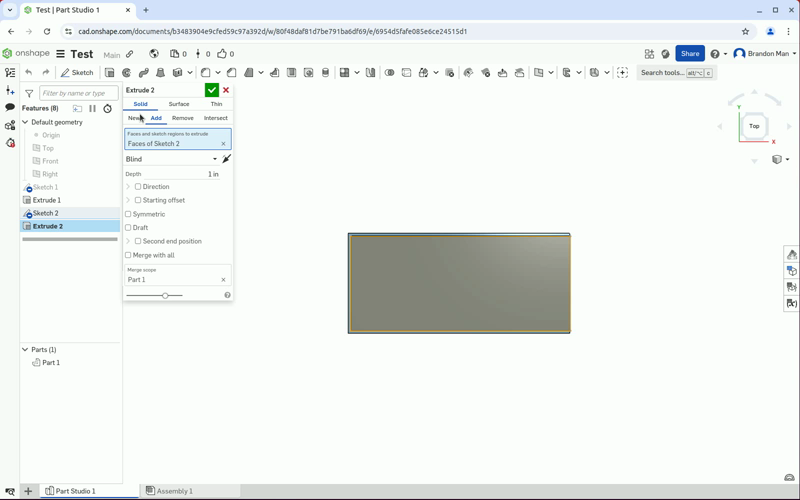
mouse_move(137, 120)
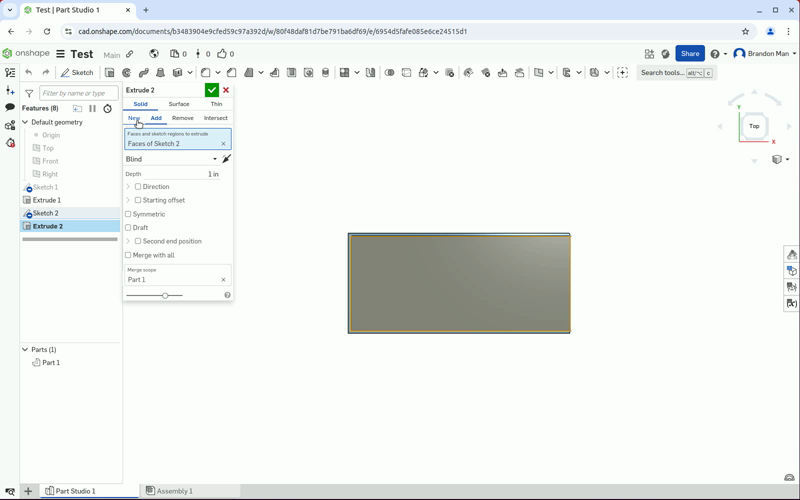
click(137, 120)
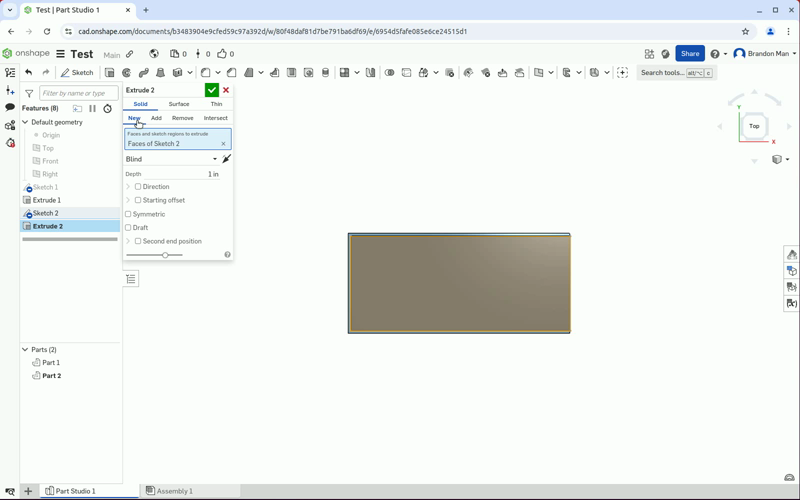
key(tab, 4)
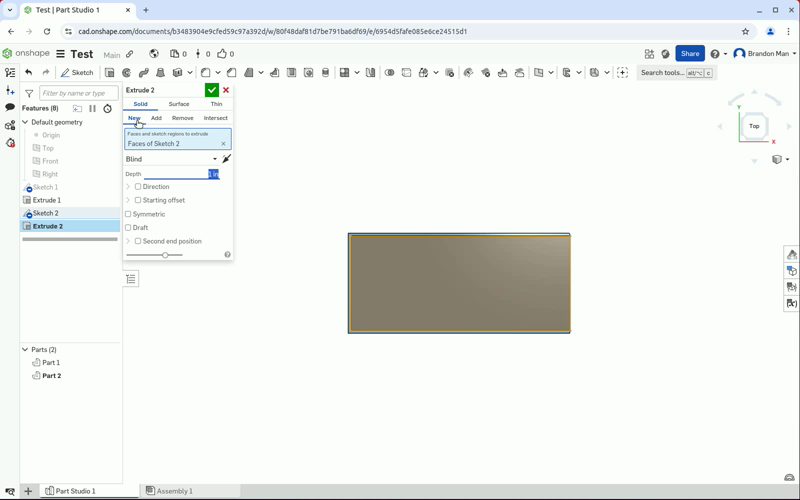
text(0.481)
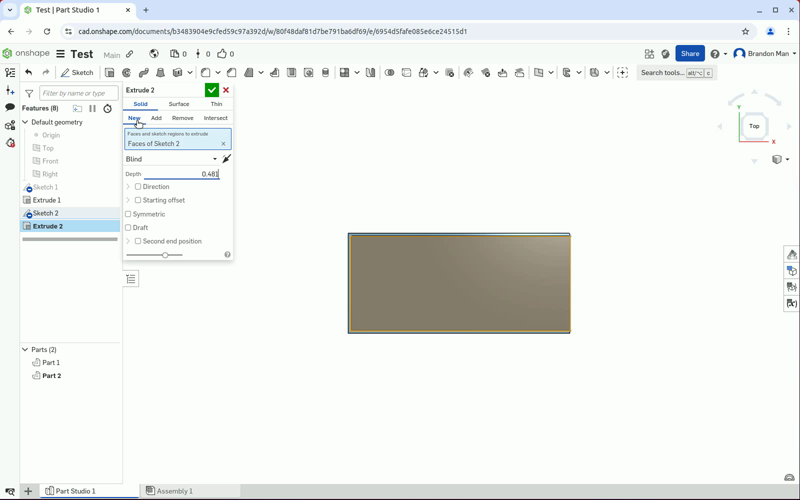
key(enter)
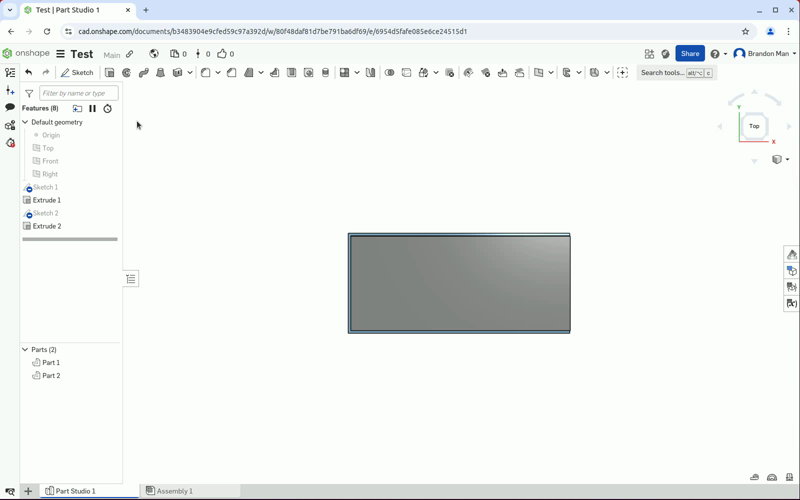
key(shift+h)
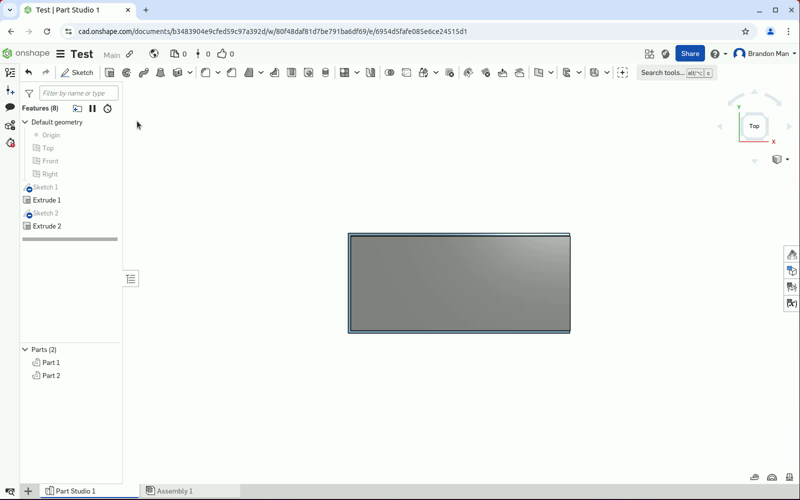
key(shift+h)
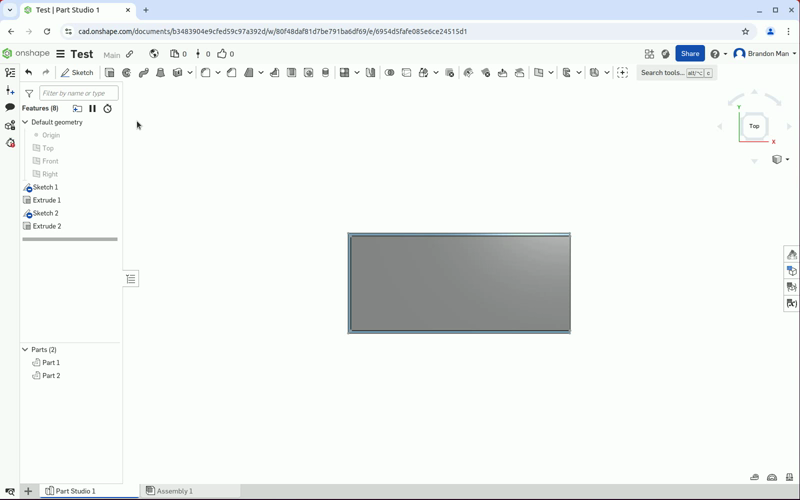
key(shift+7)
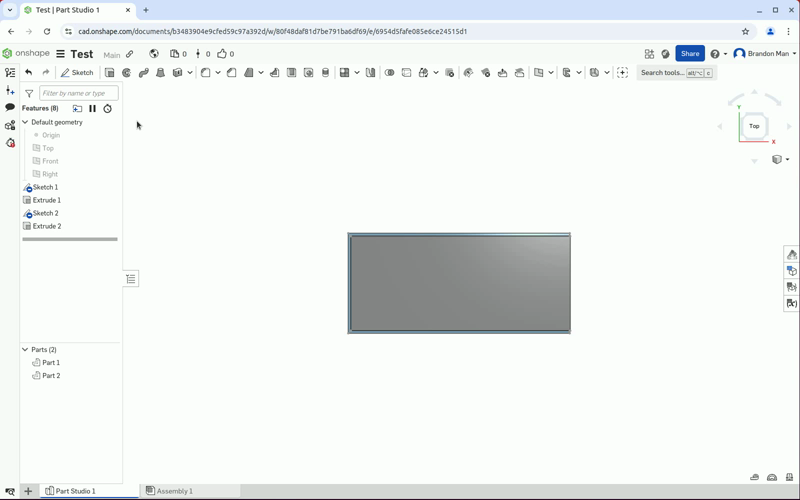
key(up, 3)
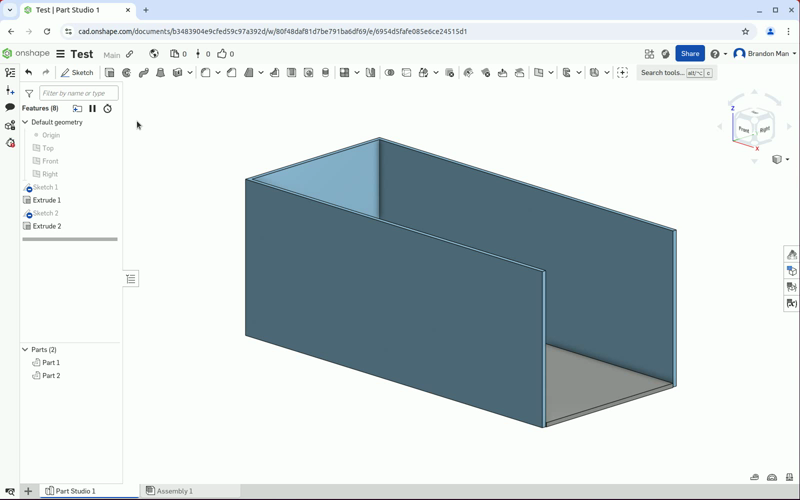
key(left, 3)
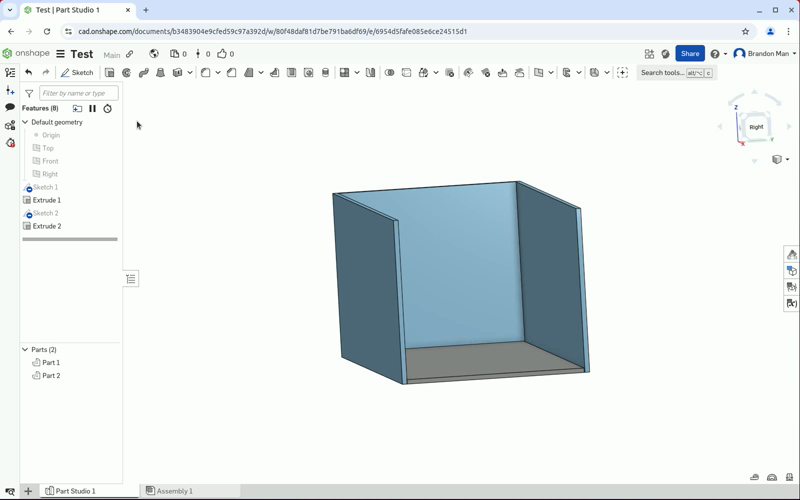
key(right, 3)
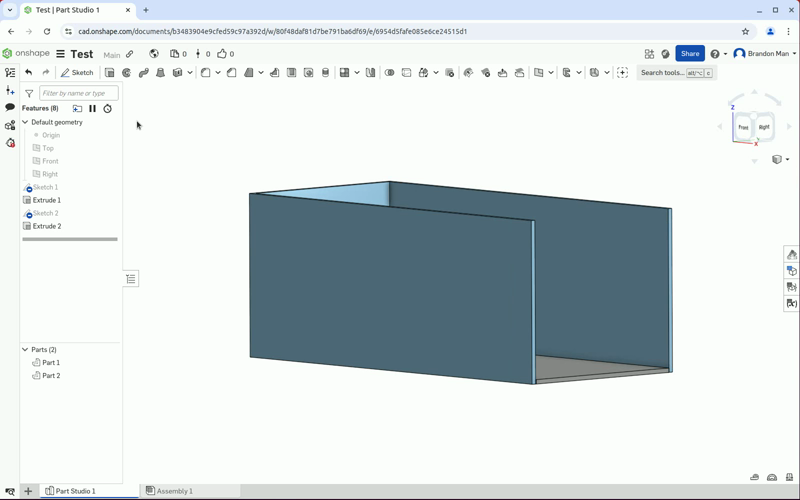
key(down, 3)
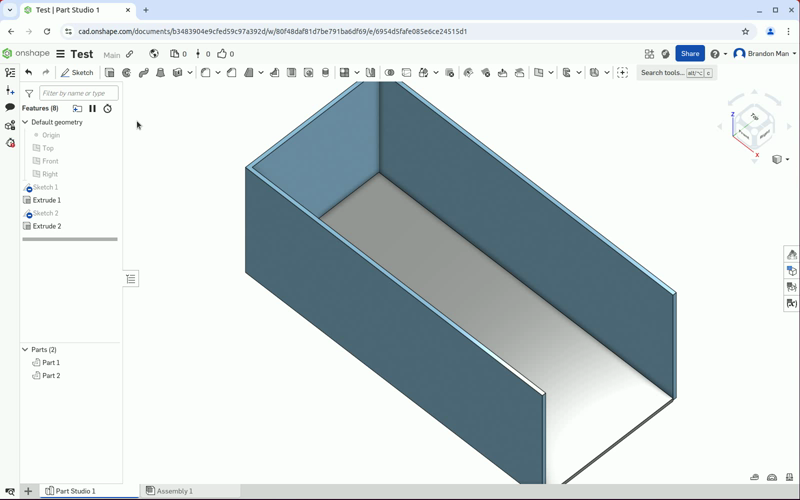
mouse_move(73, 189)
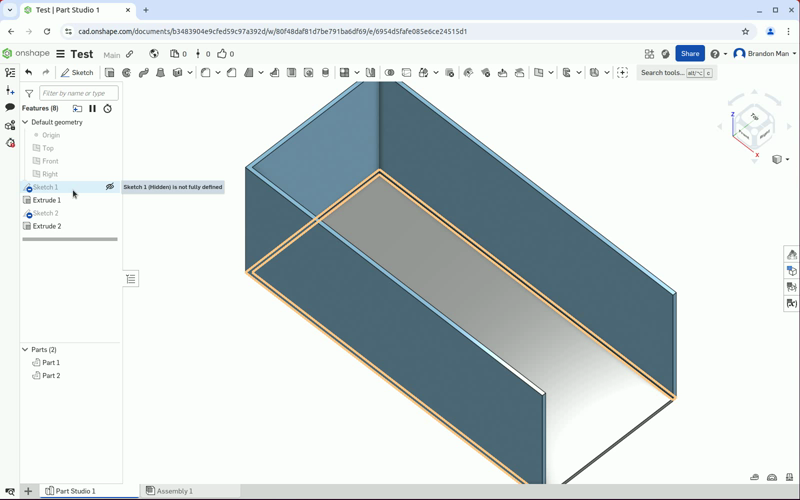
click(73, 189)